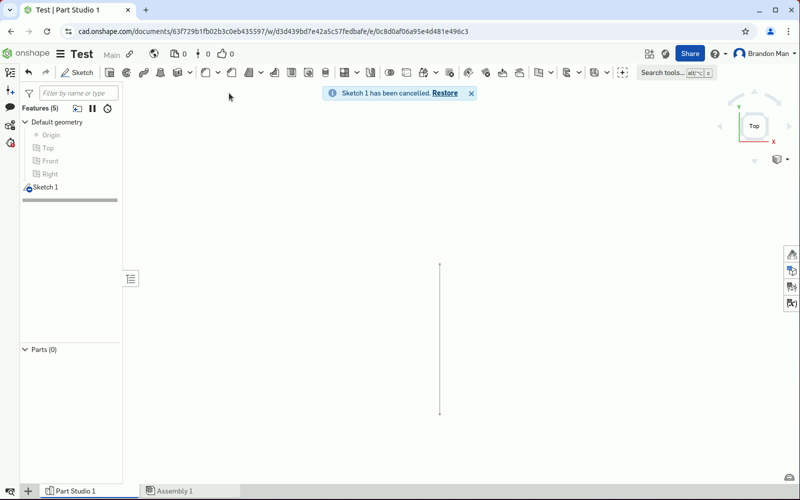
key(shift+h)
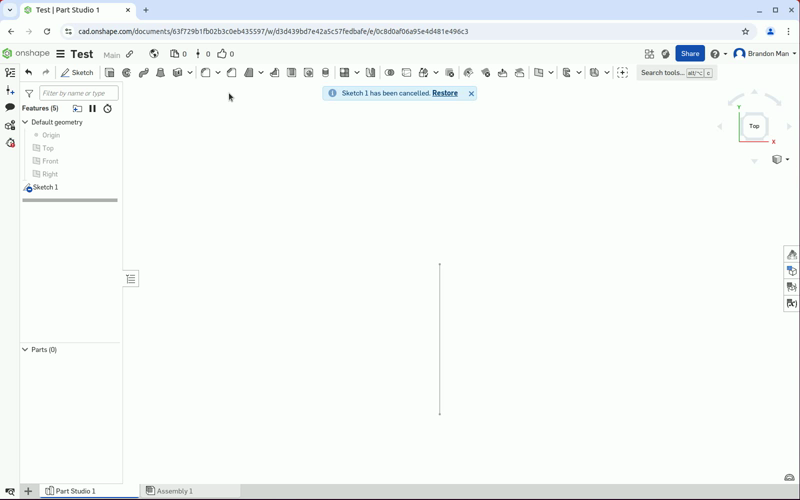
key(shift+s)
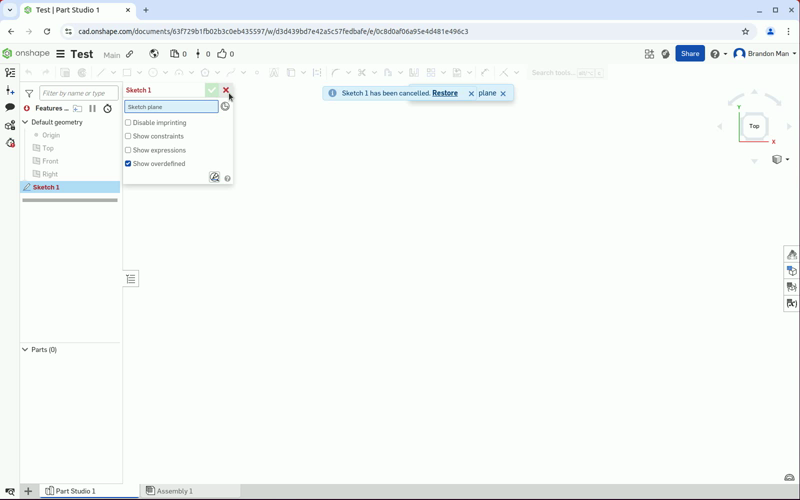
mouse_move(73, 150)
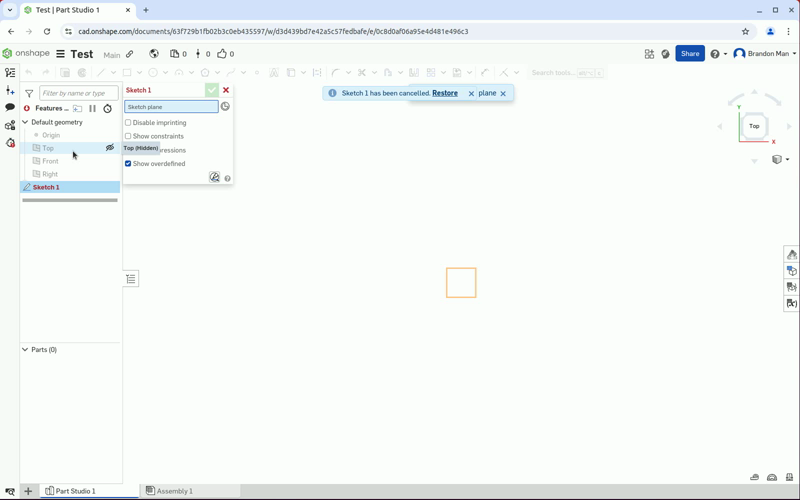
click(73, 150)
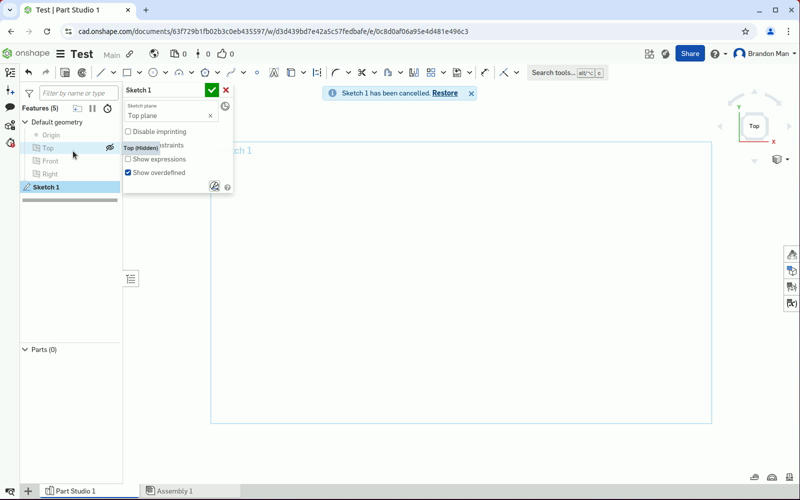
mouse_move(73, 352)
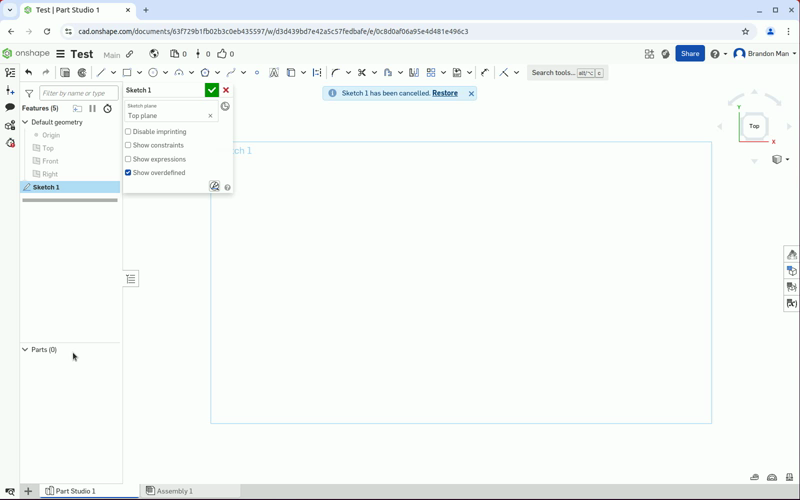
key(y)
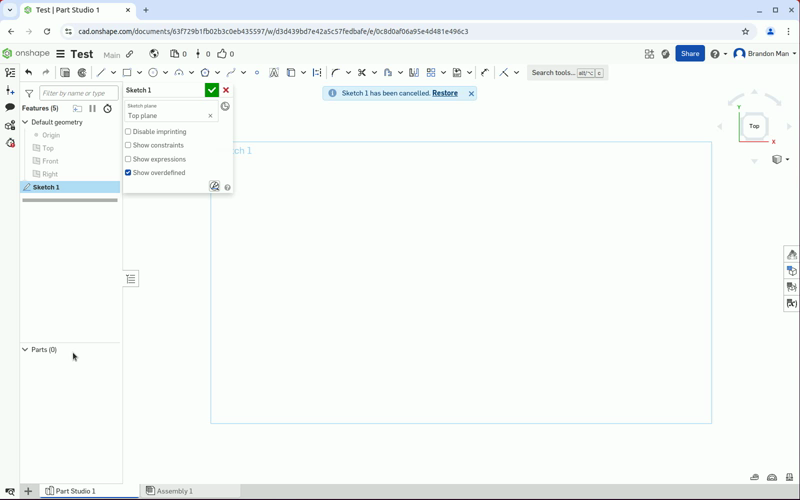
key(l)
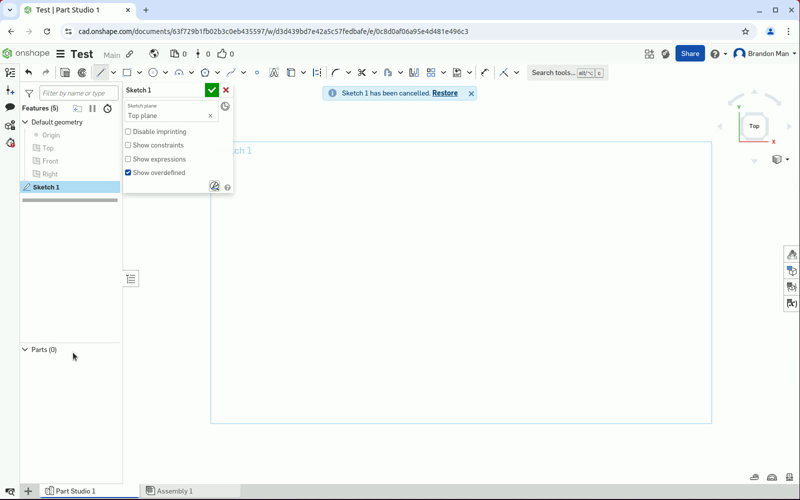
key_down(shift)
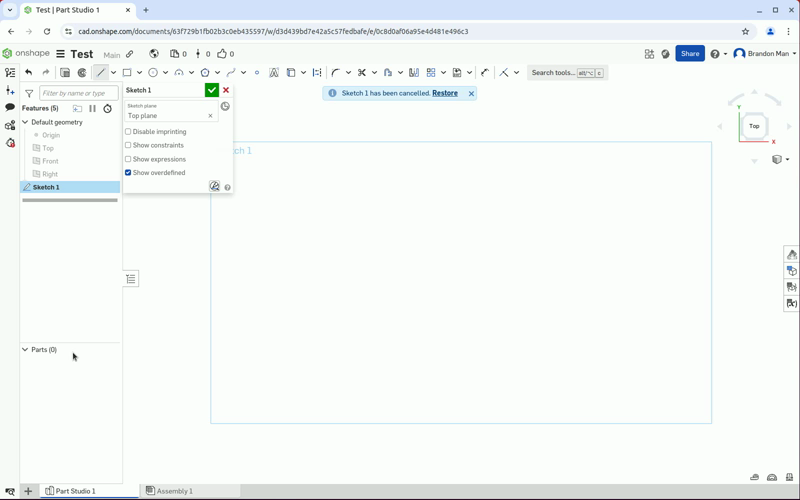
mouse_move(447, 295)
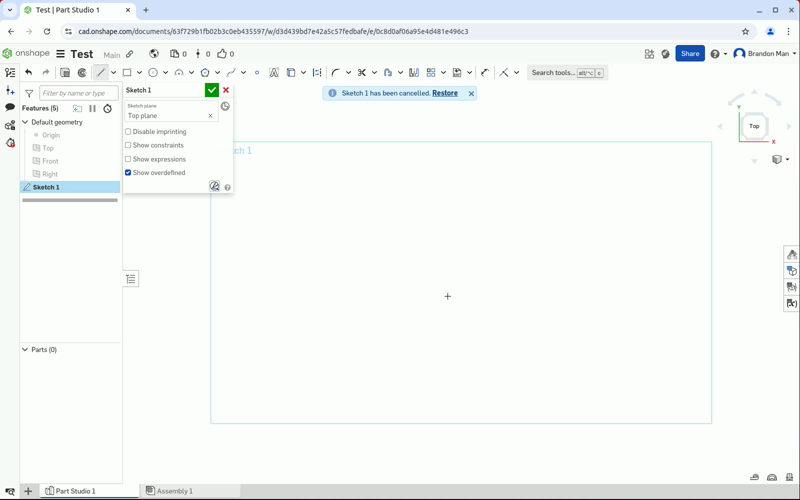
click(447, 295)
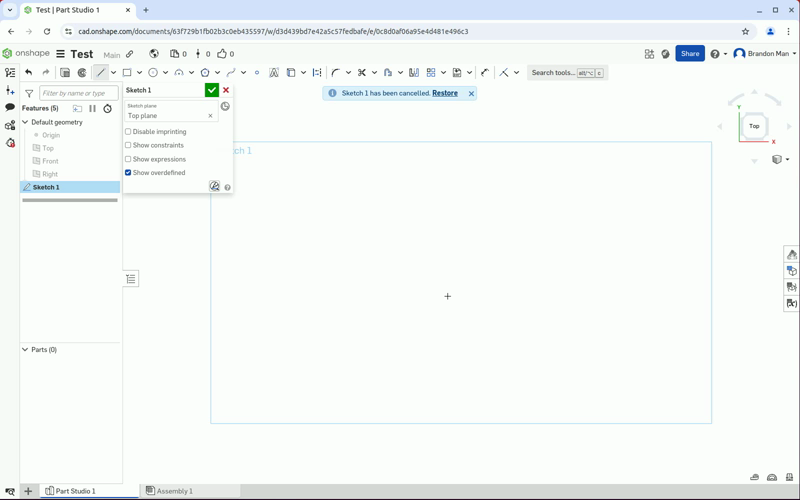
key_up(shift)
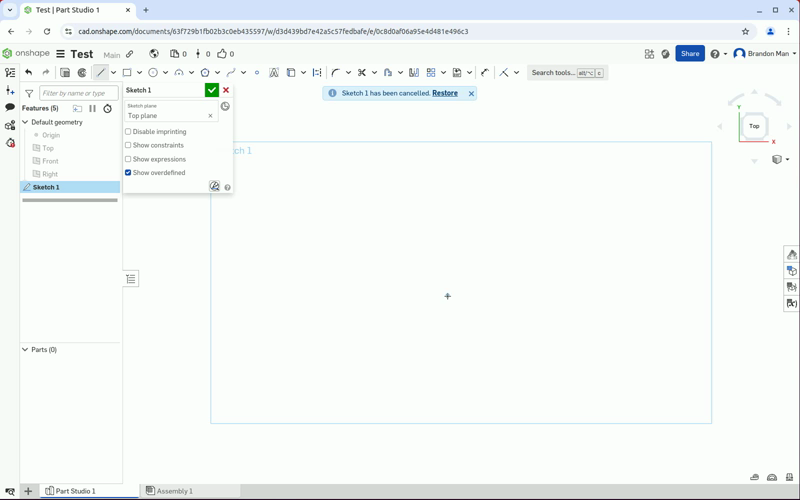
key_down(shift)
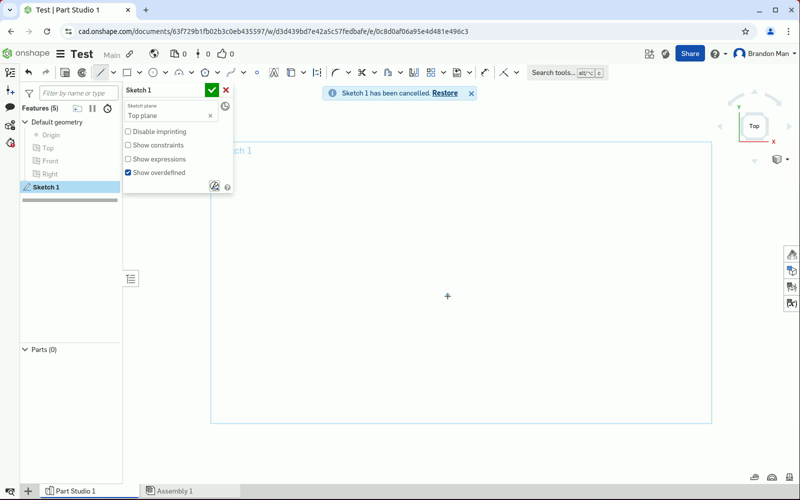
mouse_move(477, 295)
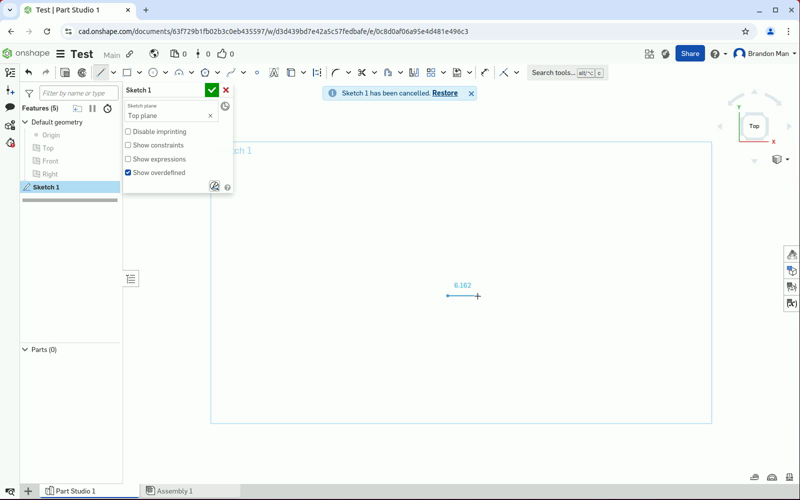
mouse_move(473, 295)
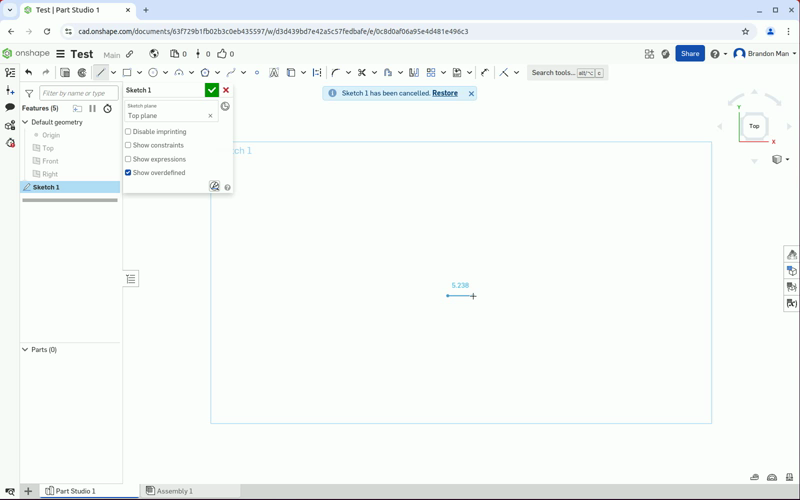
click(473, 295)
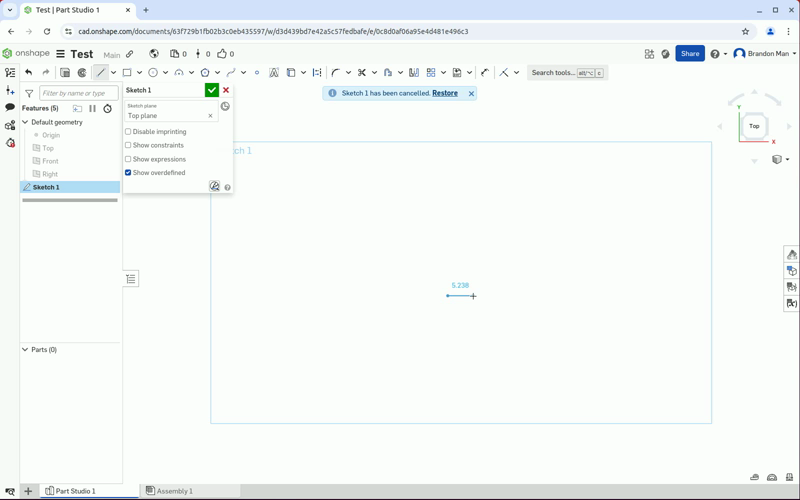
key_up(shift)
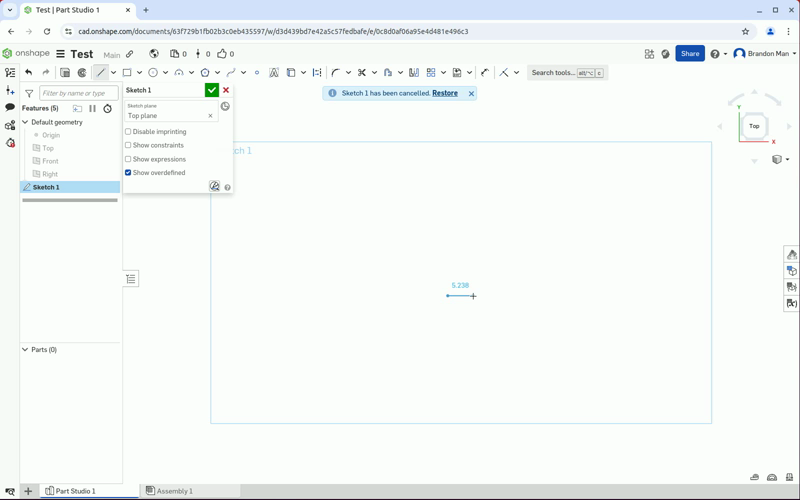
key_down(shift)
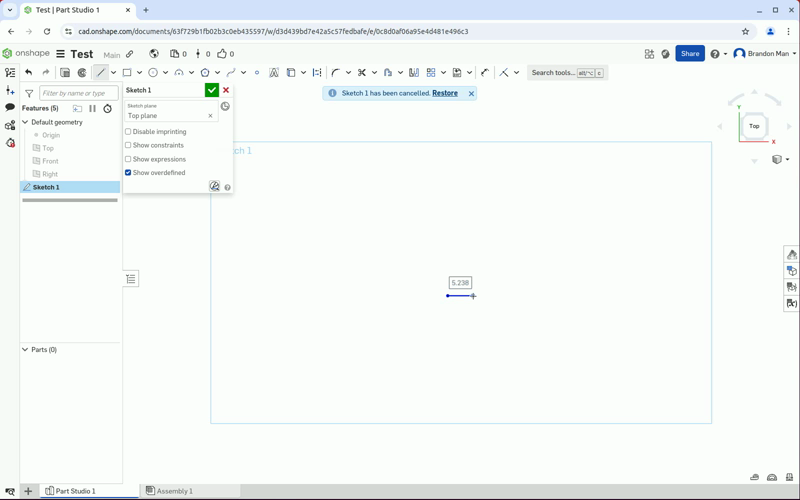
mouse_move(503, 295)
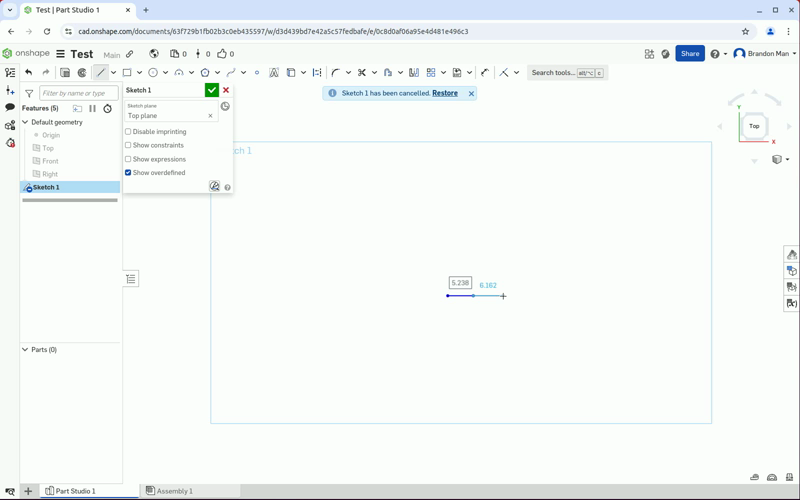
mouse_move(473, 270)
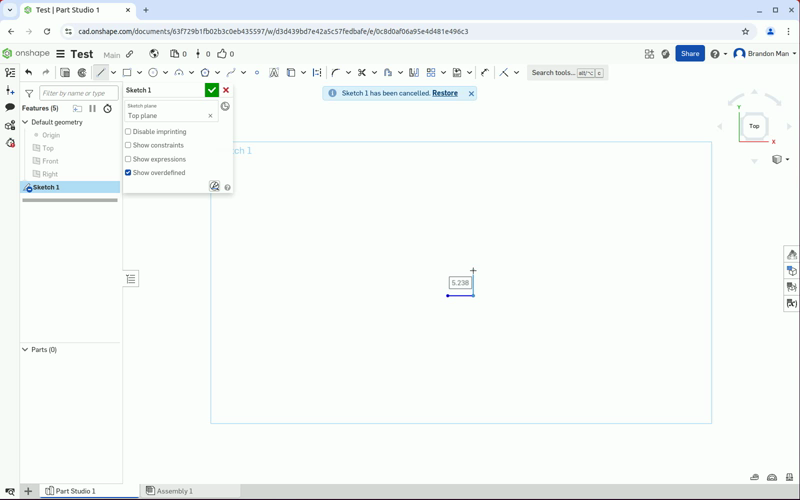
click(473, 270)
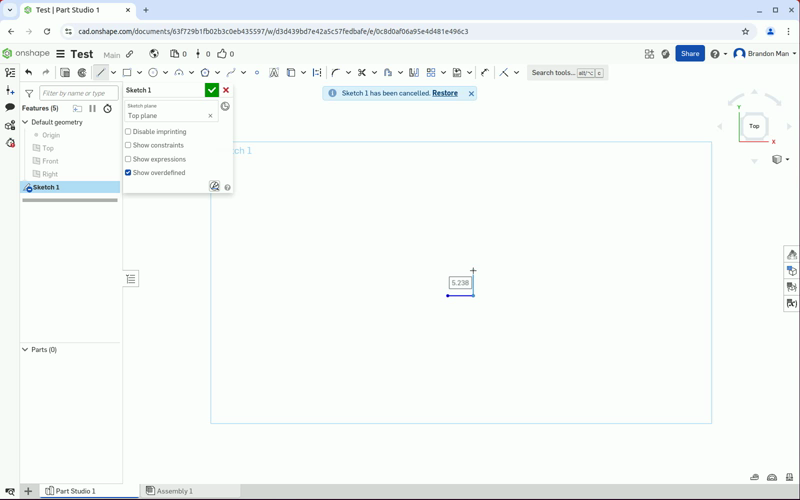
key_up(shift)
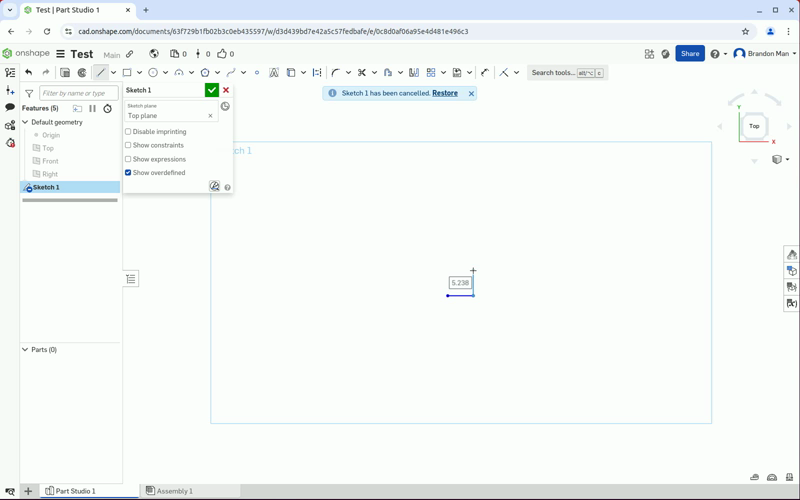
key_down(shift)
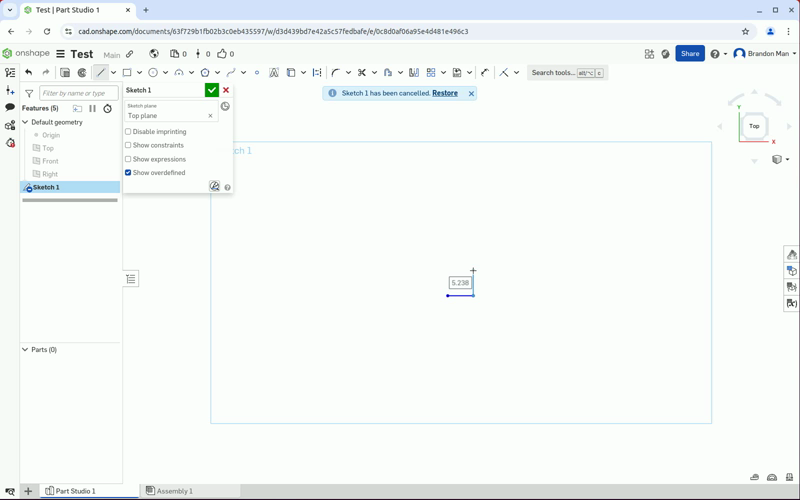
mouse_move(503, 270)
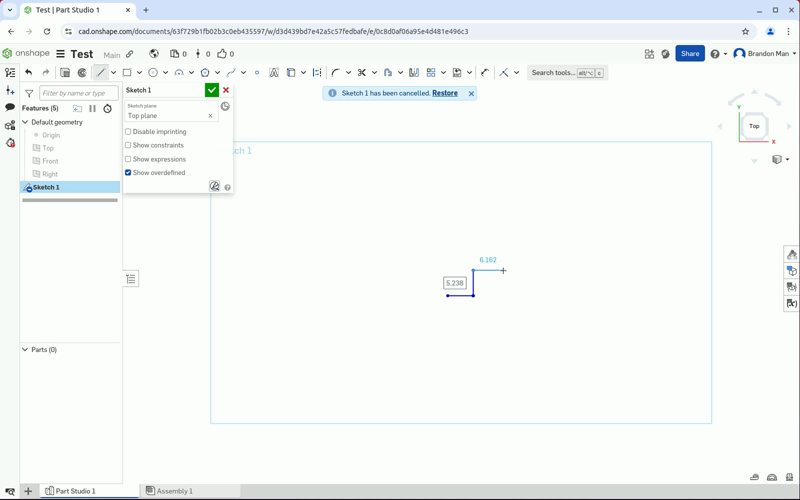
mouse_move(447, 270)
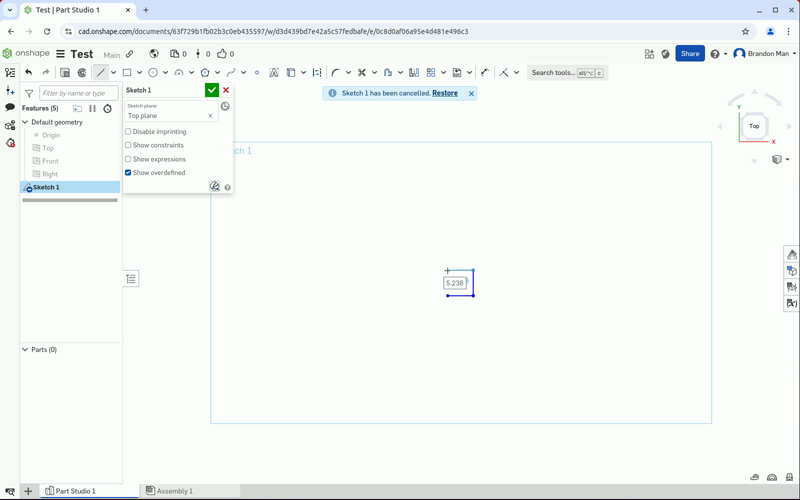
click(447, 270)
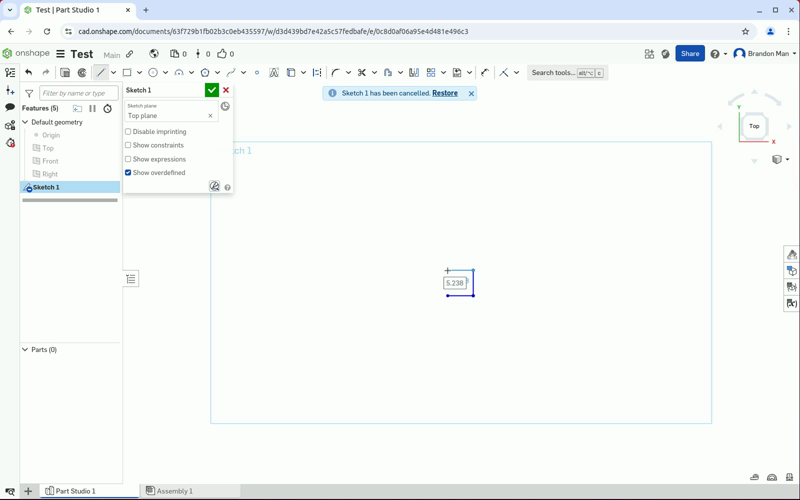
key_up(shift)
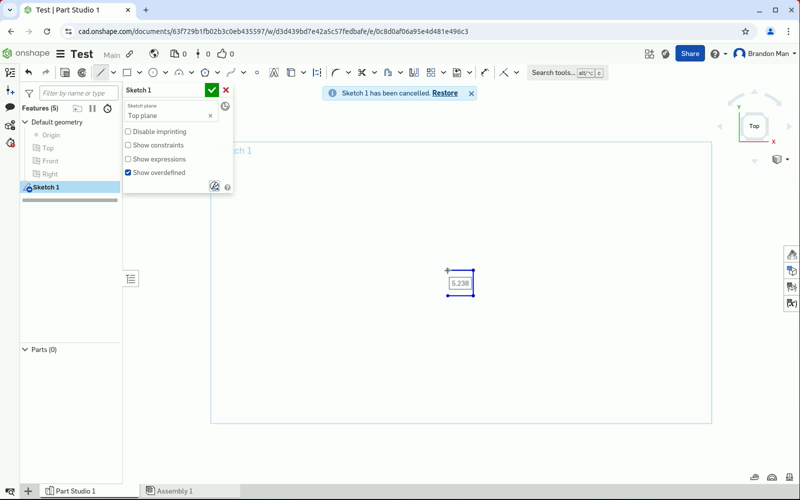
mouse_move(477, 270)
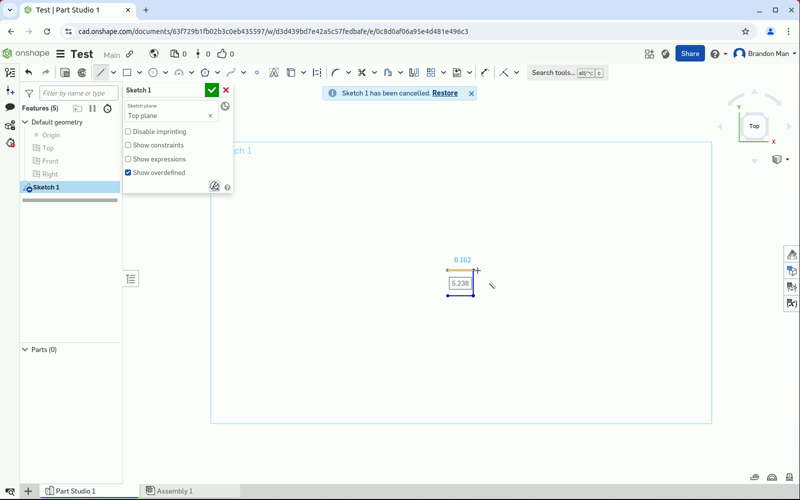
key_down(shift)
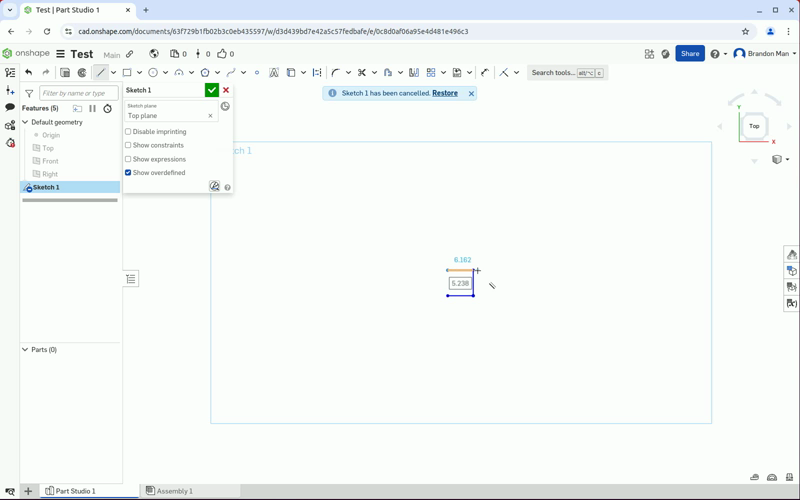
mouse_move(447, 295)
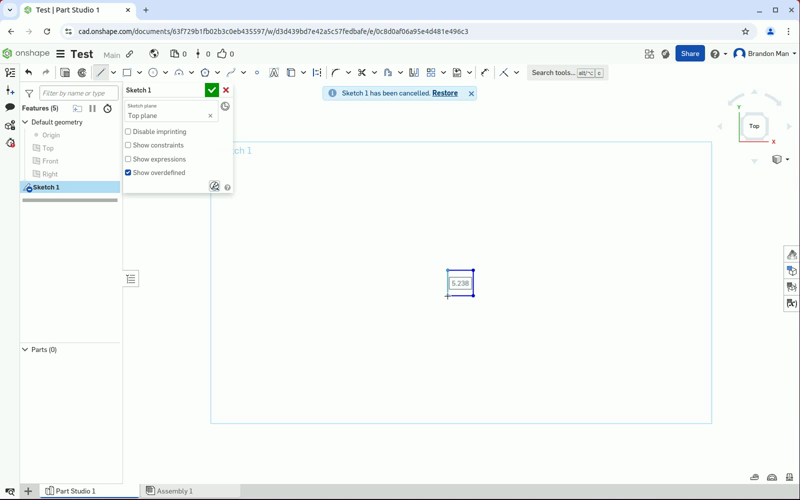
key_up(shift)
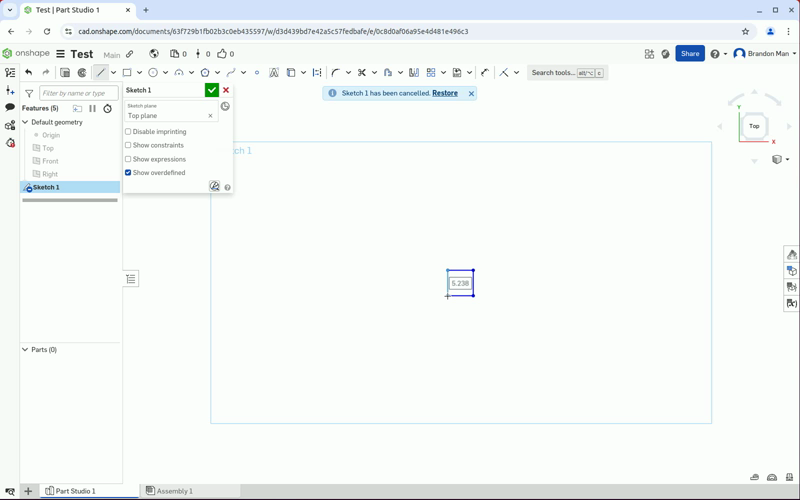
click(447, 295)
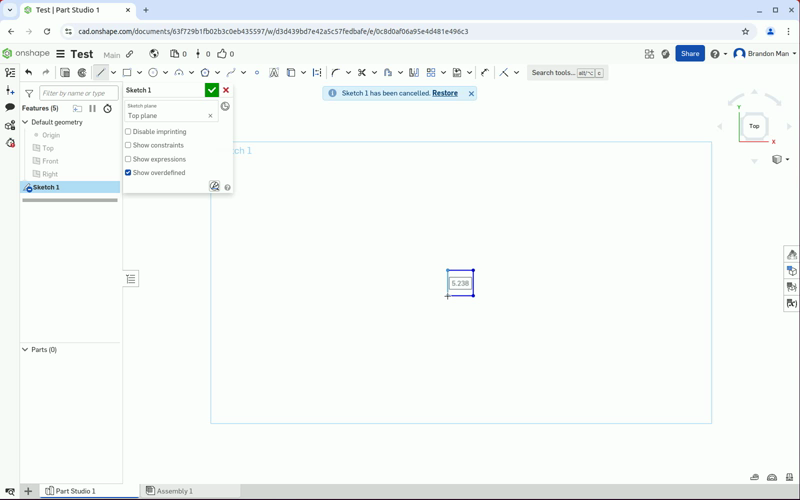
key(esc)
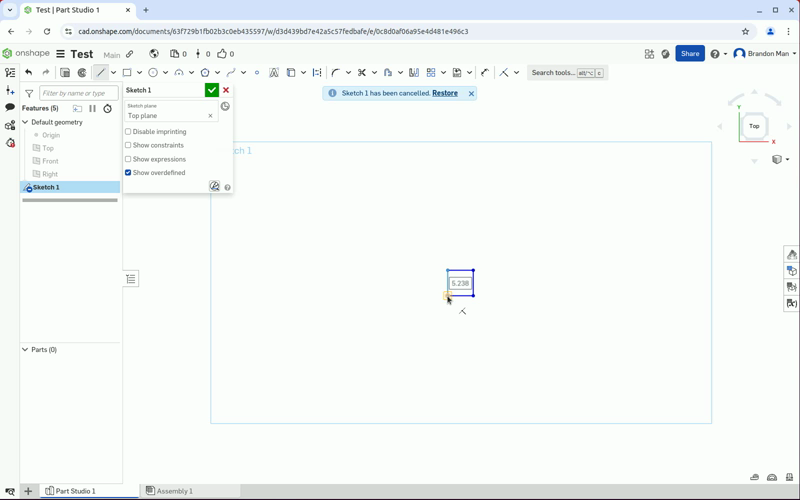
mouse_move(470, 291)
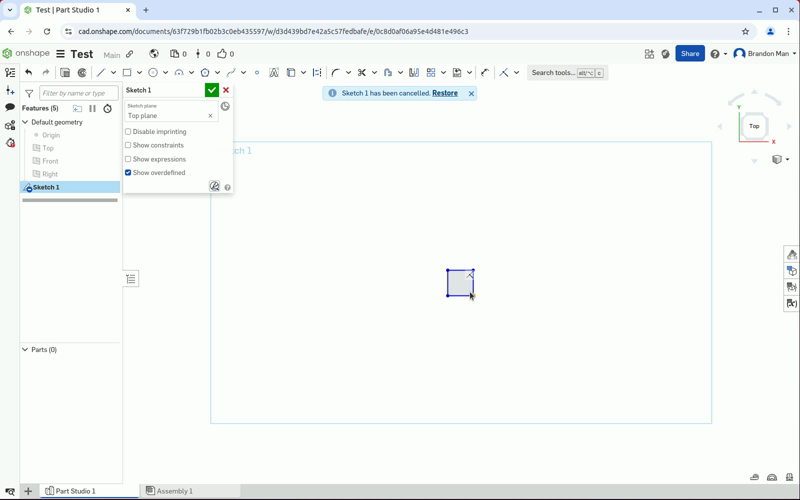
scroll(6)
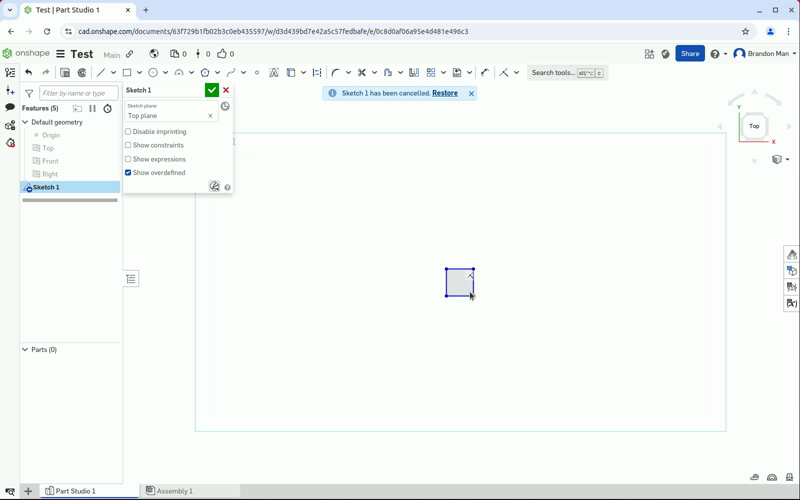
scroll(6)
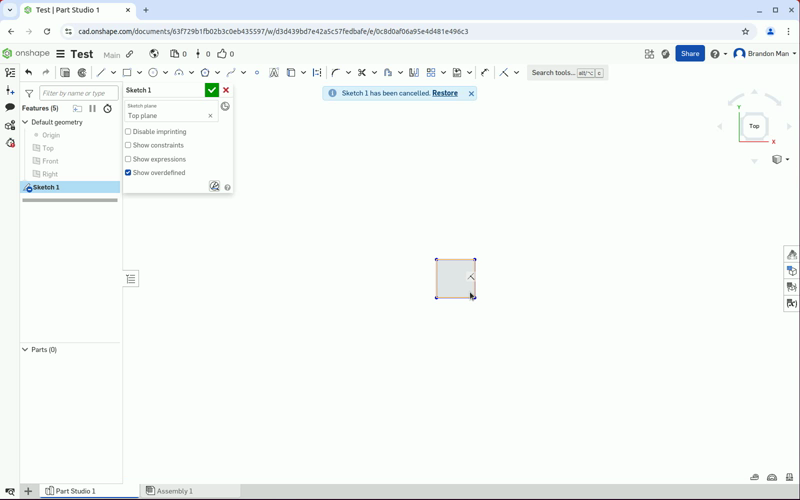
scroll(6)
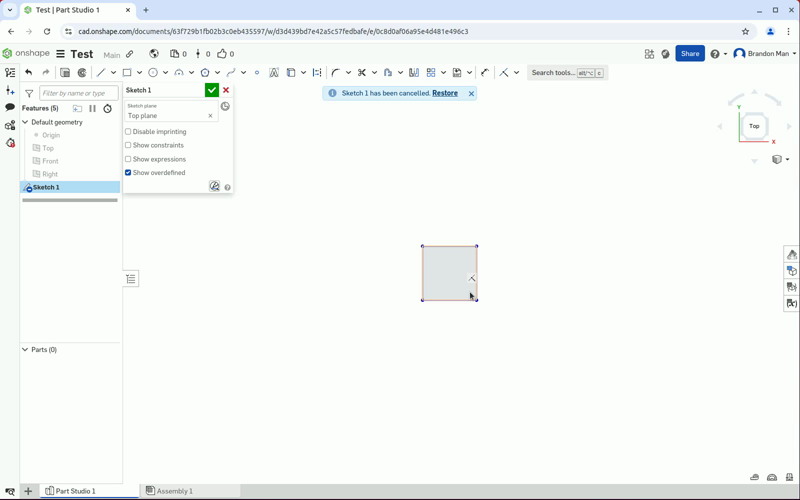
scroll(6)
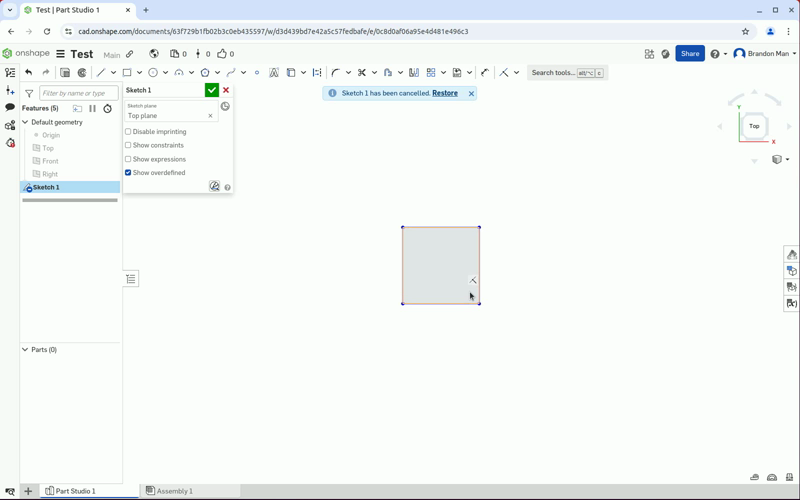
scroll(6)
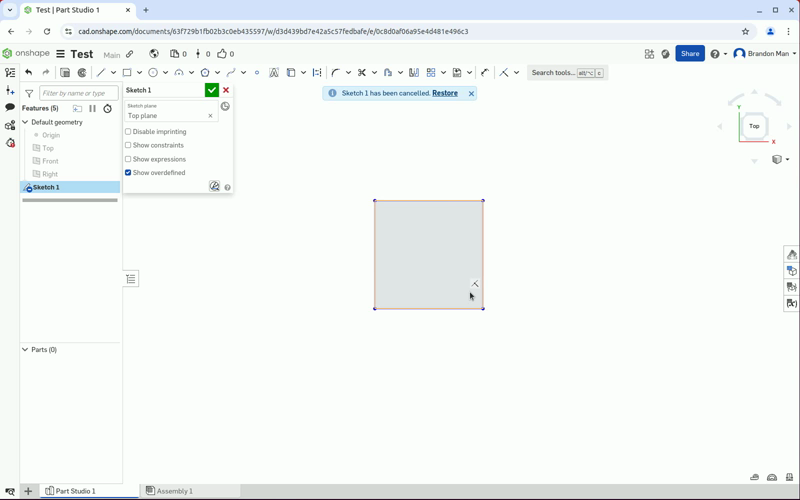
scroll(6)
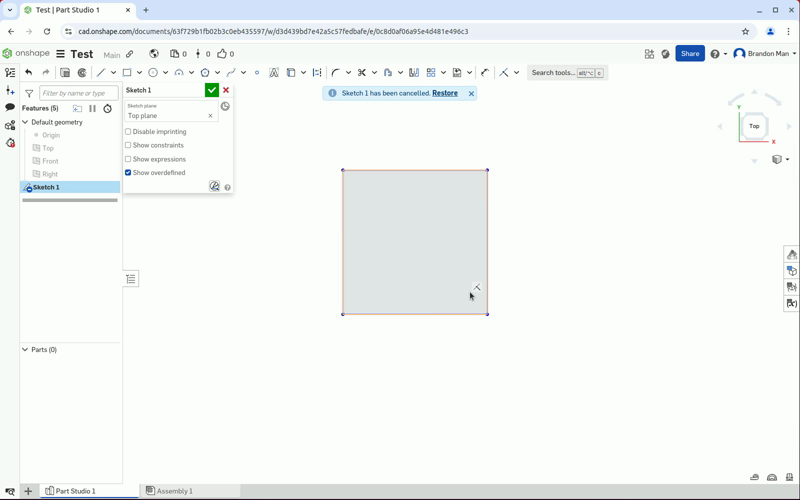
scroll(6)
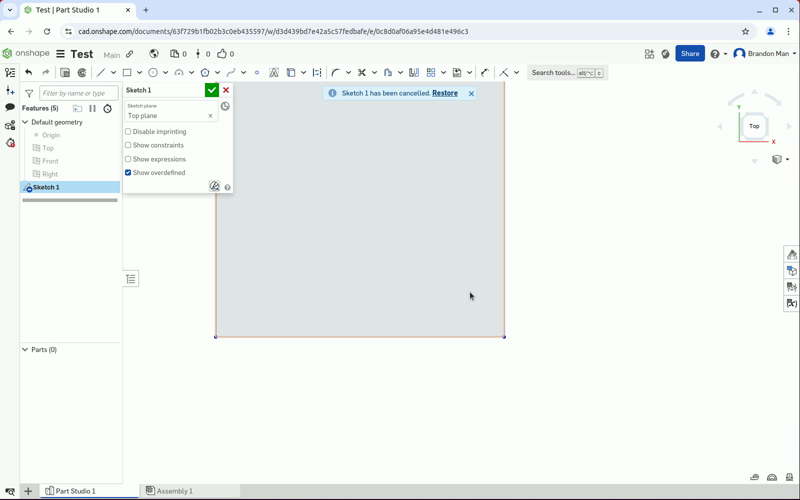
click(470, 291)
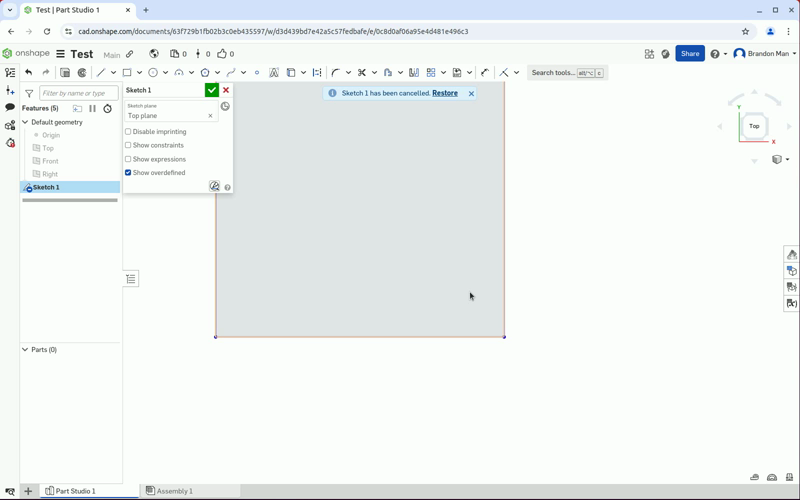
scroll(-6)
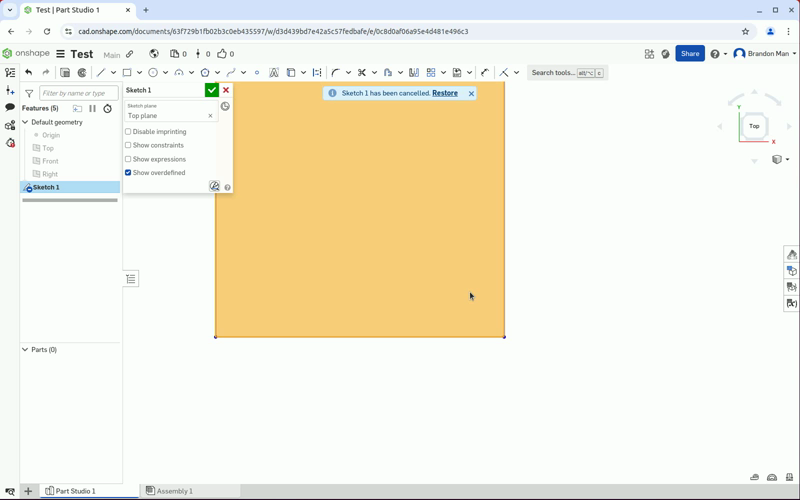
scroll(-6)
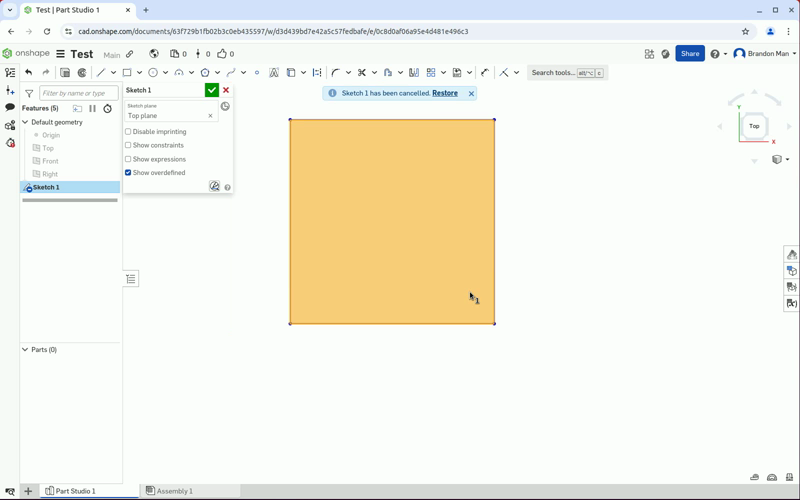
scroll(-6)
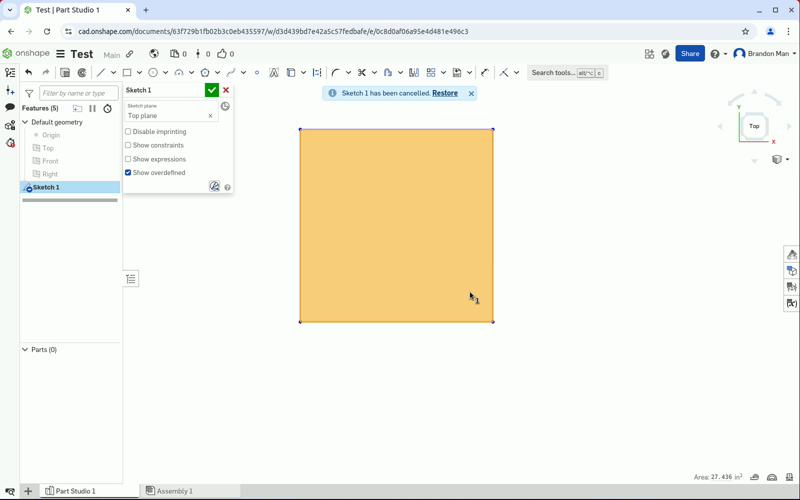
scroll(-6)
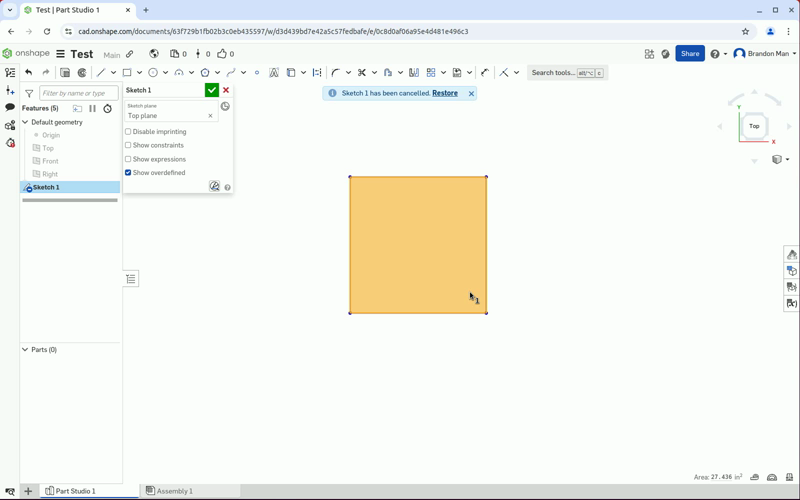
scroll(-6)
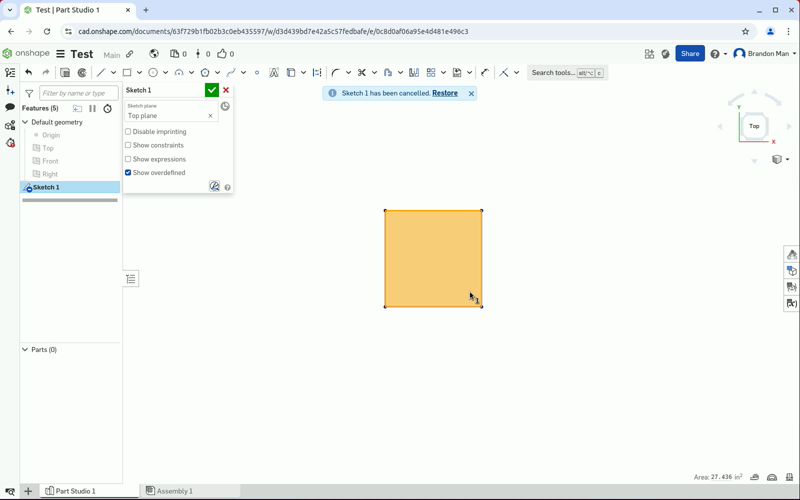
scroll(-6)
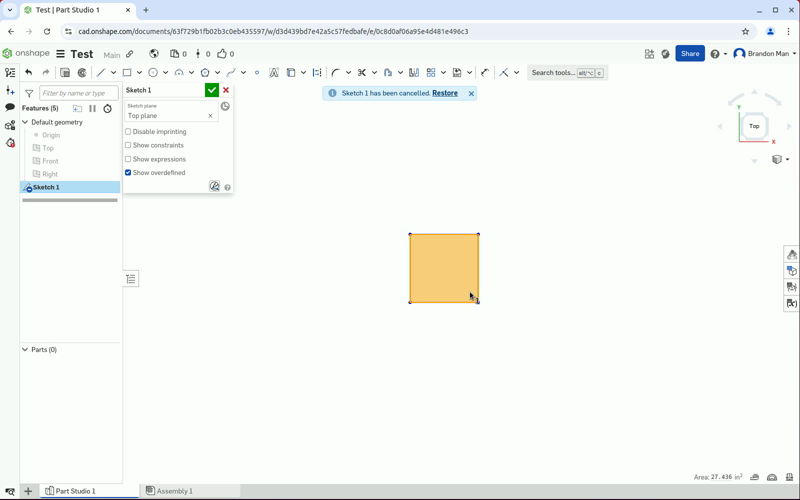
scroll(-6)
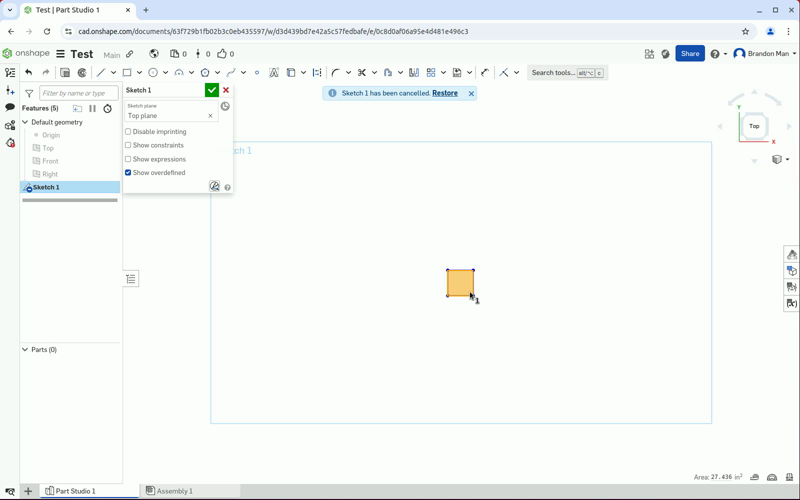
mouse_move(73, 352)
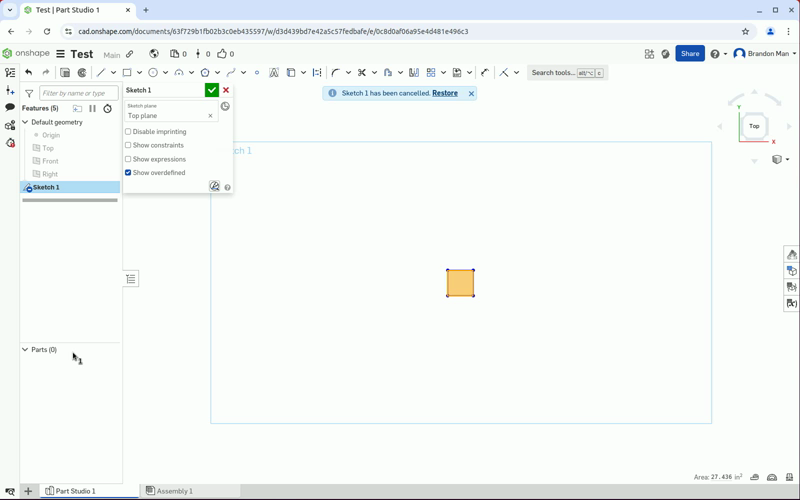
key(shift+y)
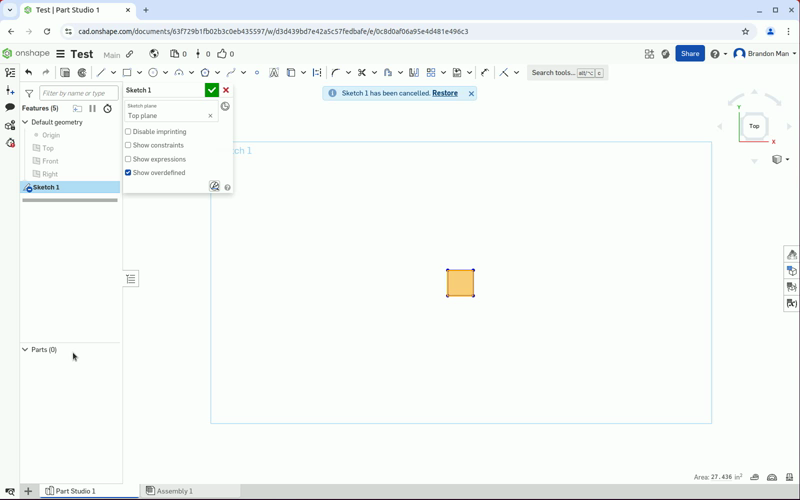
key(shift+e)
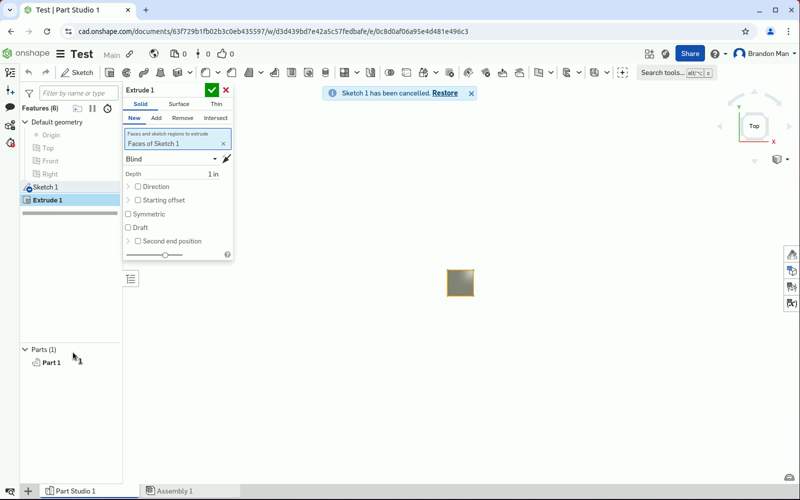
mouse_move(143, 106)
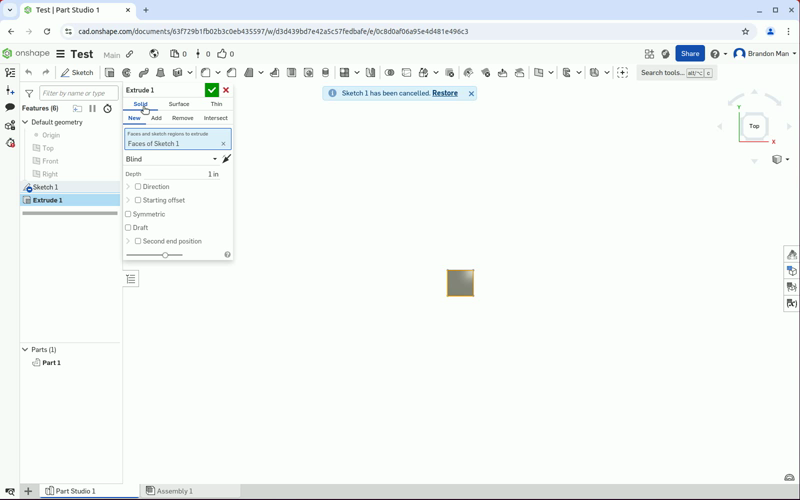
click(143, 106)
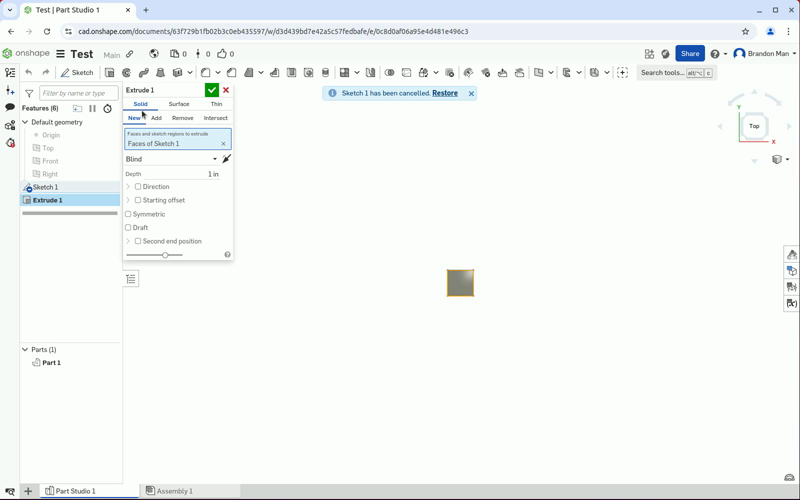
mouse_move(137, 120)
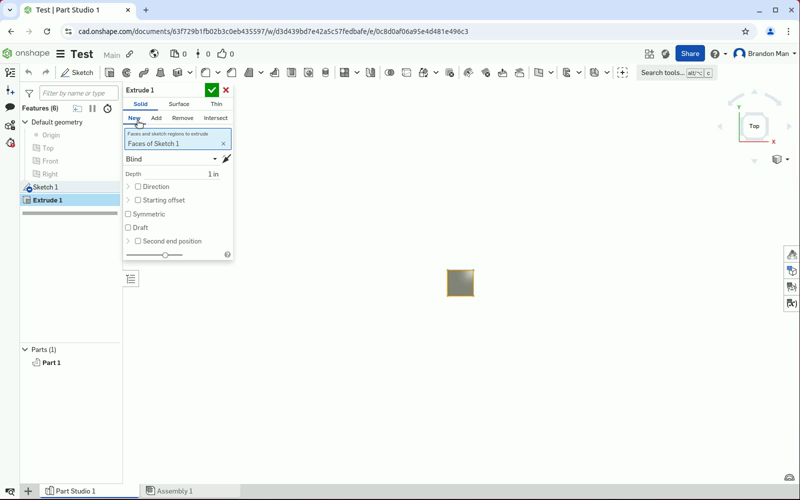
click(137, 120)
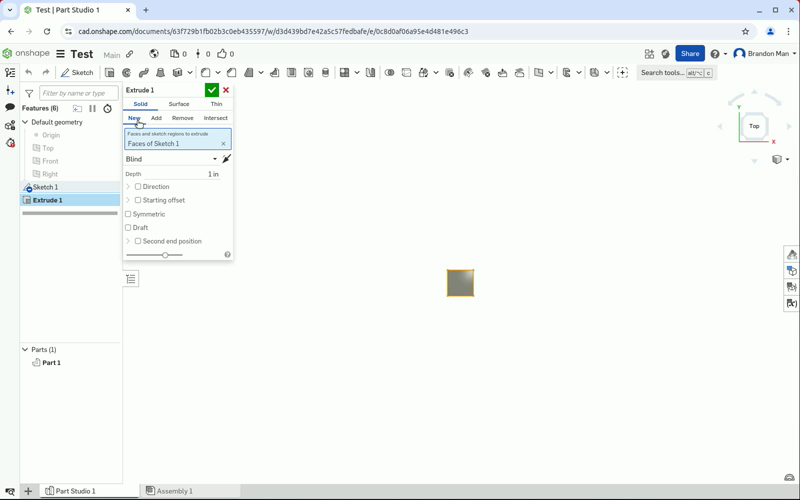
key(tab, 4)
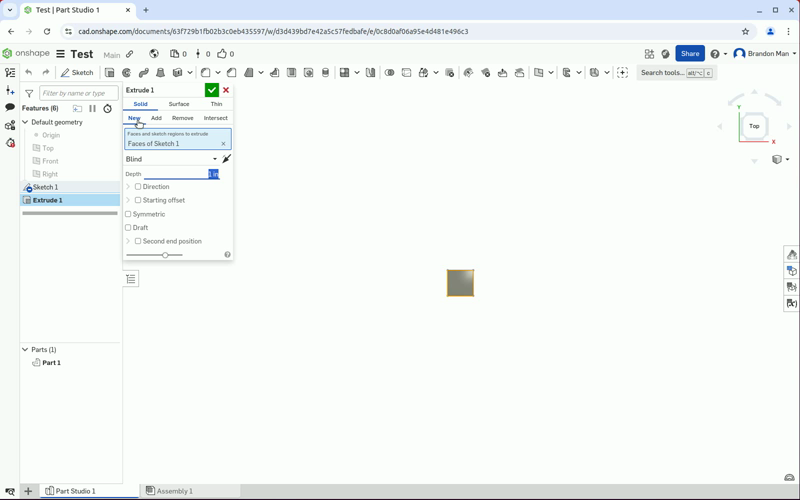
text(-0.241)
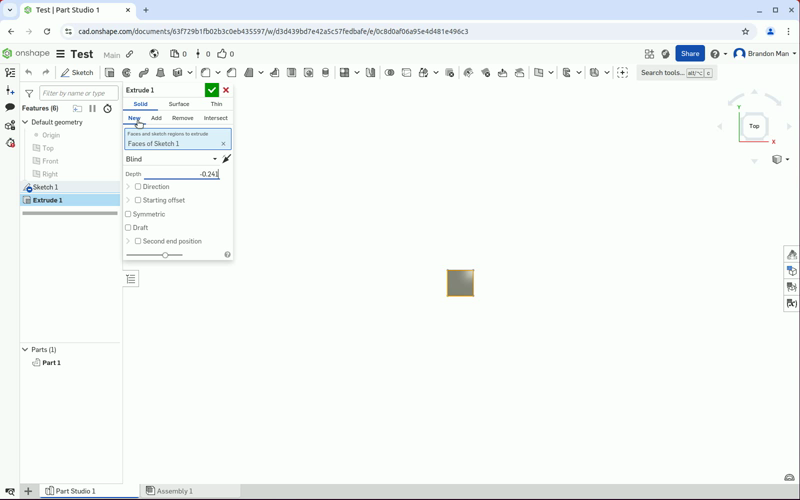
key(enter)
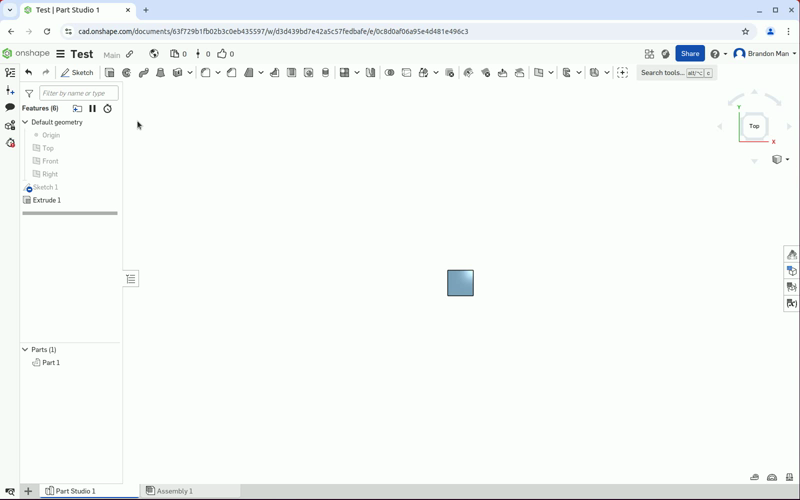
key(shift+h)
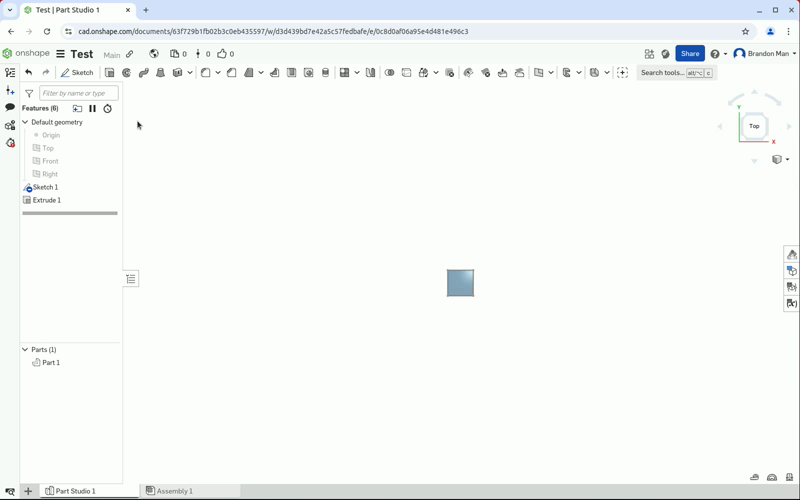
key(shift+h)
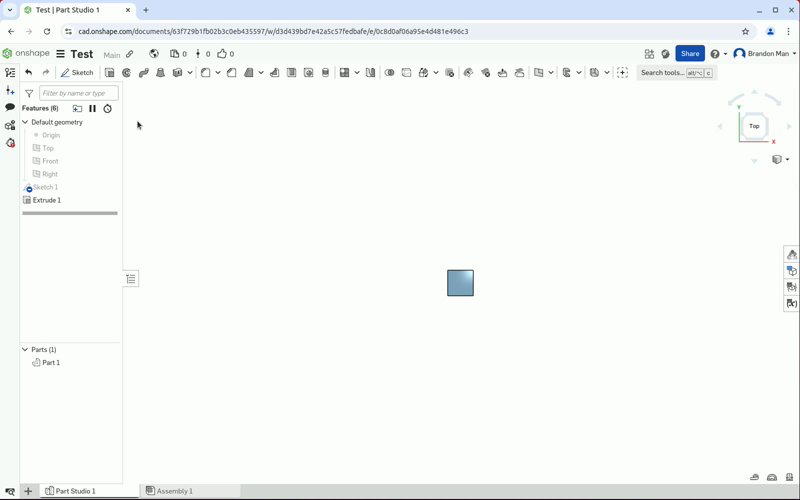
mouse_move(73, 189)
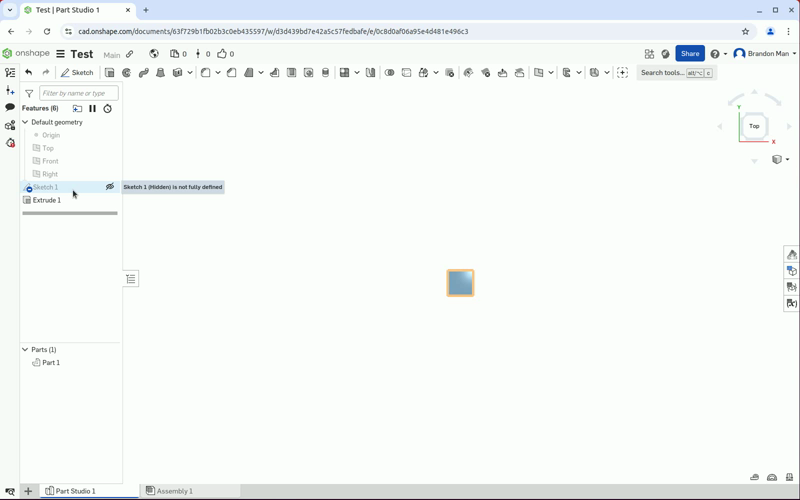
click(73, 189)
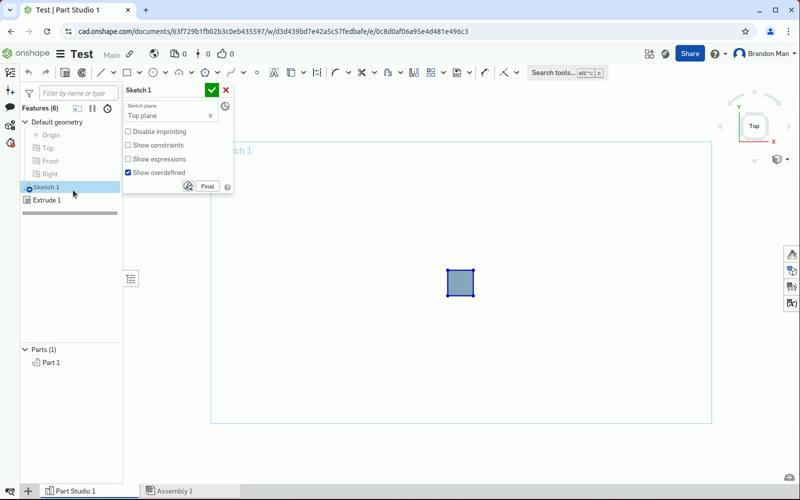
mouse_move(229, 92)
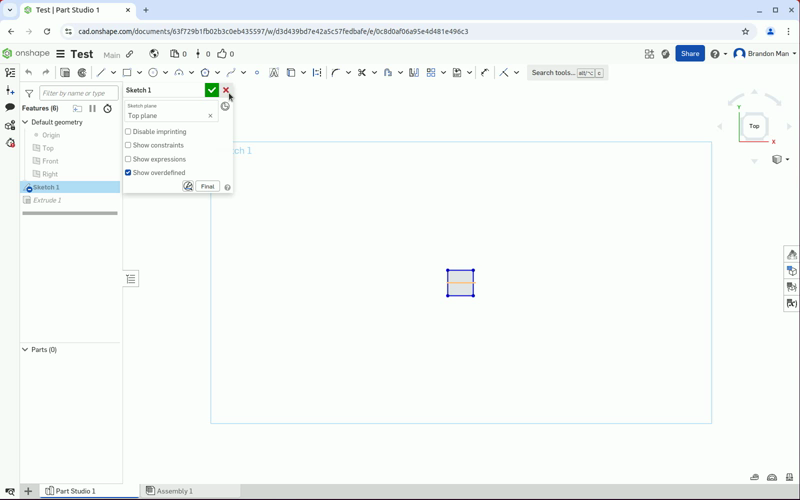
click(229, 92)
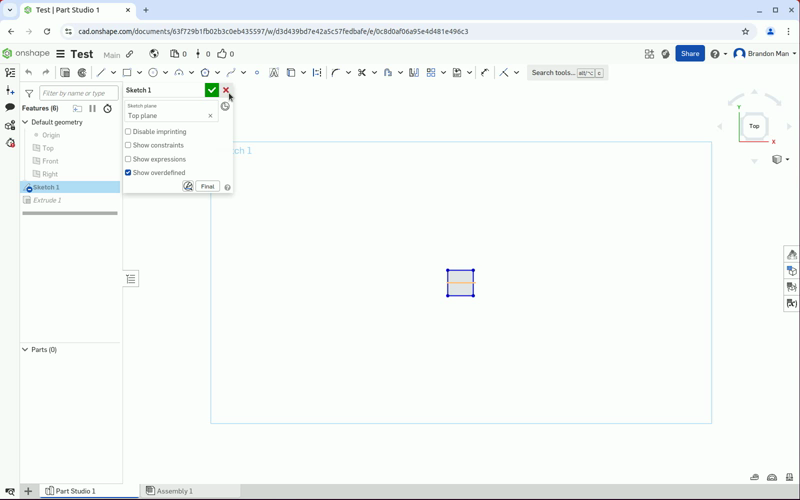
key(shift+s)
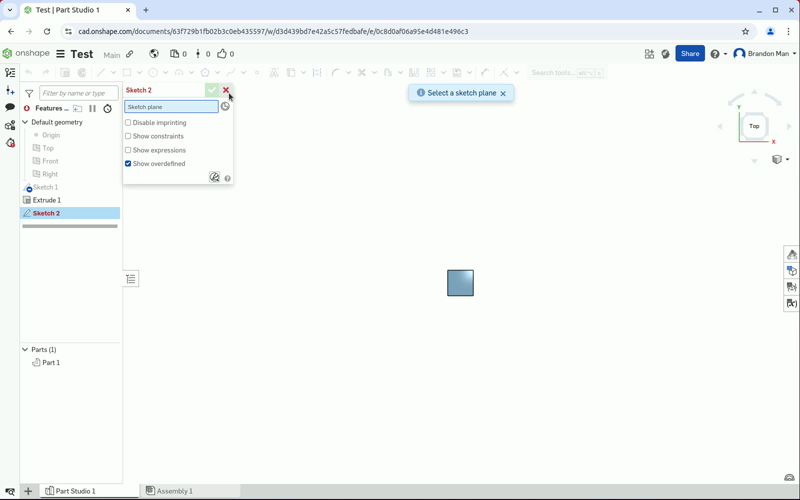
mouse_move(73, 150)
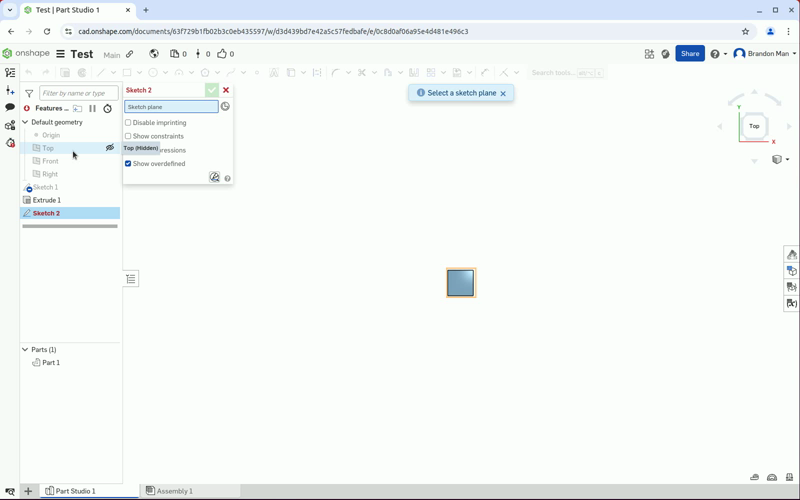
click(73, 150)
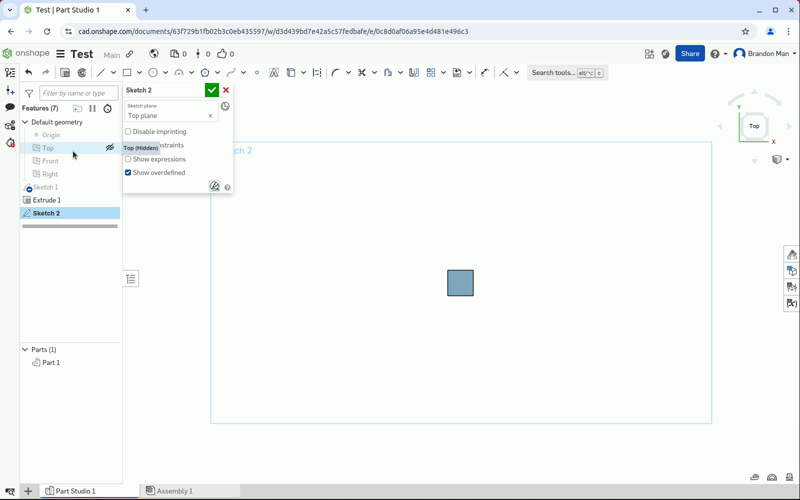
mouse_move(73, 352)
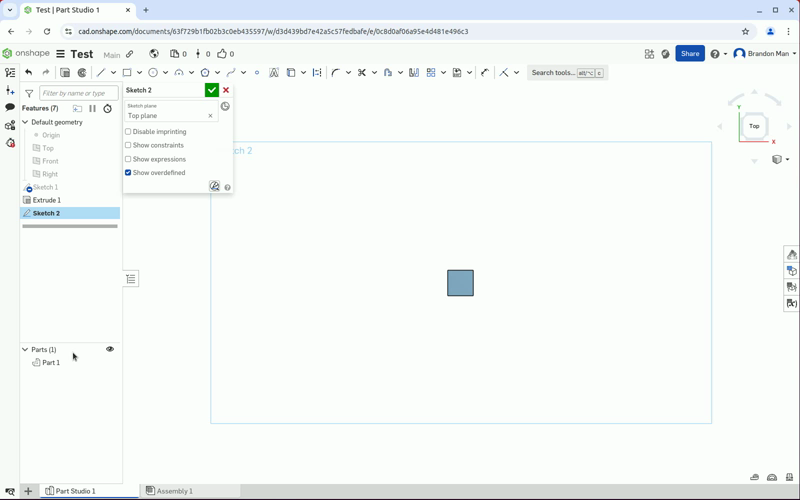
key(y)
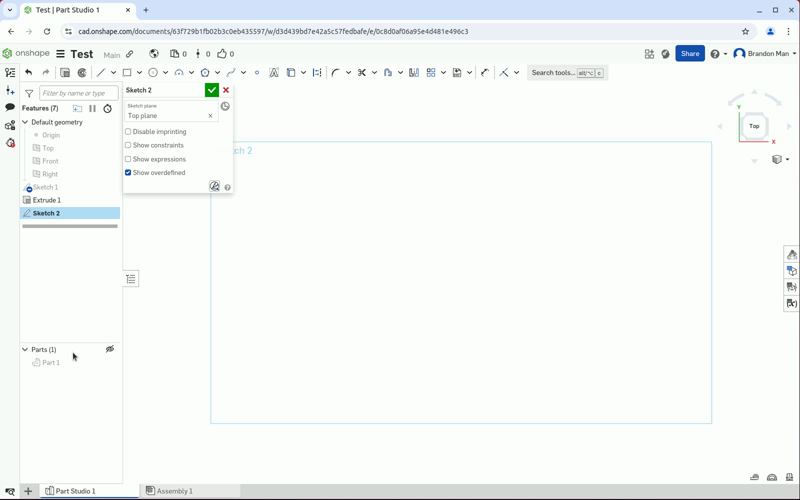
key(l)
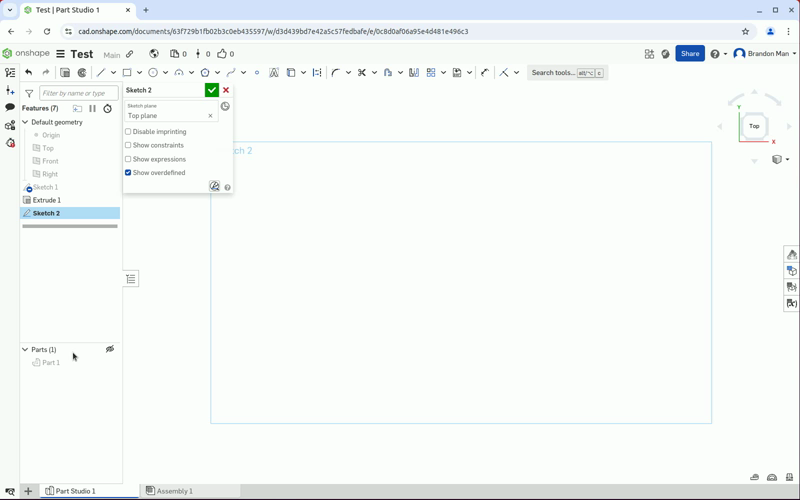
key_down(shift)
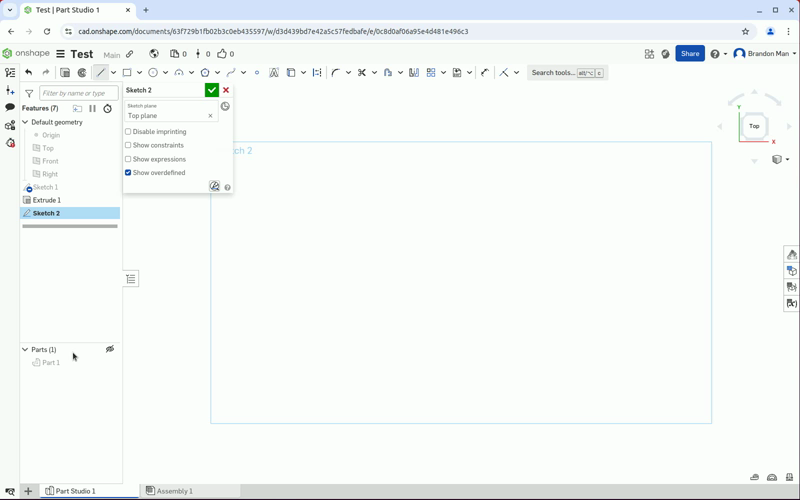
mouse_move(548, 295)
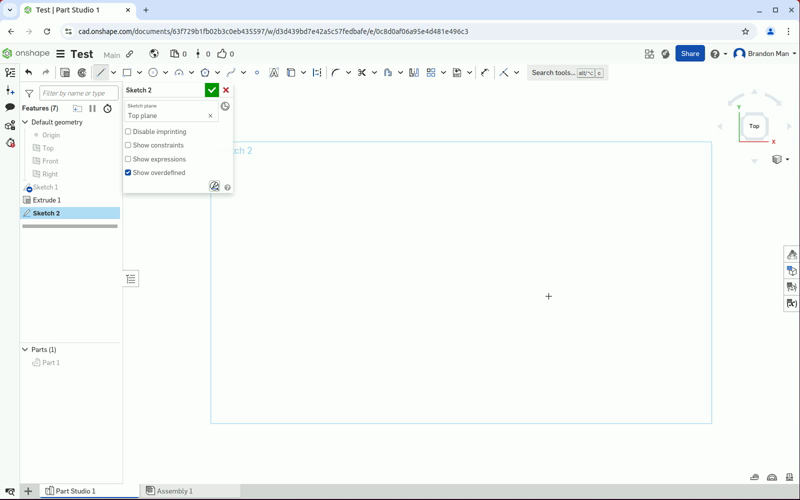
click(548, 295)
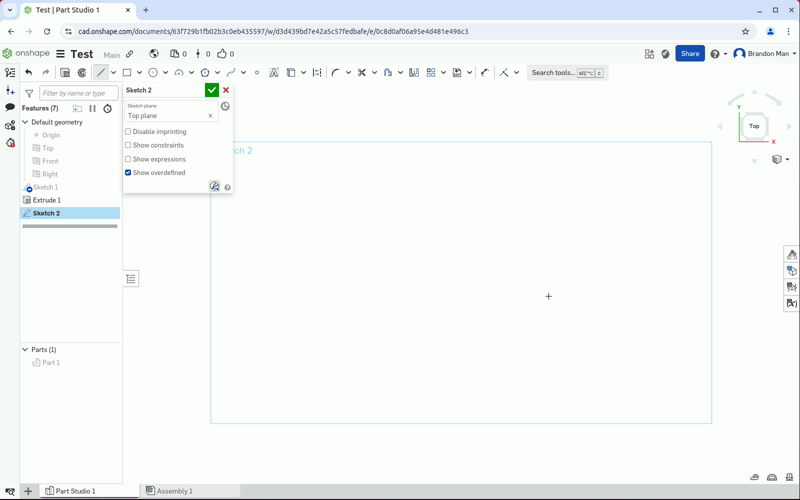
key_up(shift)
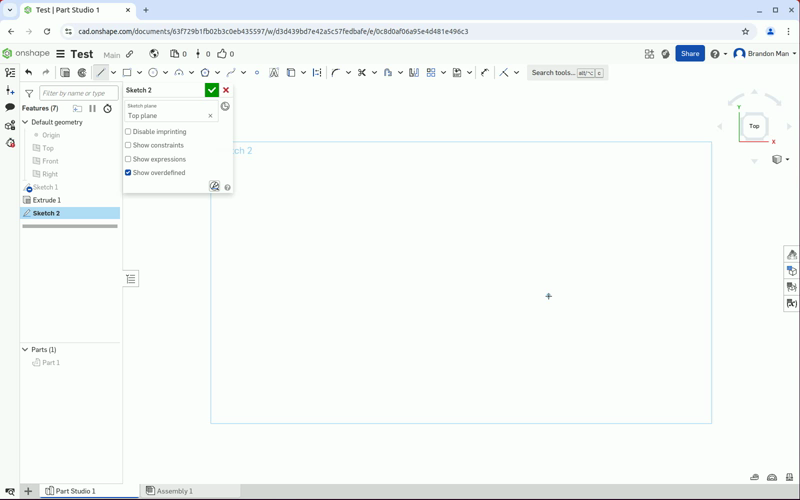
key_down(shift)
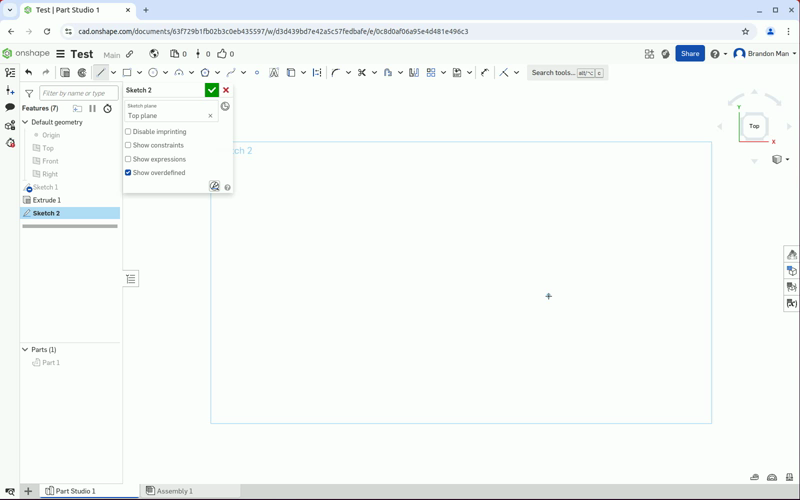
mouse_move(578, 295)
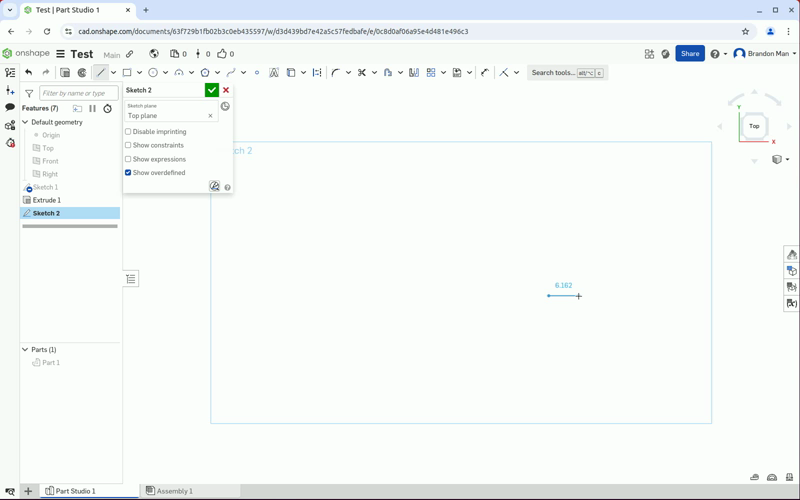
mouse_move(574, 295)
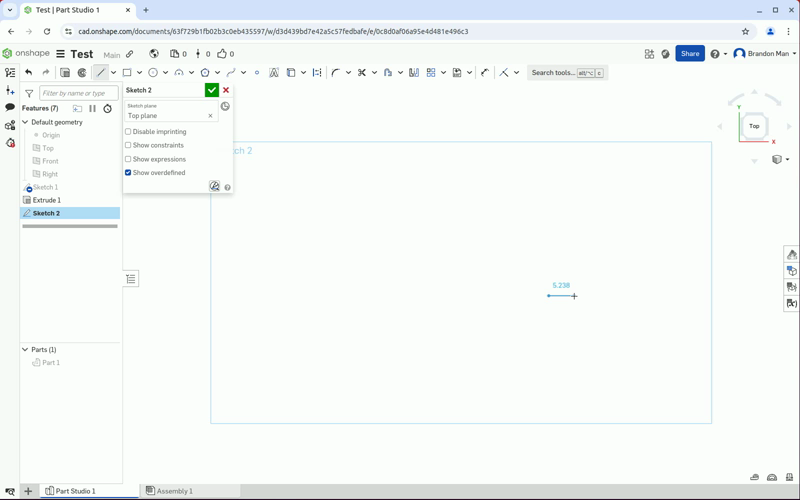
click(574, 295)
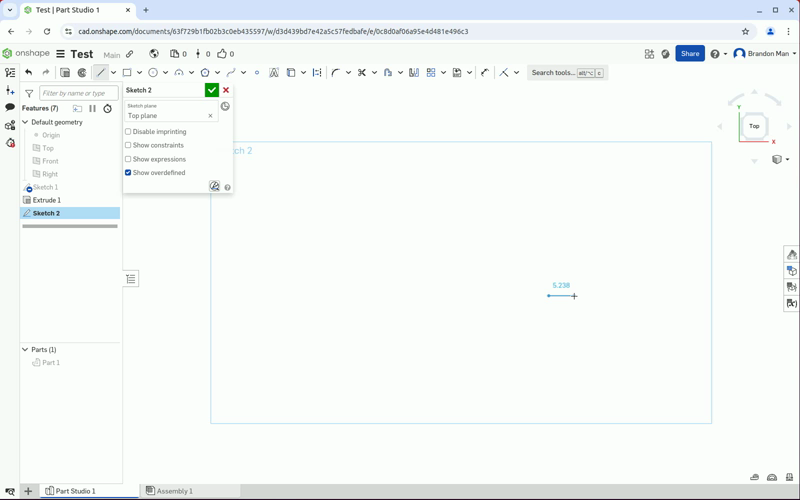
key_up(shift)
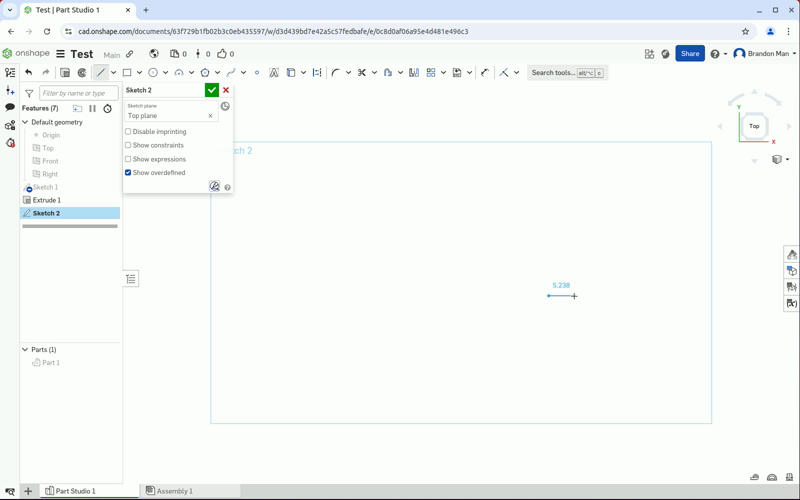
key_down(shift)
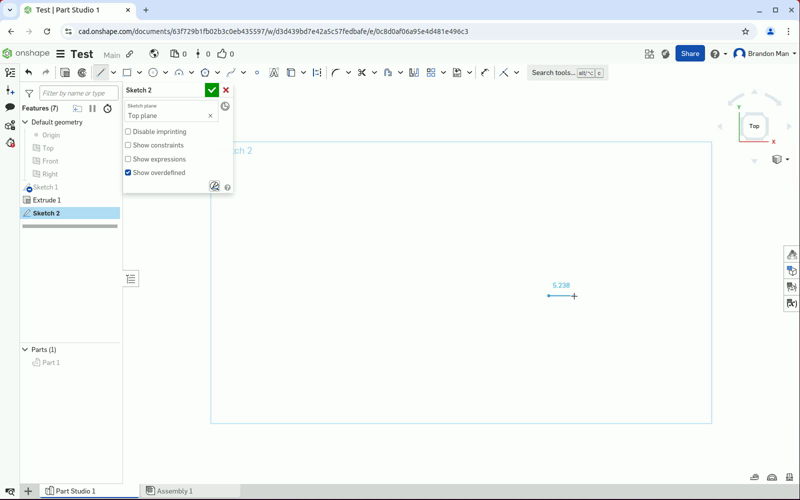
mouse_move(589, 295)
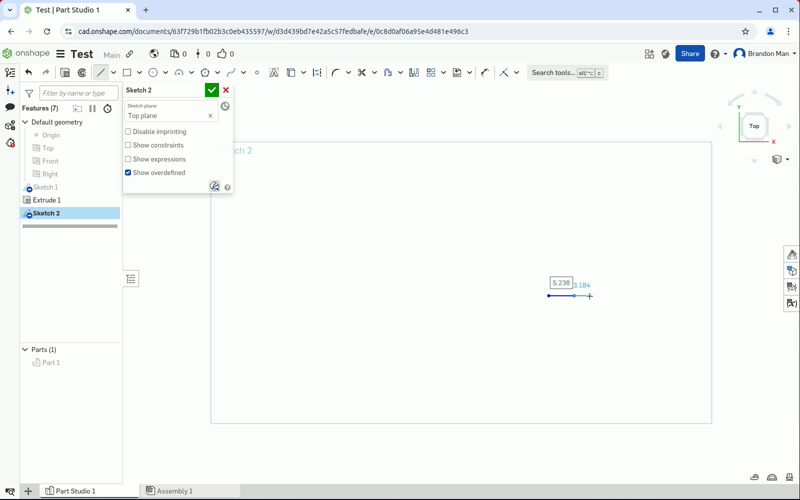
mouse_move(574, 270)
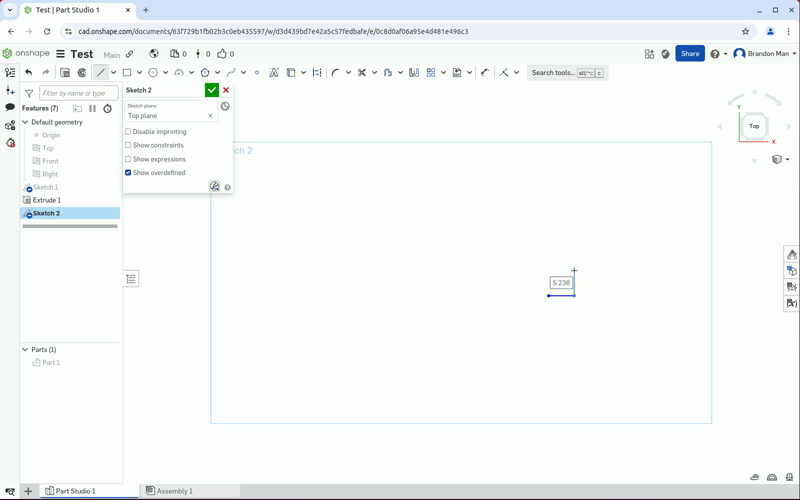
click(574, 270)
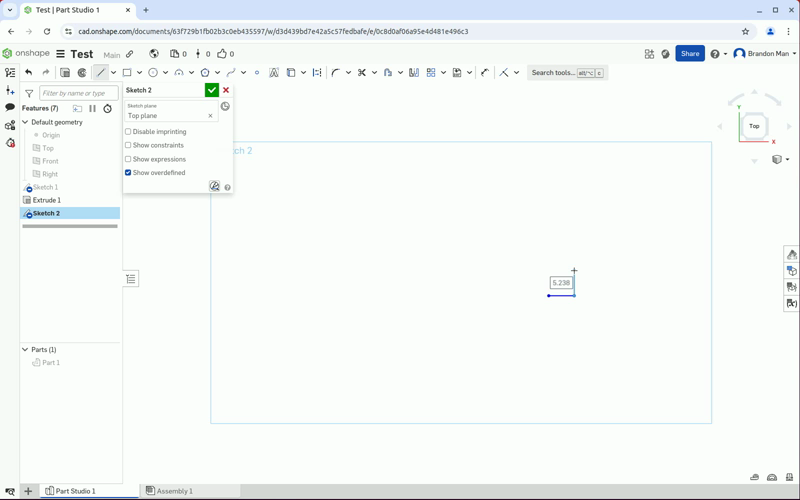
key_up(shift)
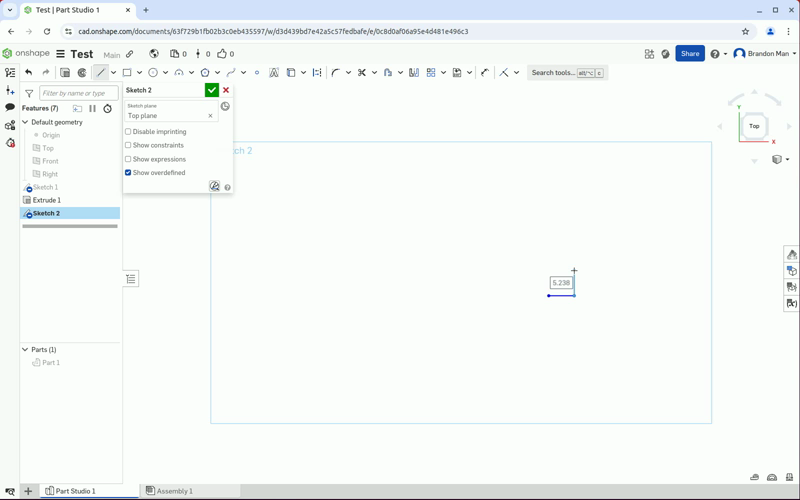
key_down(shift)
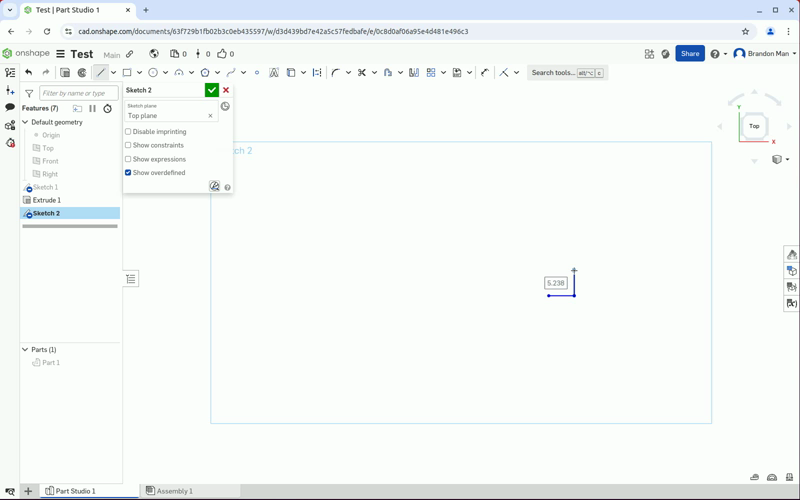
mouse_move(589, 270)
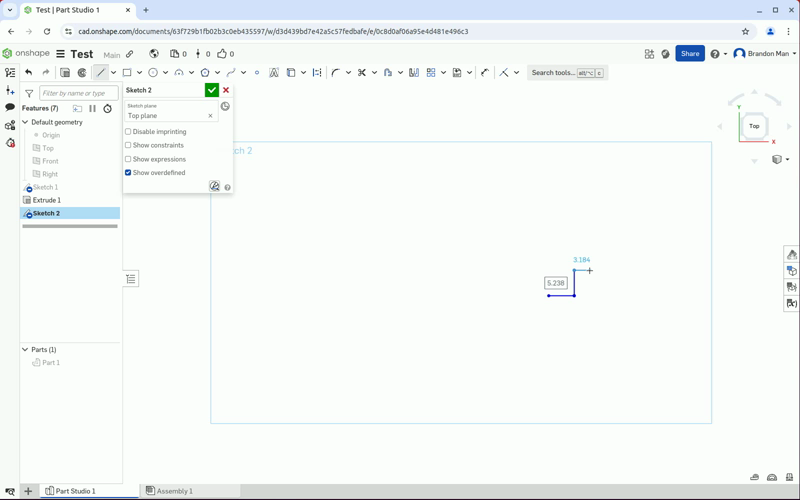
mouse_move(548, 270)
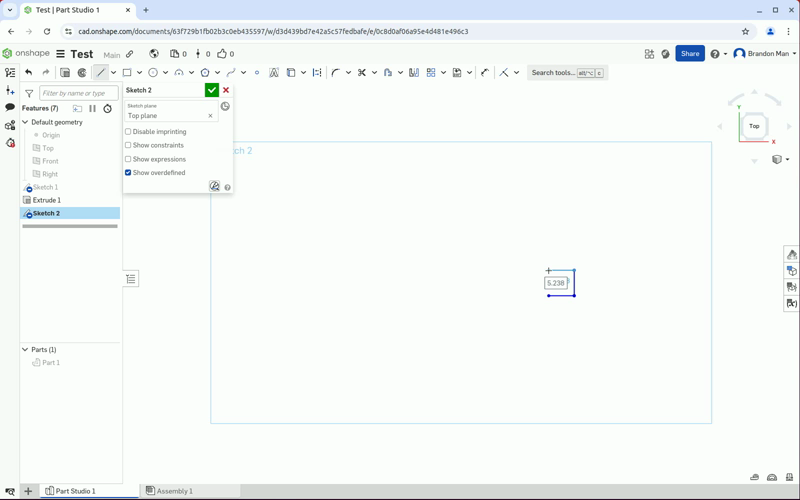
click(548, 270)
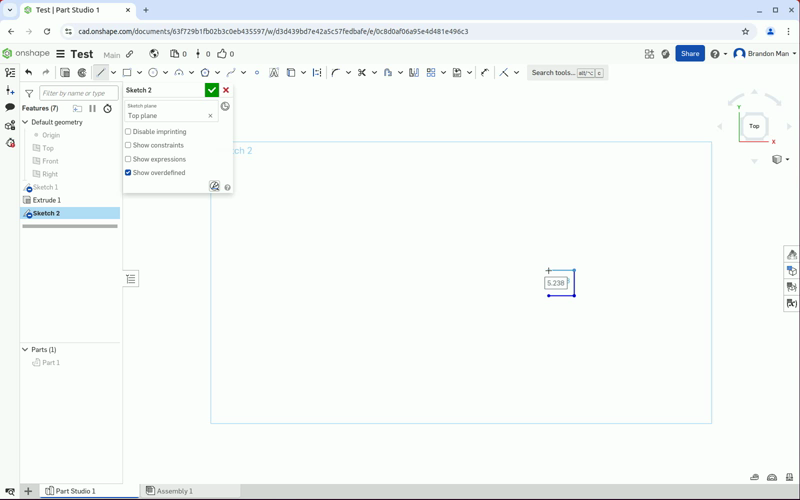
key_up(shift)
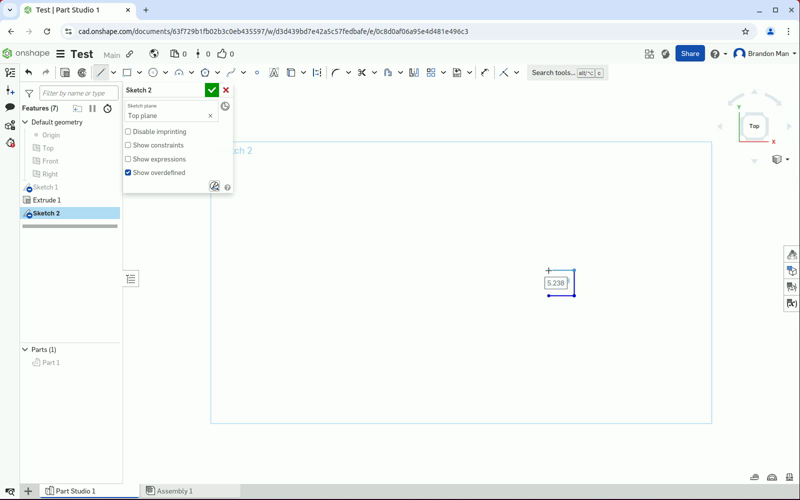
mouse_move(578, 270)
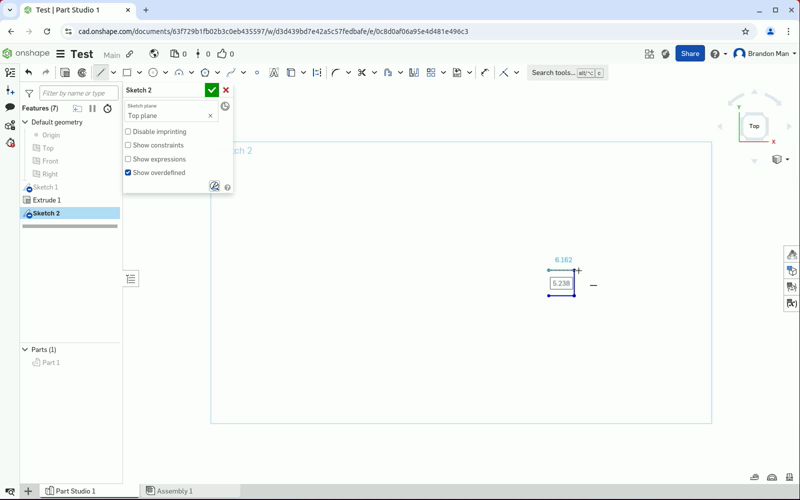
key_down(shift)
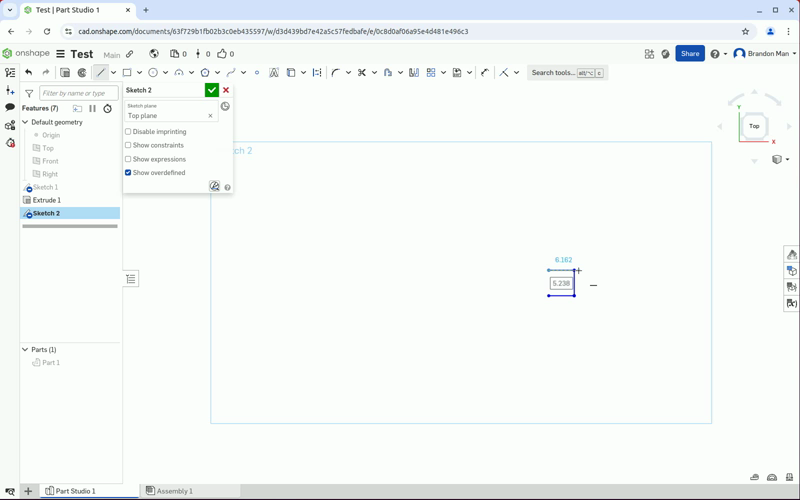
mouse_move(548, 295)
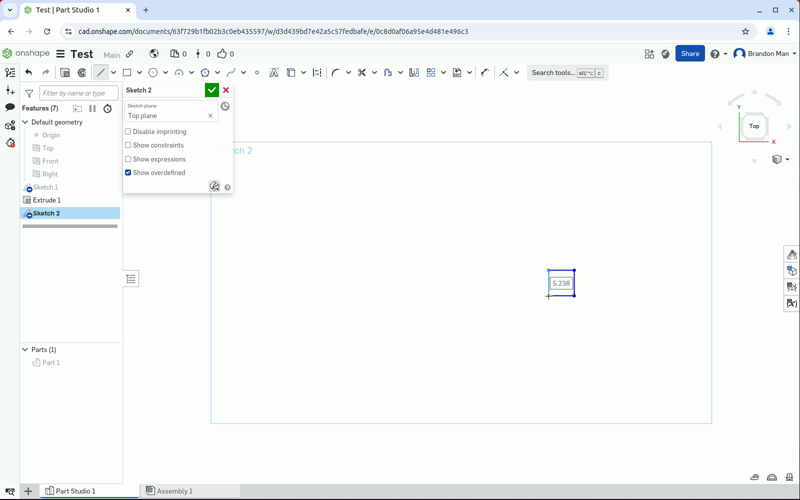
key_up(shift)
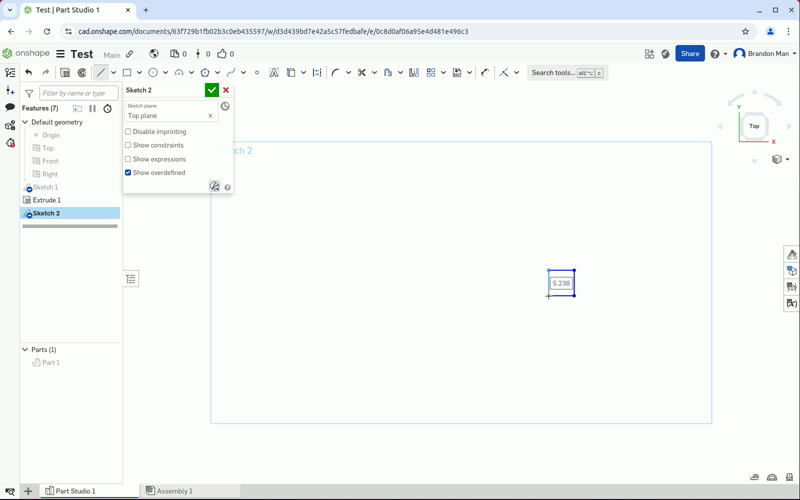
click(548, 295)
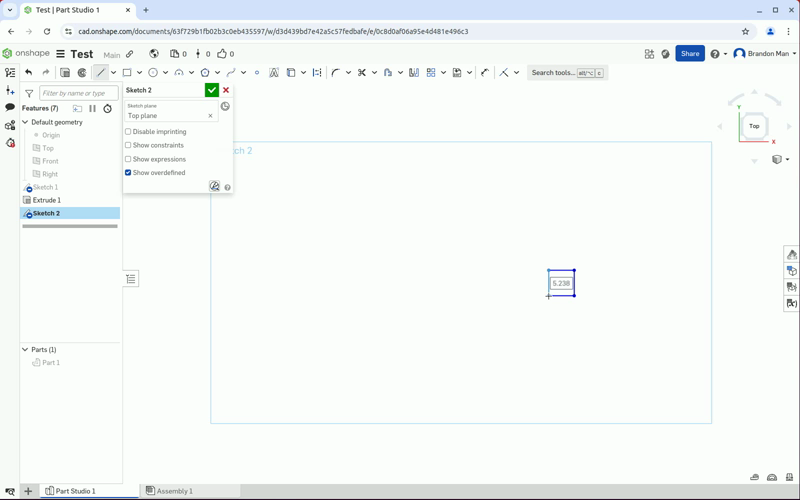
key(esc)
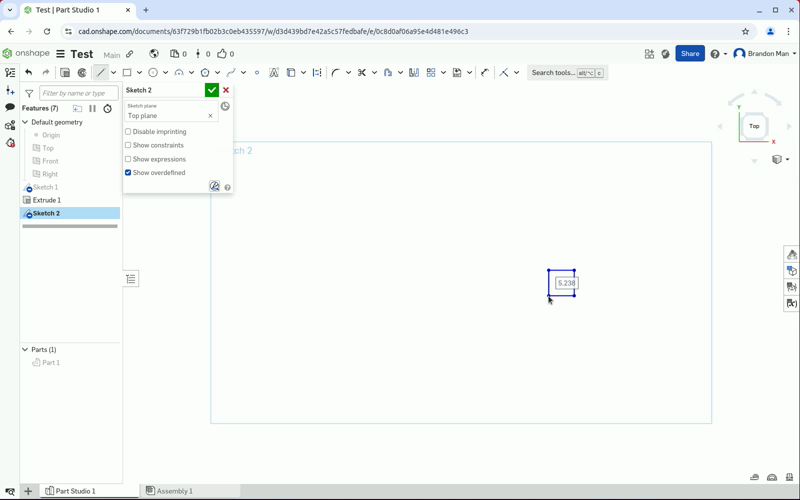
mouse_move(551, 271)
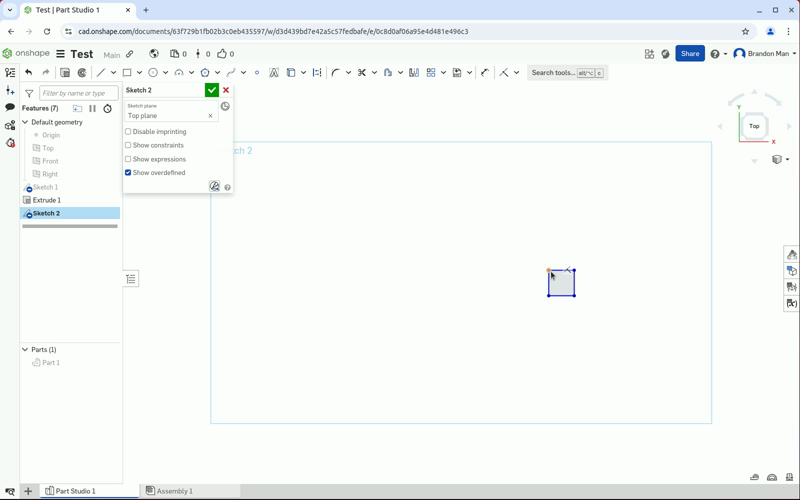
scroll(6)
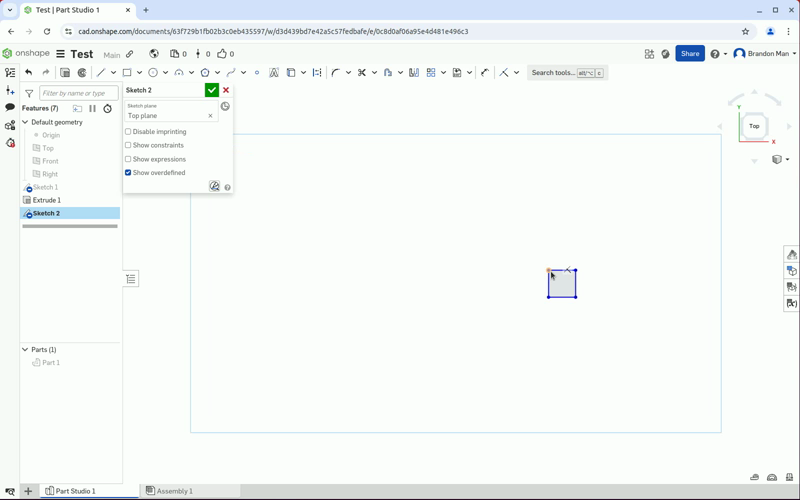
scroll(6)
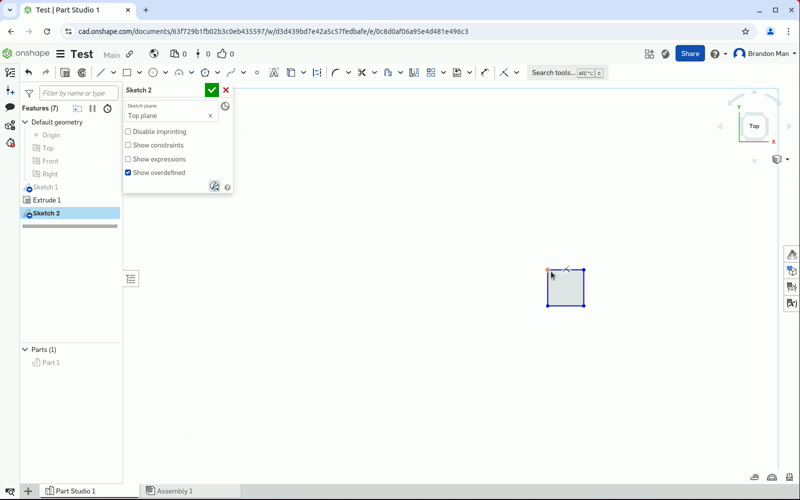
scroll(6)
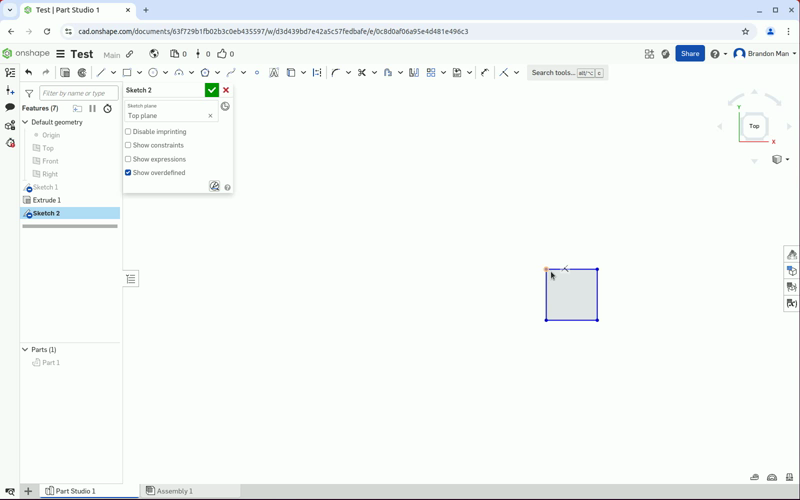
scroll(6)
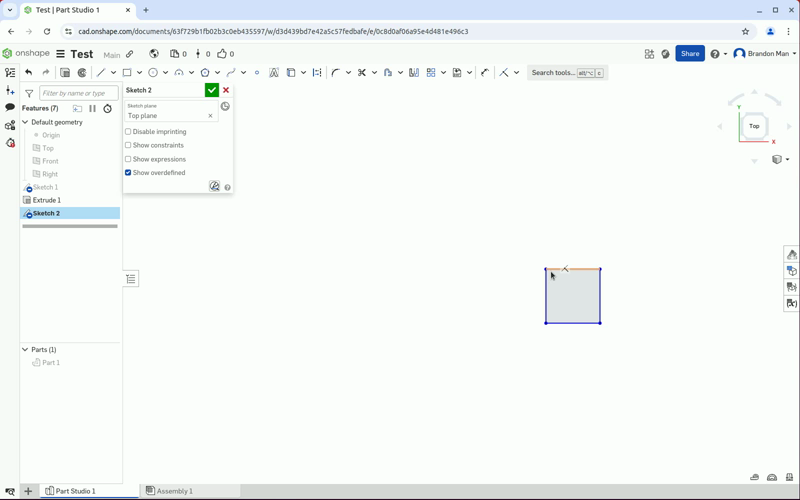
scroll(6)
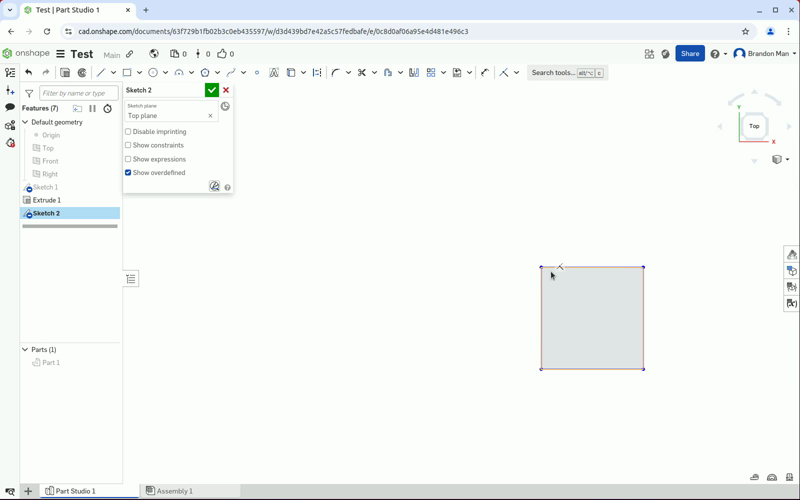
scroll(6)
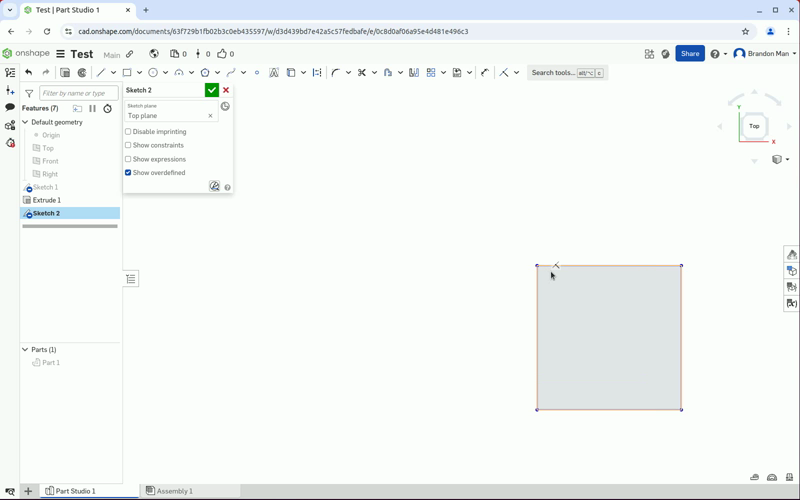
scroll(6)
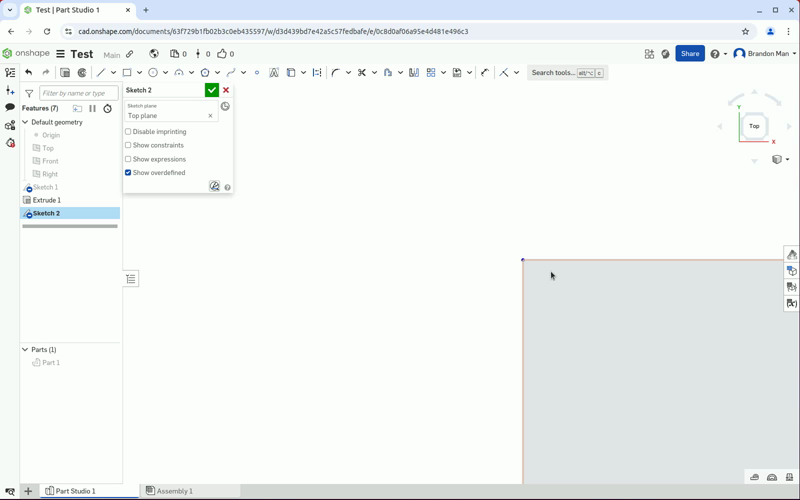
click(551, 271)
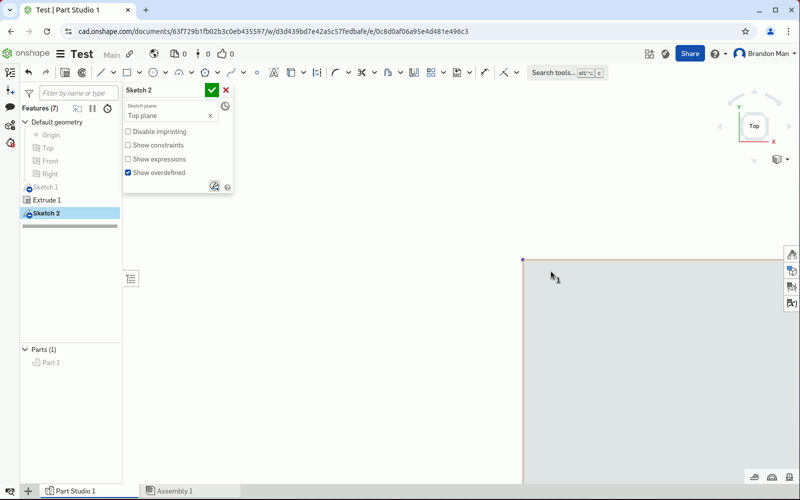
scroll(-6)
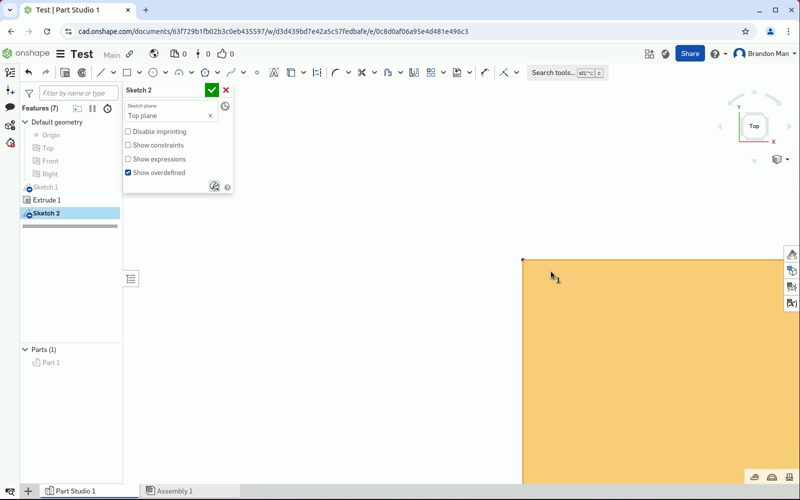
scroll(-6)
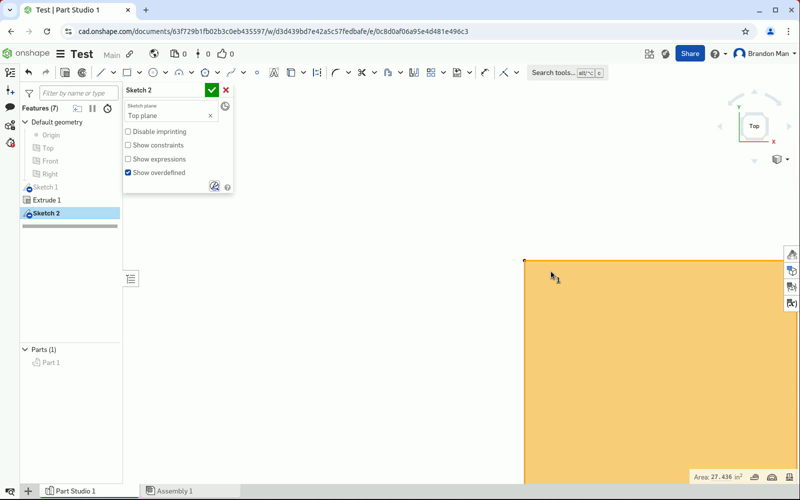
scroll(-6)
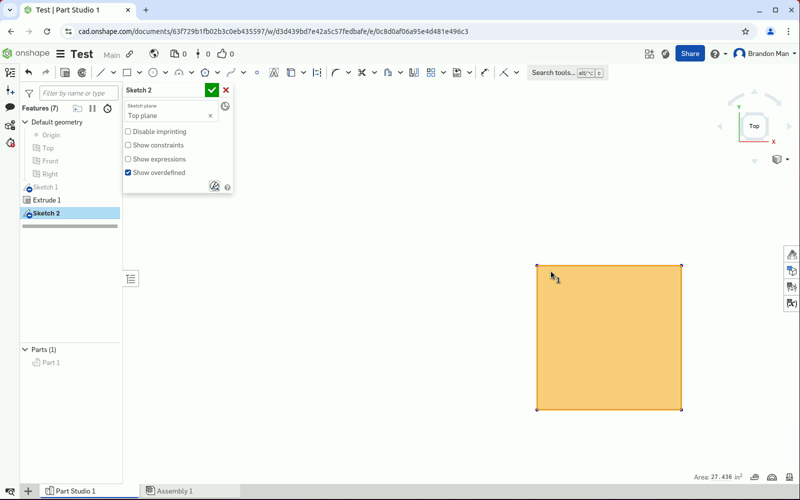
scroll(-6)
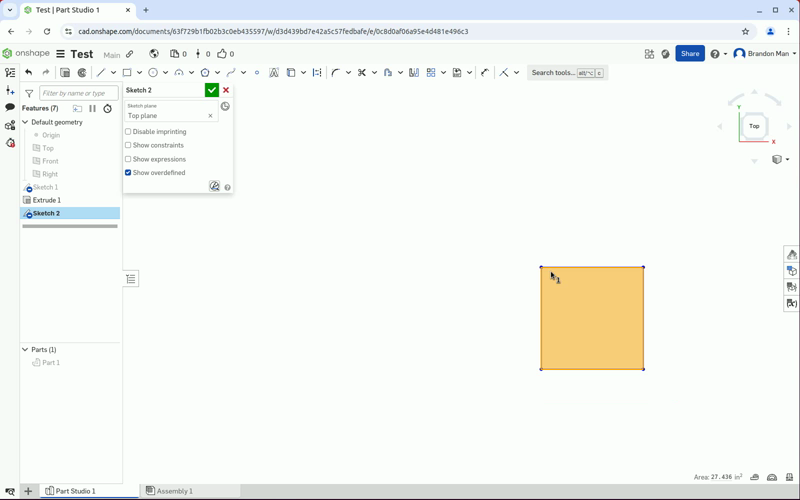
scroll(-6)
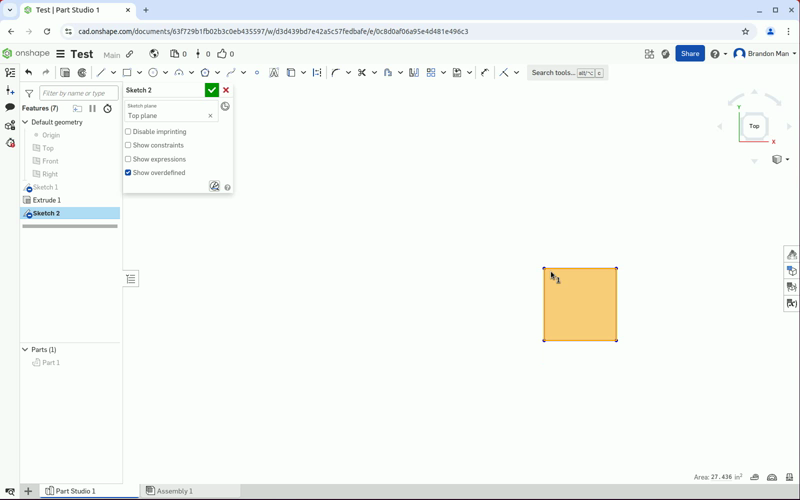
scroll(-6)
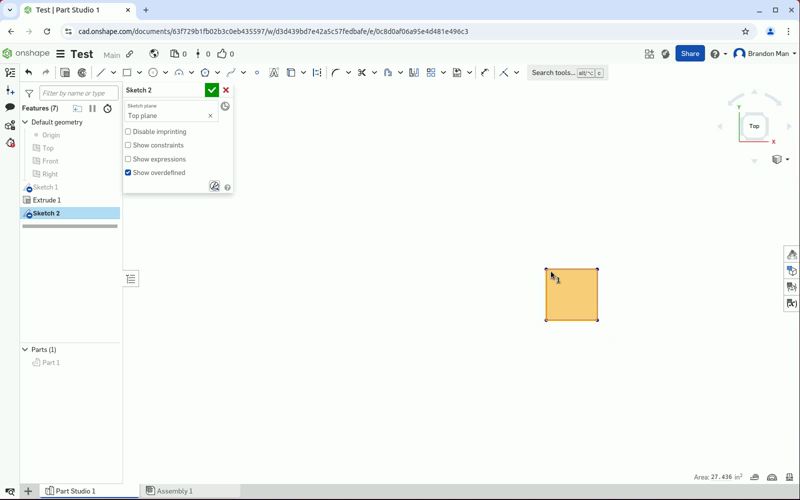
scroll(-6)
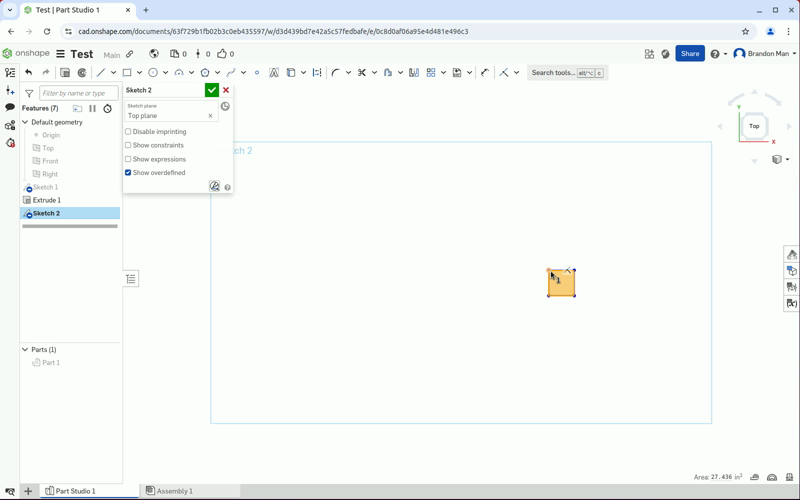
mouse_move(73, 352)
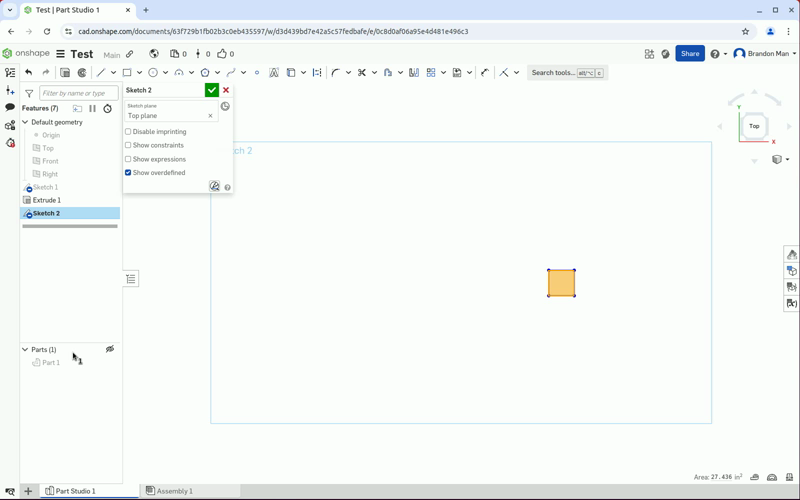
key(shift+y)
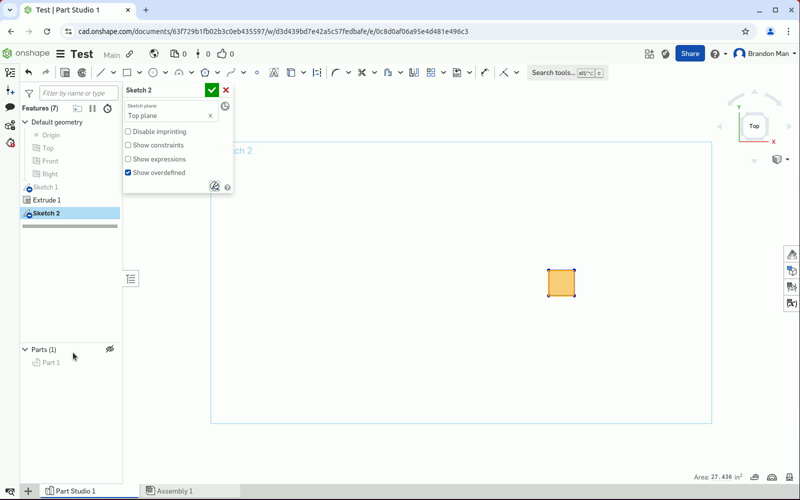
key(shift+e)
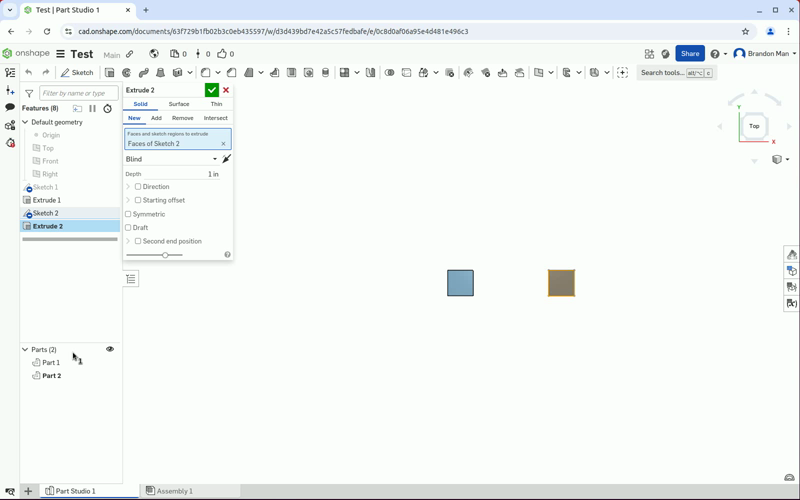
mouse_move(143, 106)
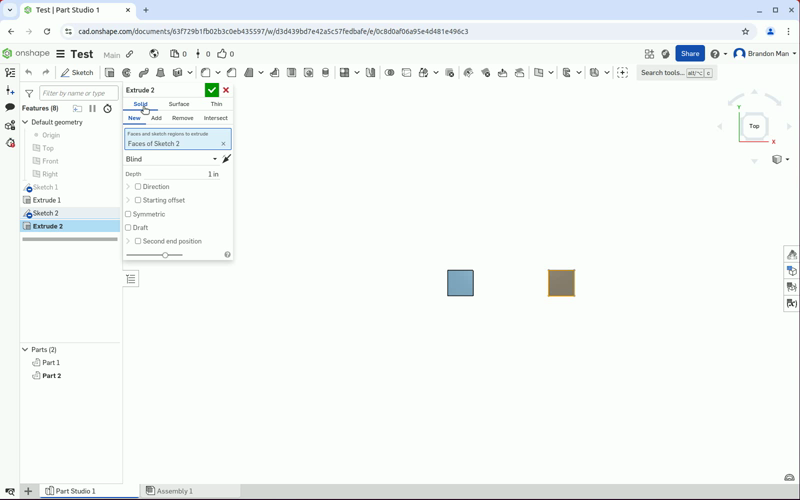
click(143, 106)
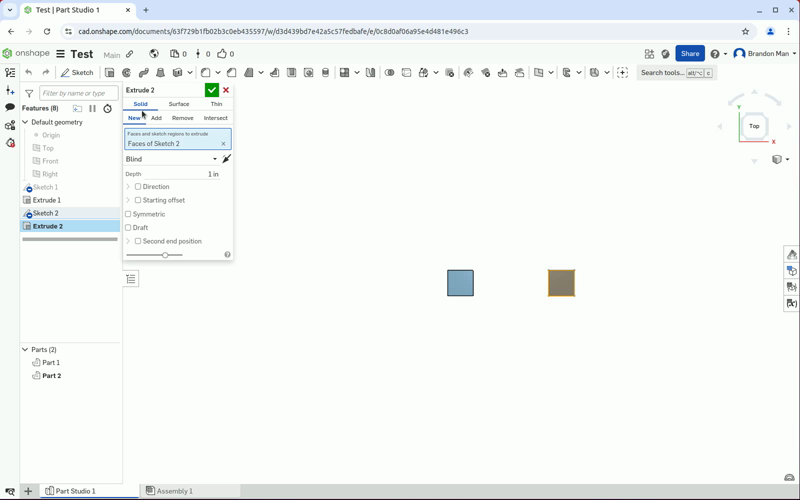
mouse_move(137, 120)
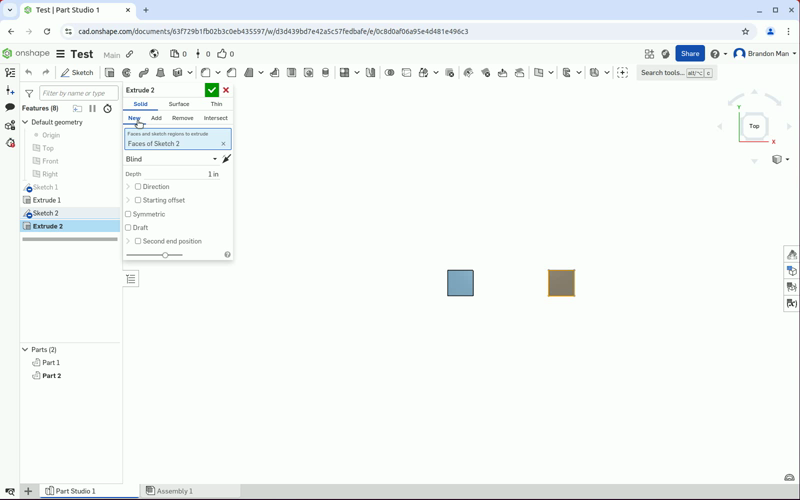
click(137, 120)
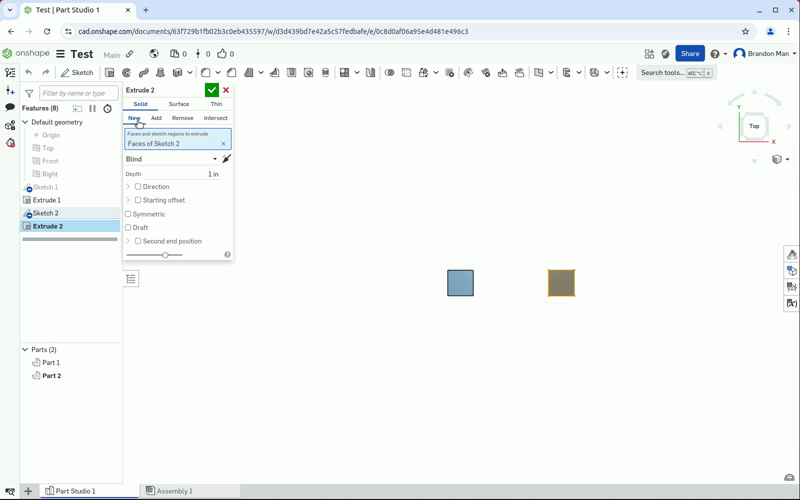
key(tab, 4)
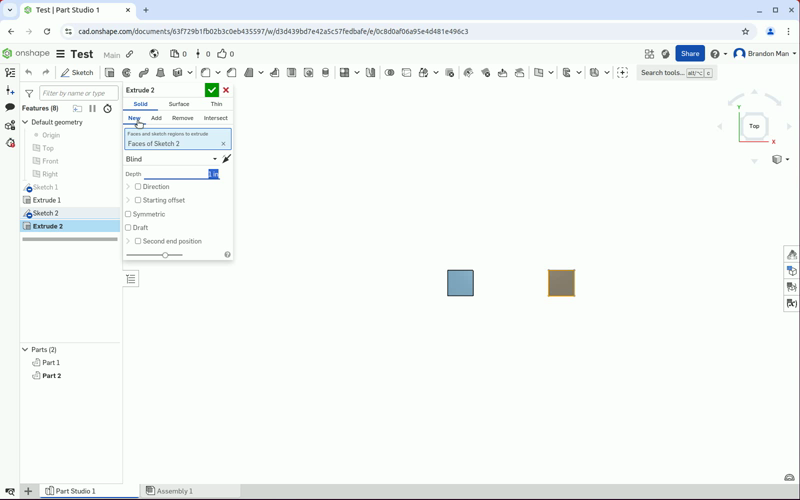
text(-0.241)
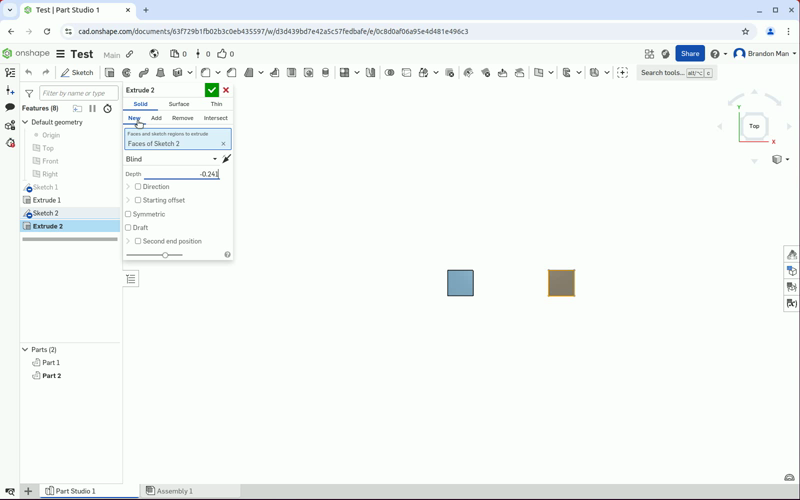
key(enter)
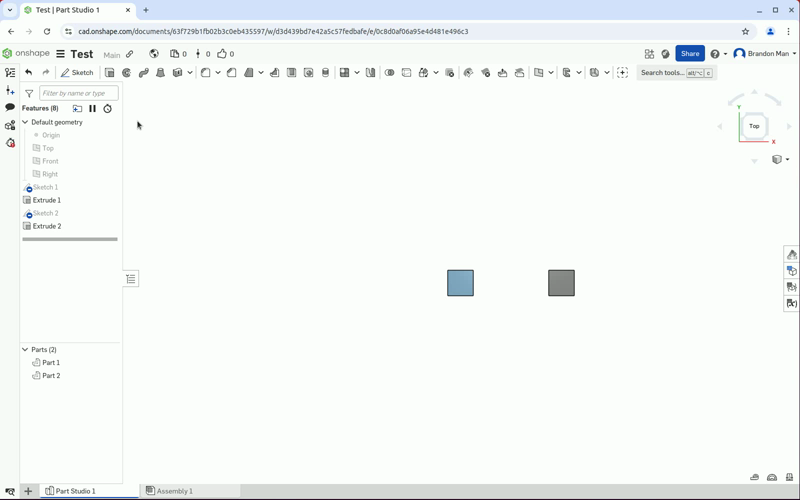
key(shift+h)
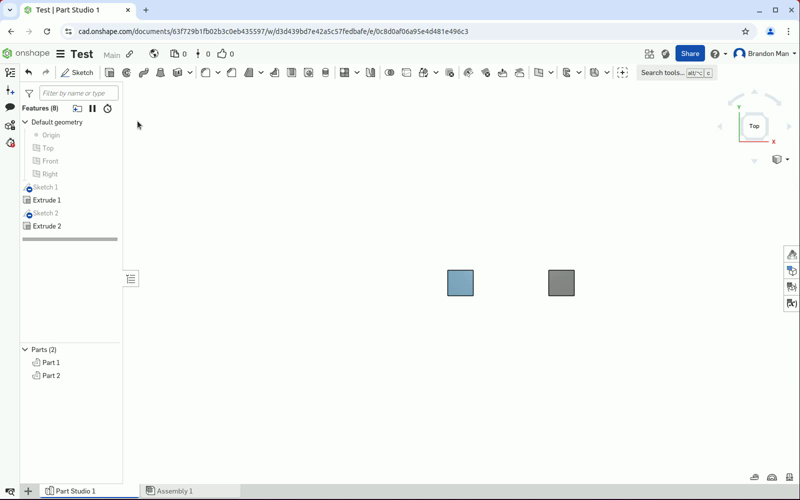
key(shift+h)
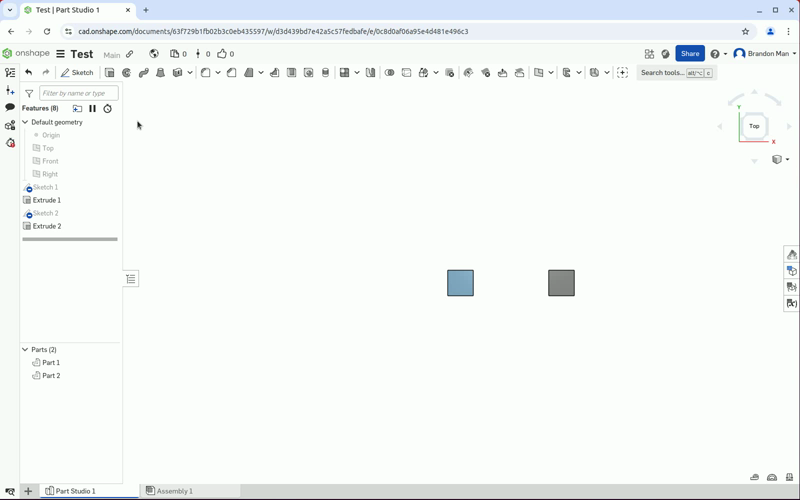
mouse_move(73, 189)
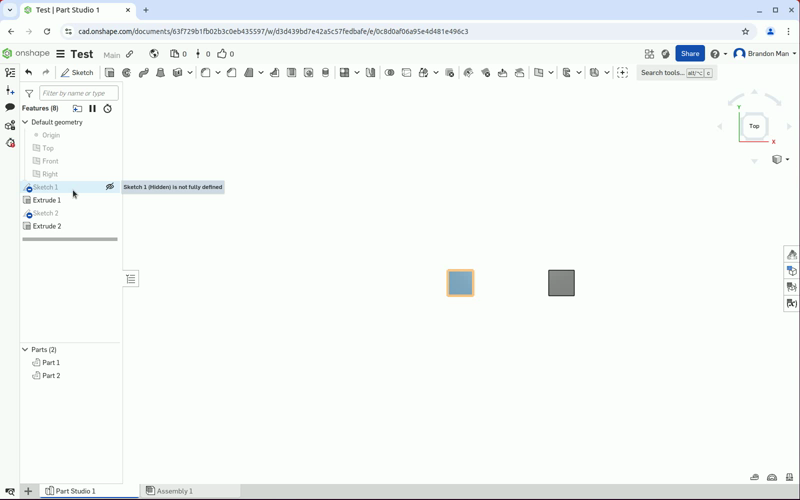
click(73, 189)
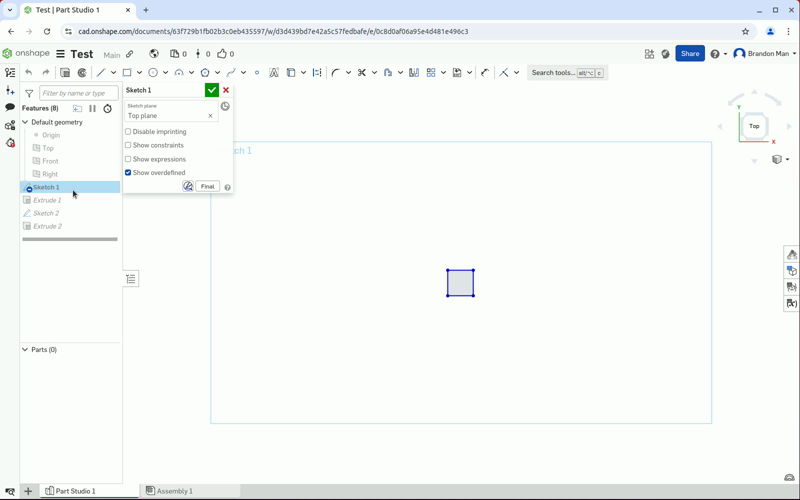
mouse_move(229, 92)
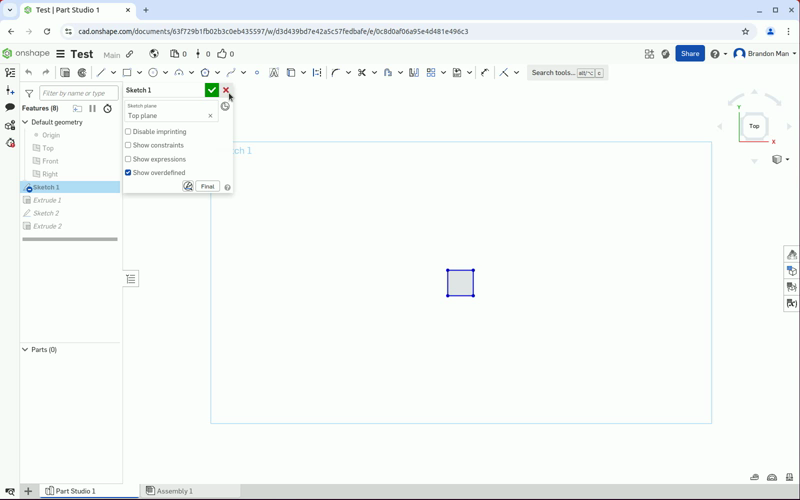
click(229, 92)
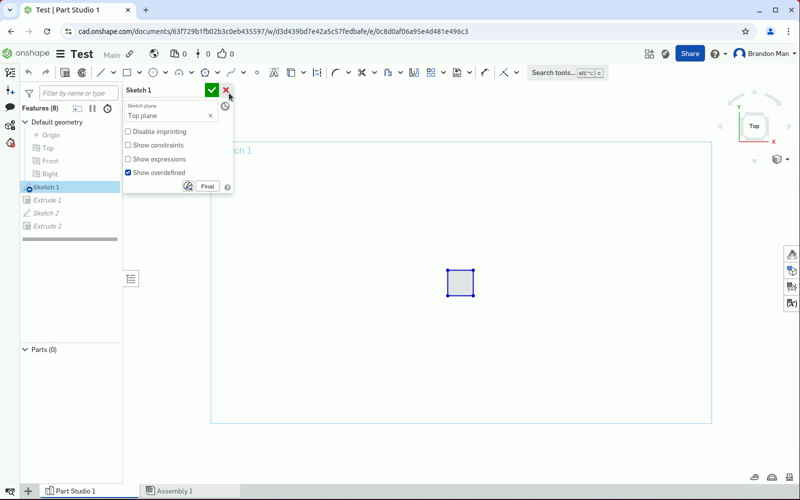
key(shift+s)
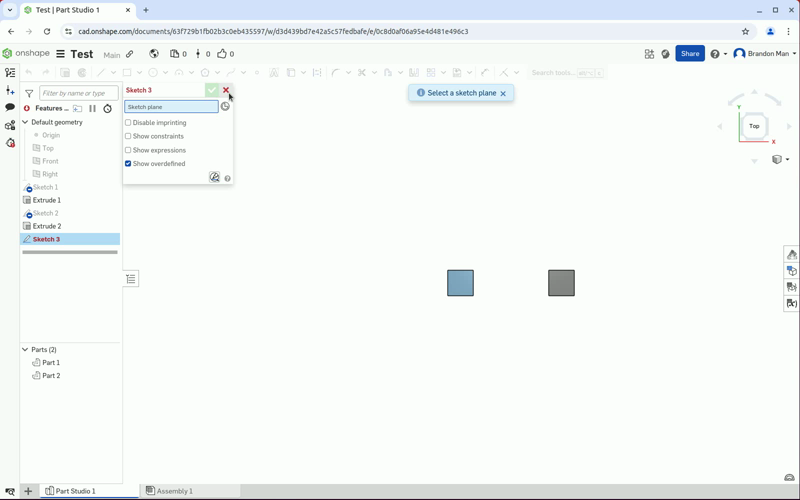
mouse_move(73, 150)
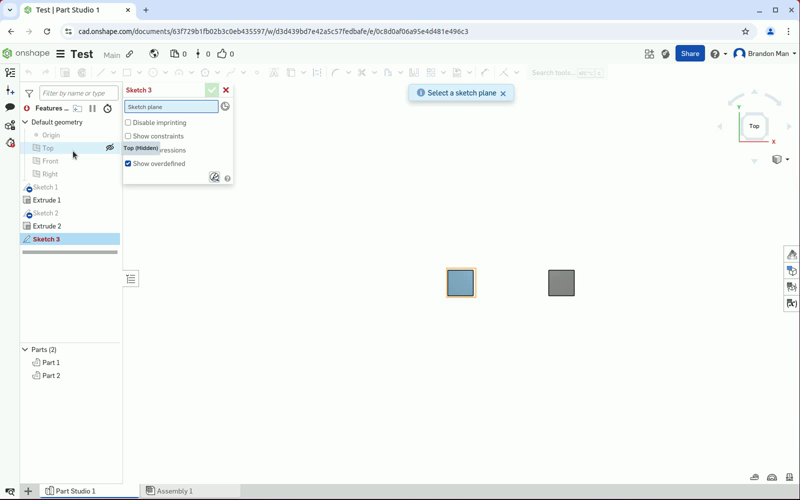
click(73, 150)
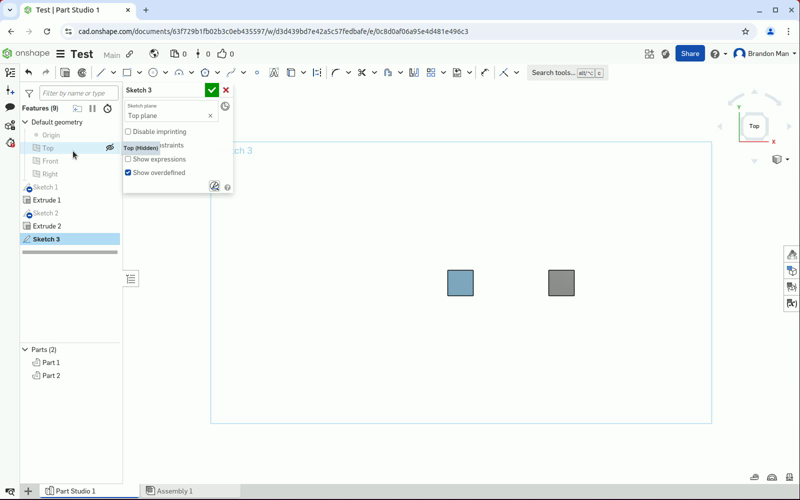
mouse_move(73, 352)
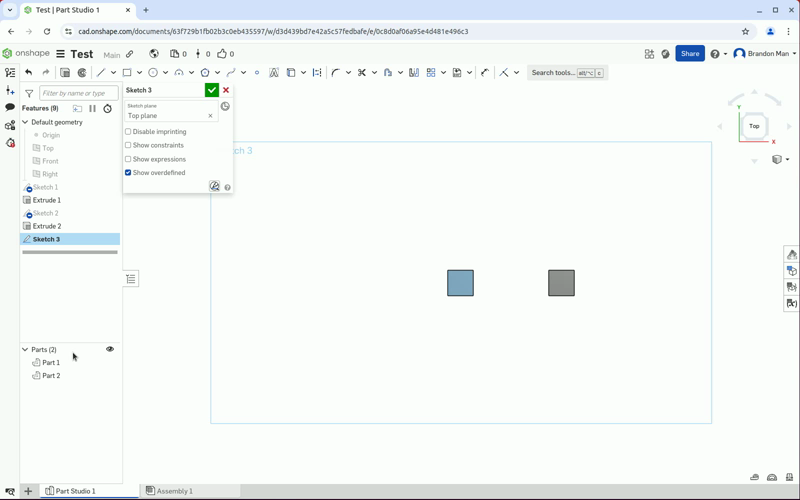
key(y)
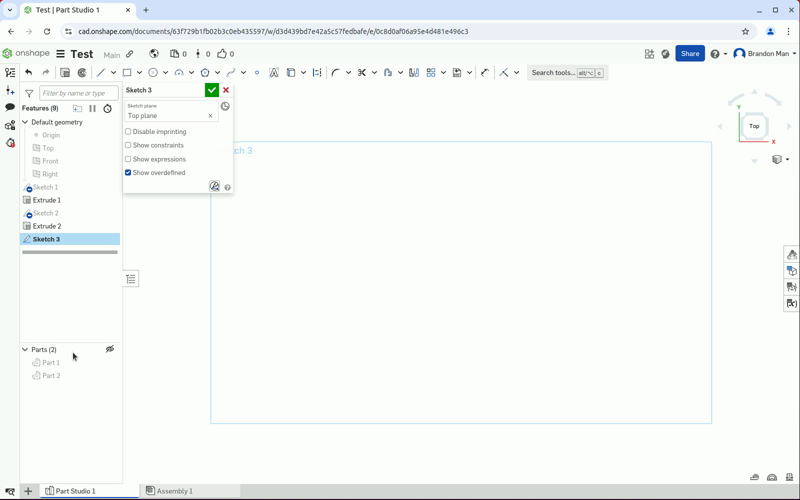
key(l)
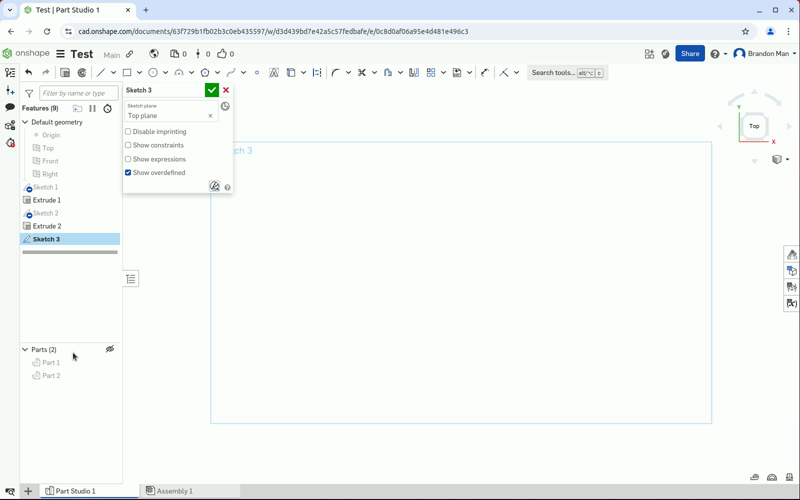
key_down(shift)
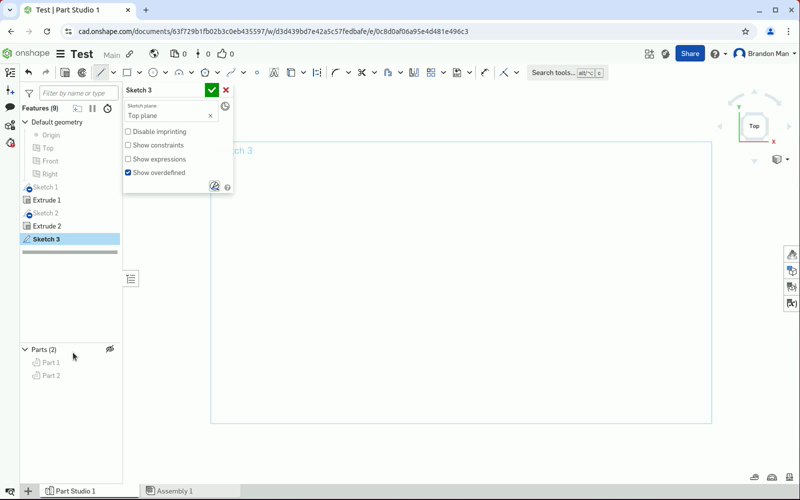
mouse_move(348, 295)
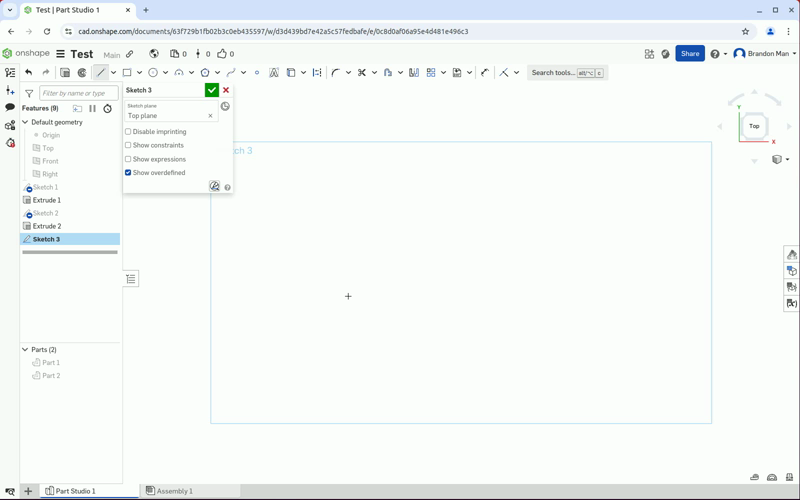
click(348, 295)
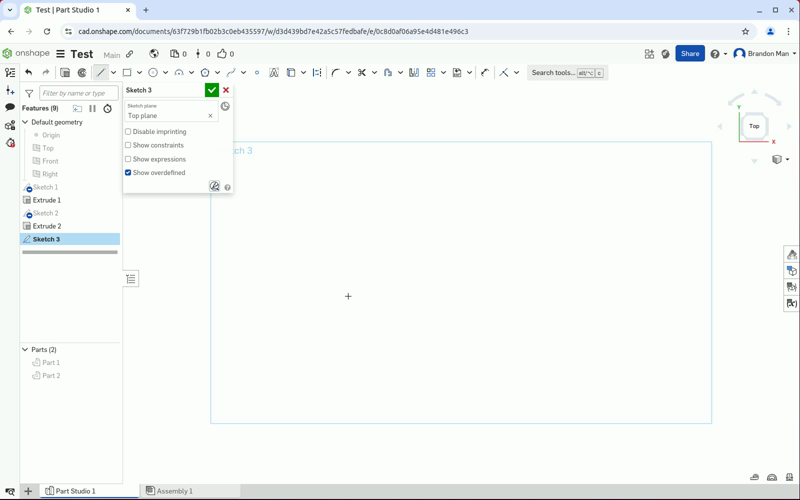
key_up(shift)
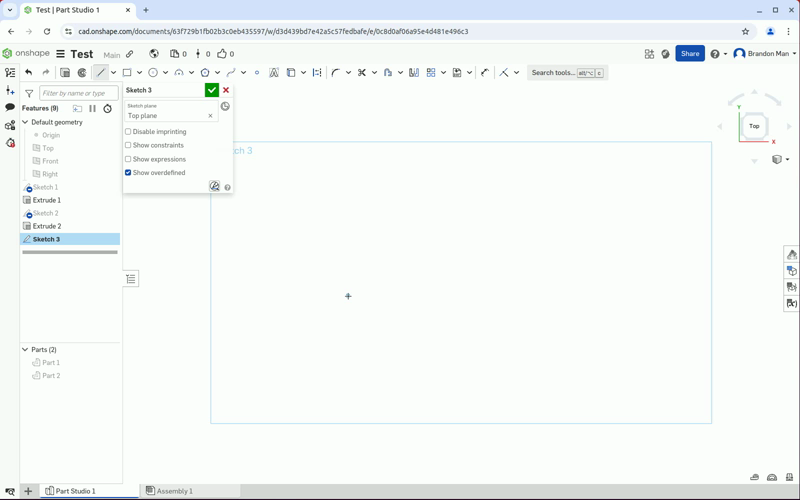
key_down(shift)
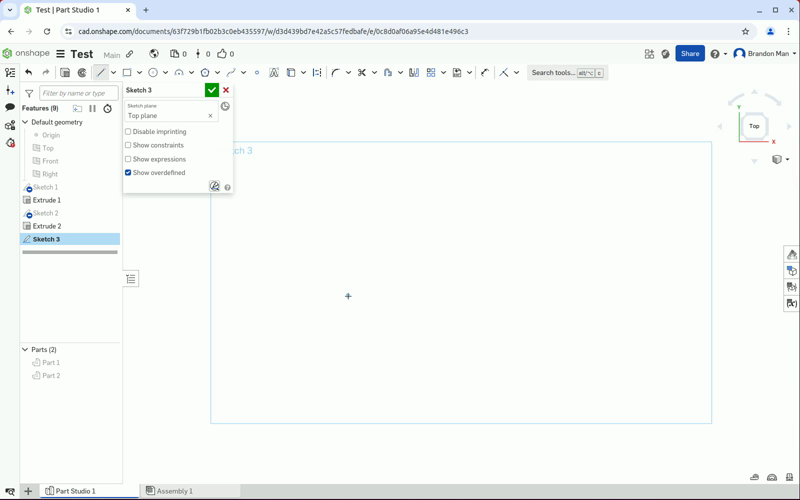
mouse_move(378, 295)
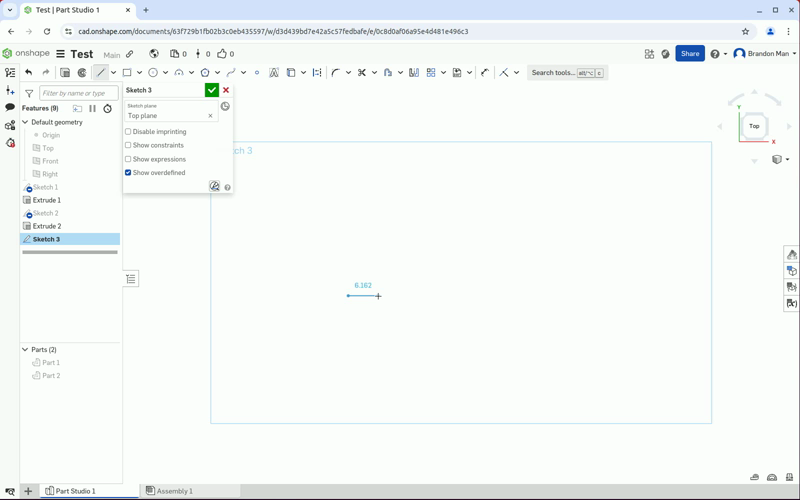
mouse_move(373, 295)
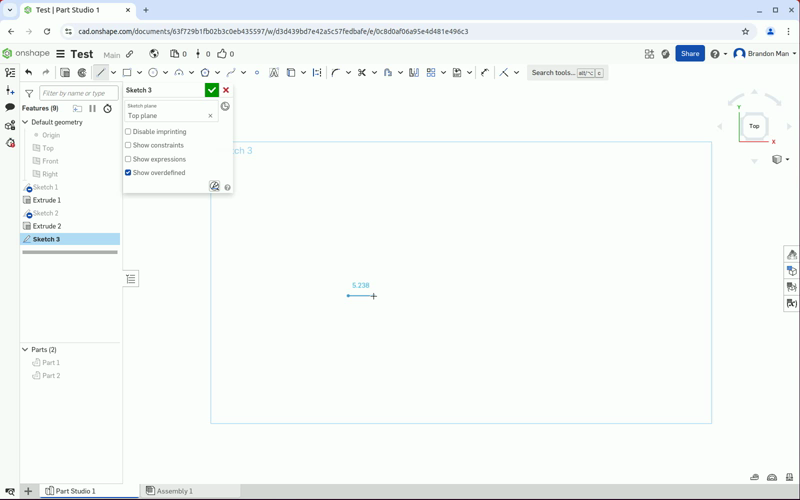
click(373, 295)
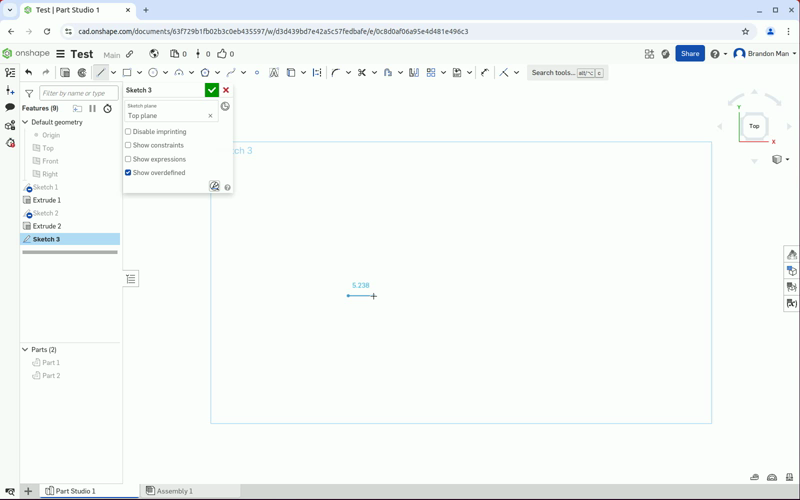
key_up(shift)
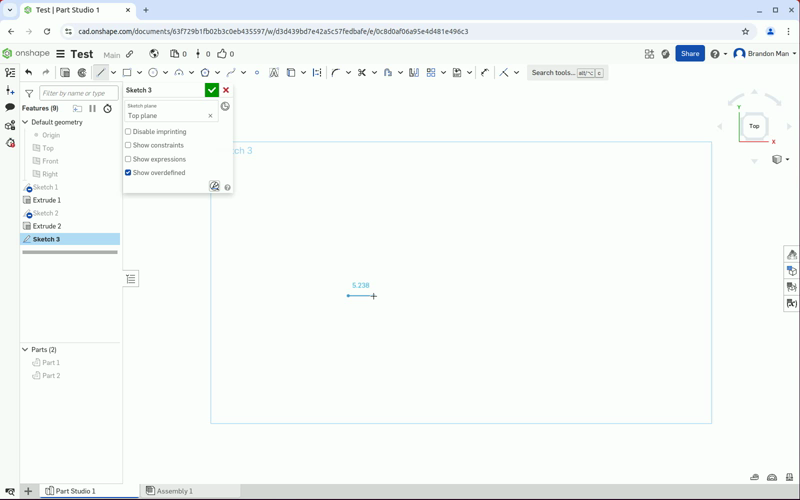
key_down(shift)
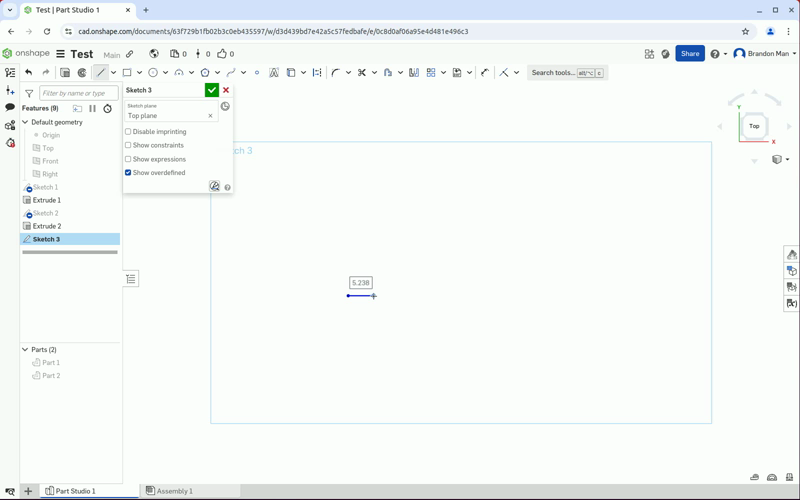
mouse_move(403, 295)
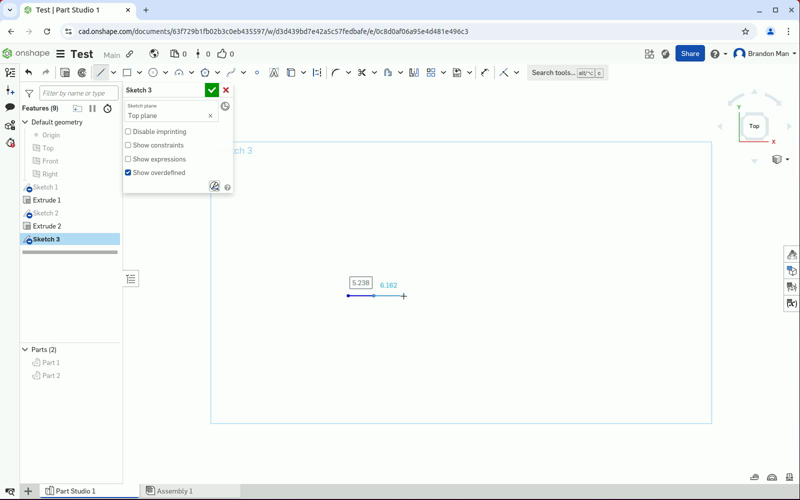
mouse_move(373, 270)
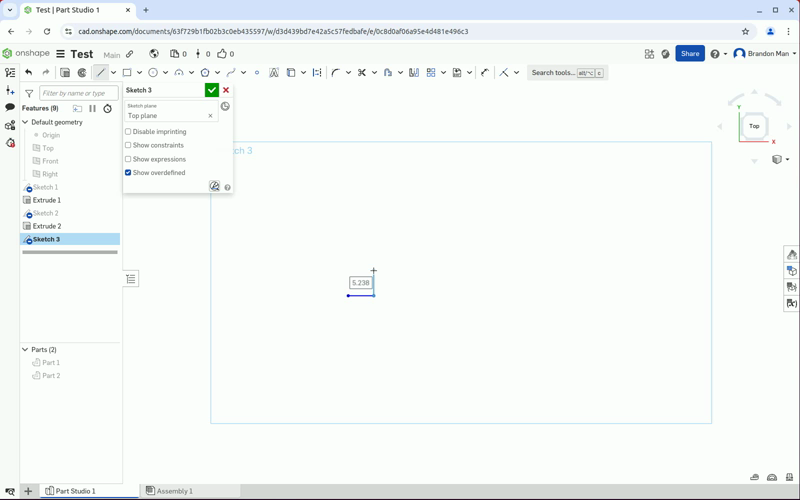
click(373, 270)
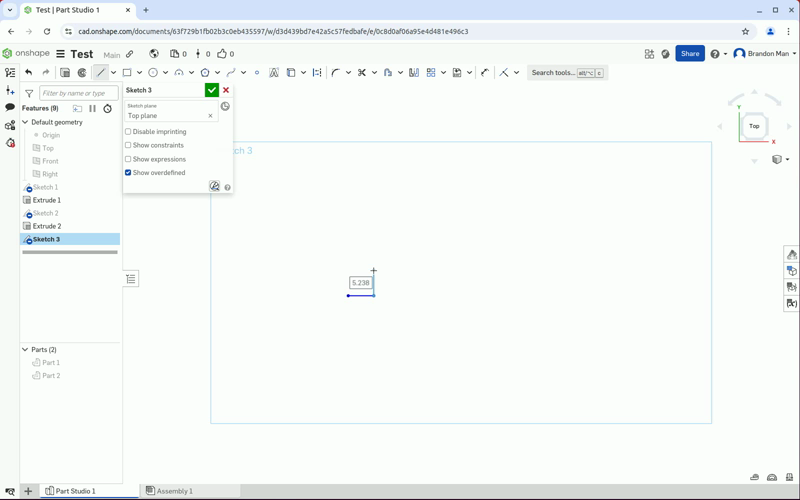
key_up(shift)
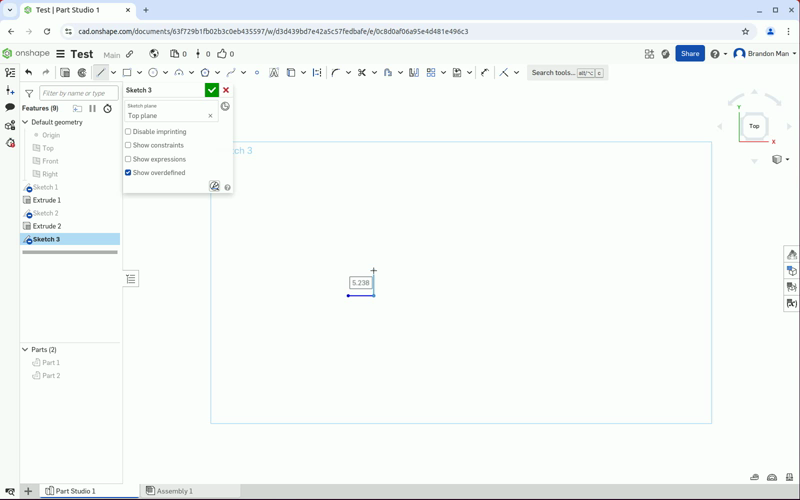
key_down(shift)
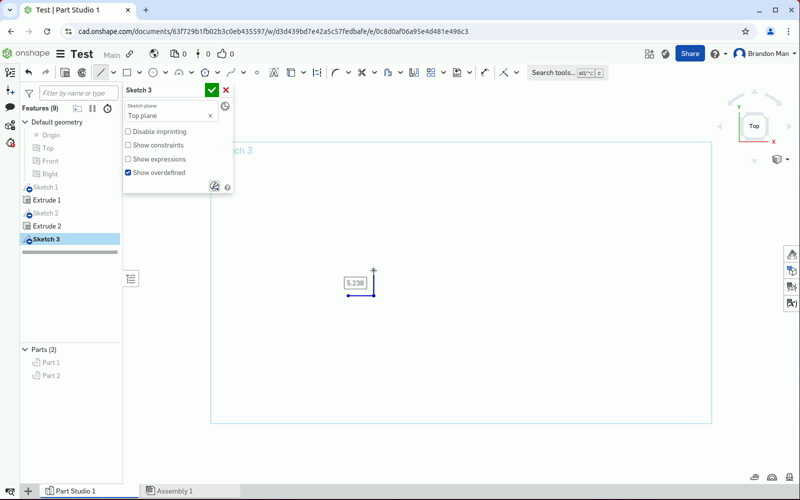
mouse_move(403, 270)
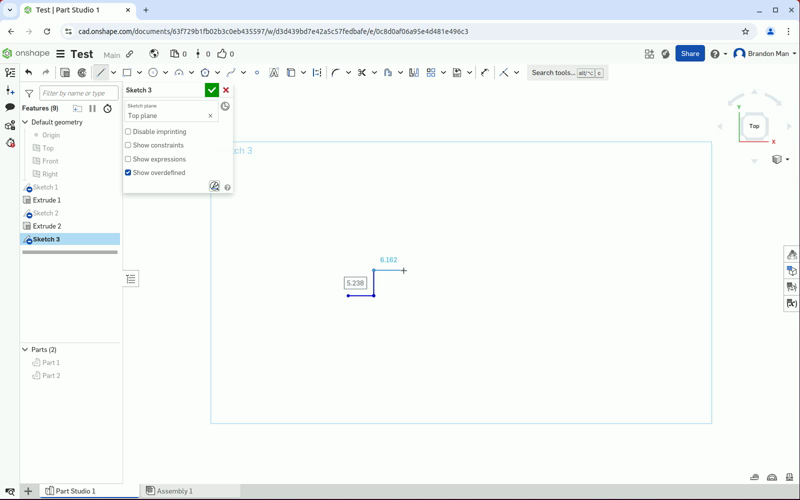
mouse_move(348, 270)
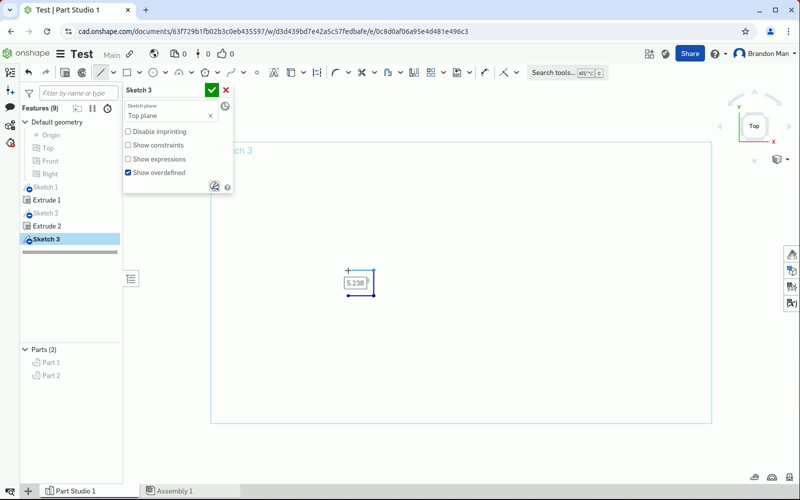
click(348, 270)
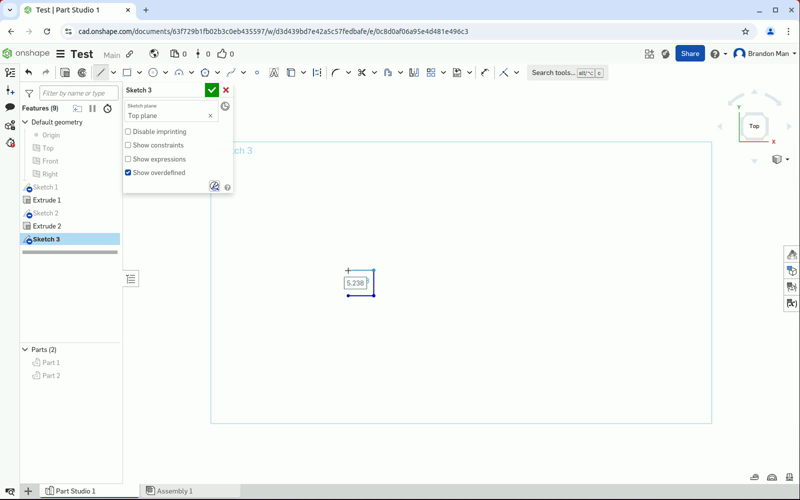
key_up(shift)
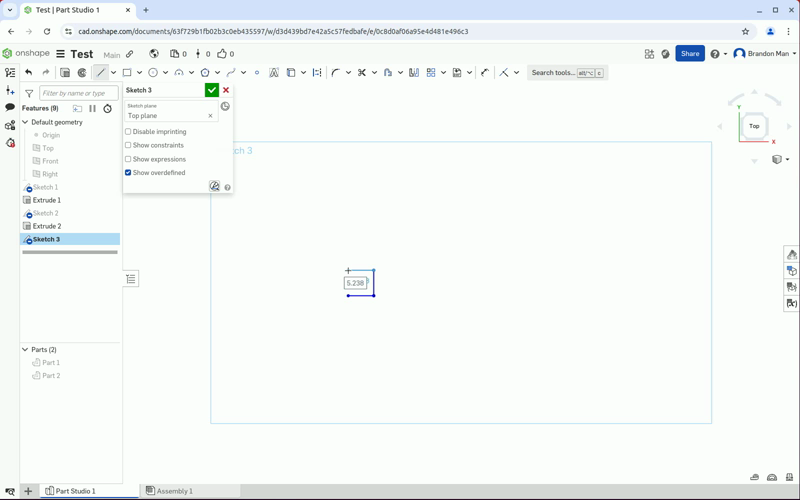
mouse_move(378, 270)
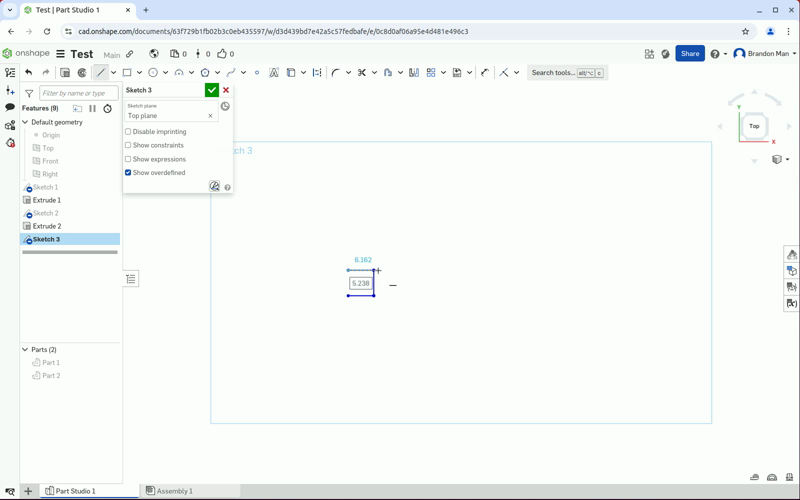
key_down(shift)
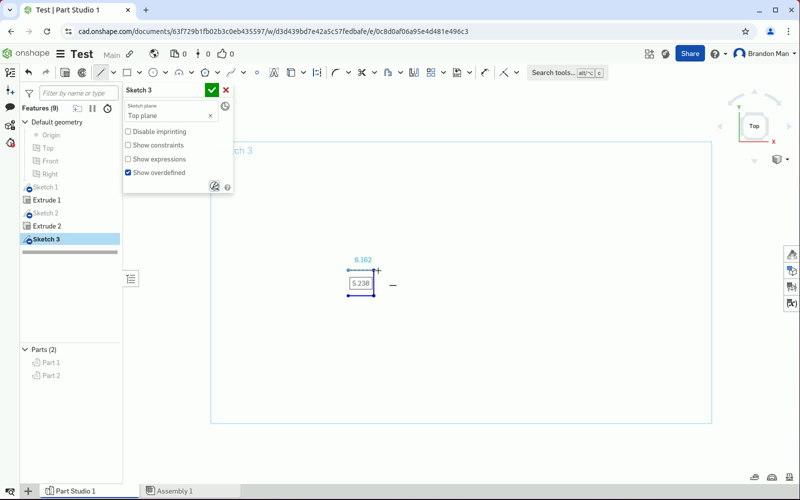
mouse_move(348, 295)
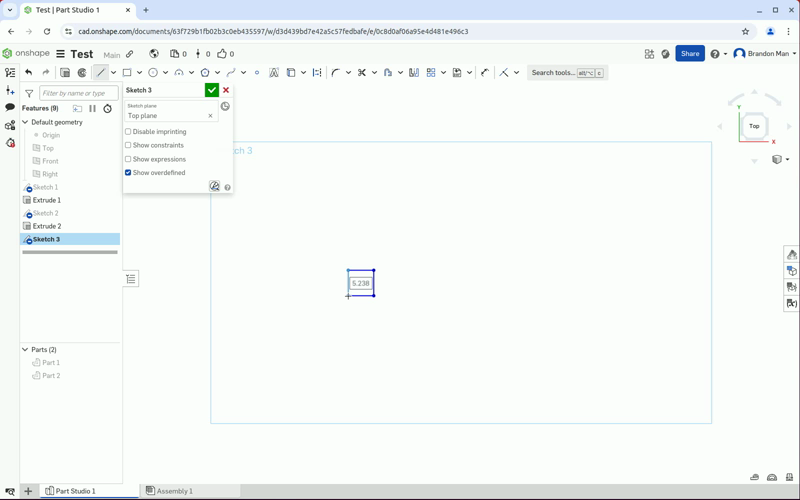
key_up(shift)
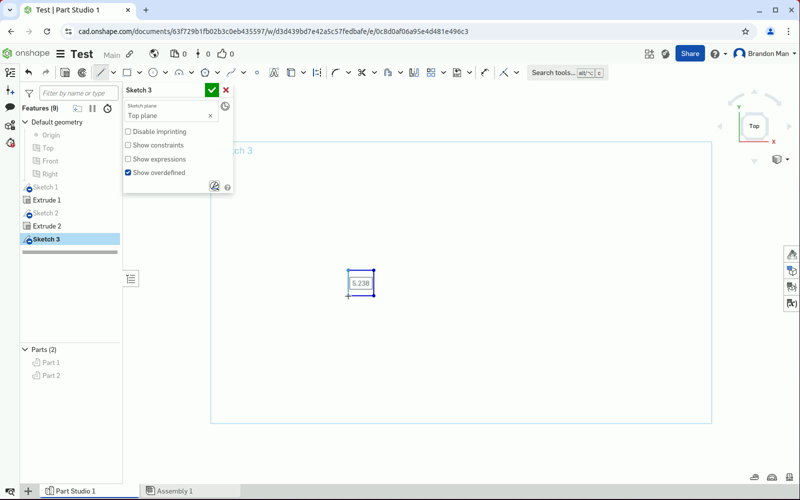
click(348, 295)
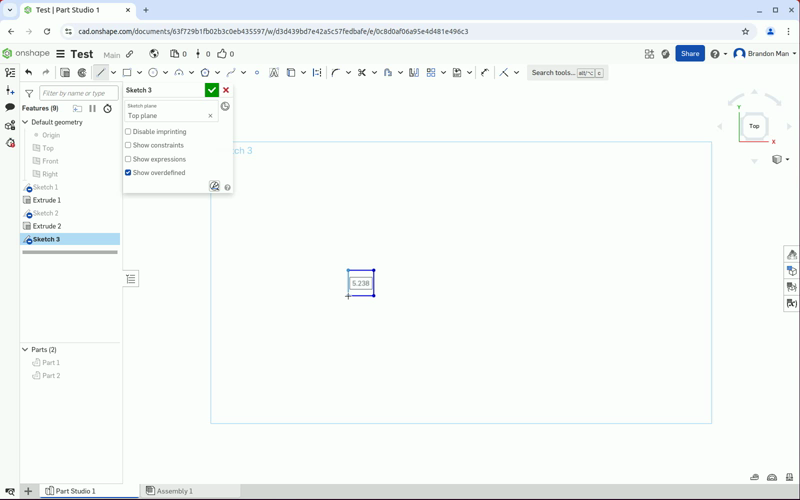
key(esc)
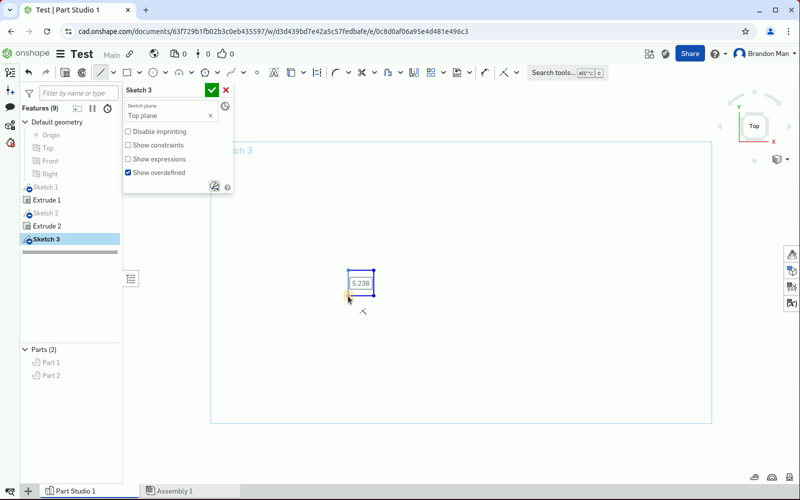
mouse_move(373, 289)
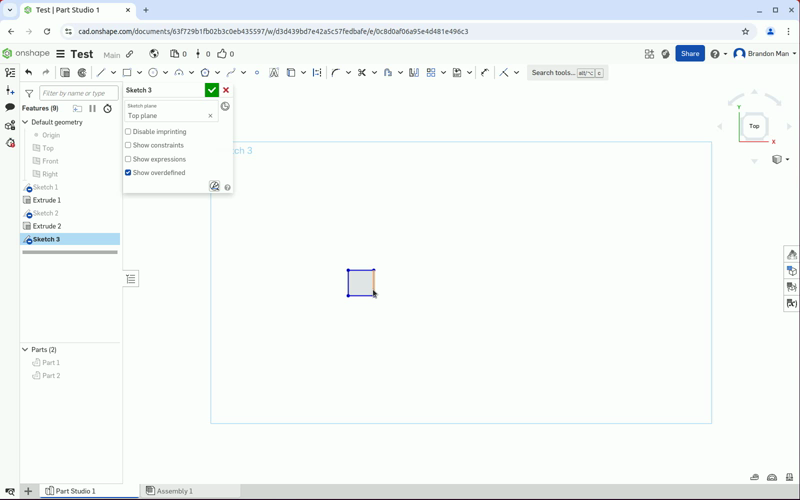
scroll(6)
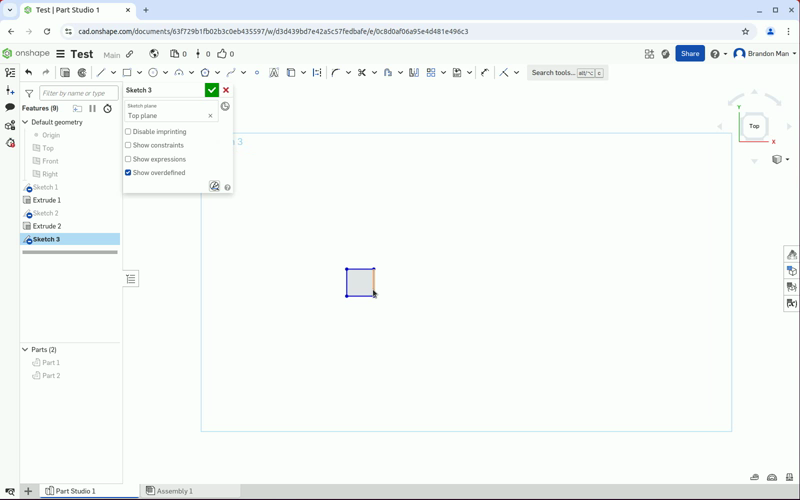
scroll(6)
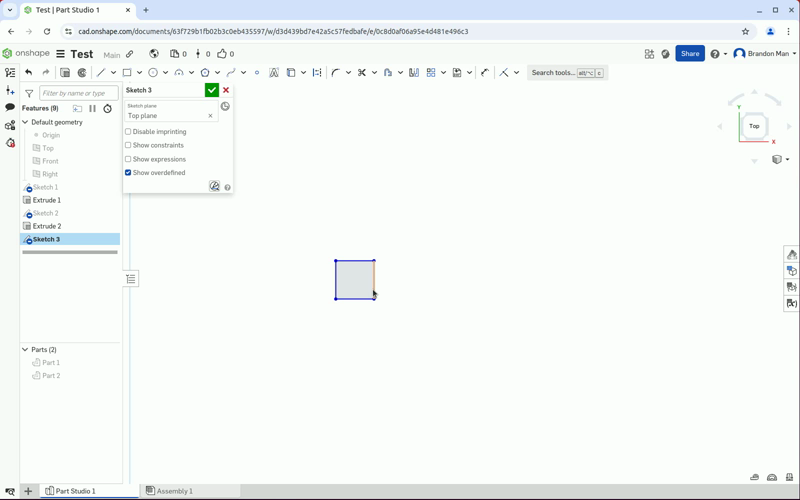
scroll(6)
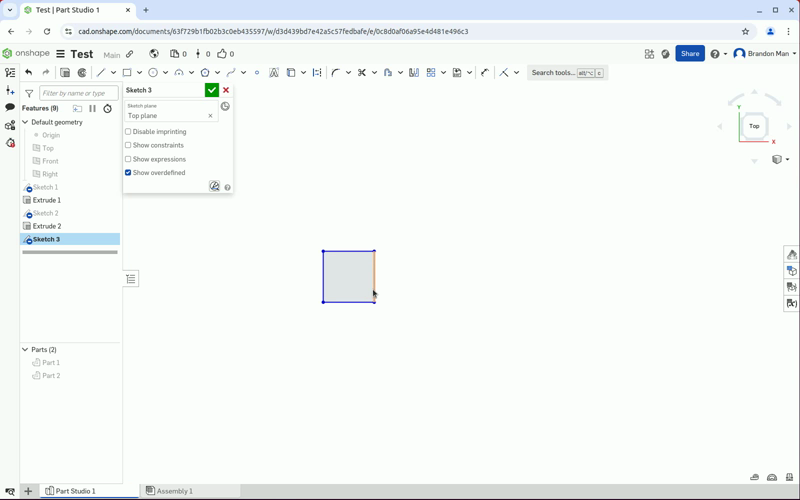
scroll(6)
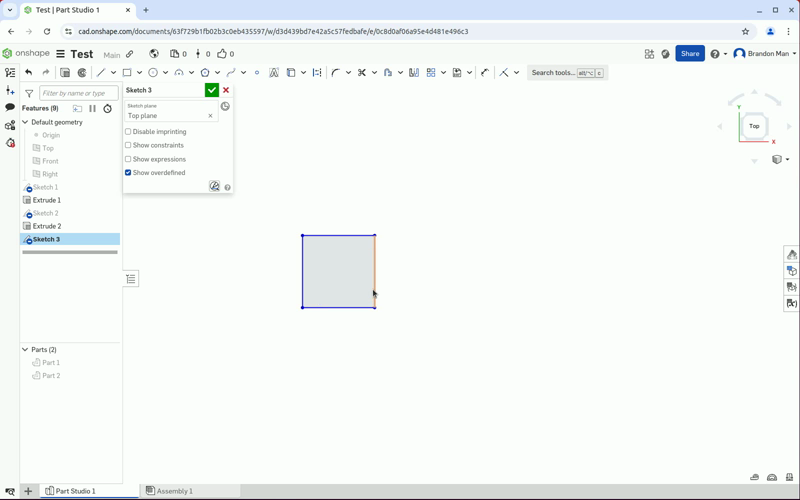
scroll(6)
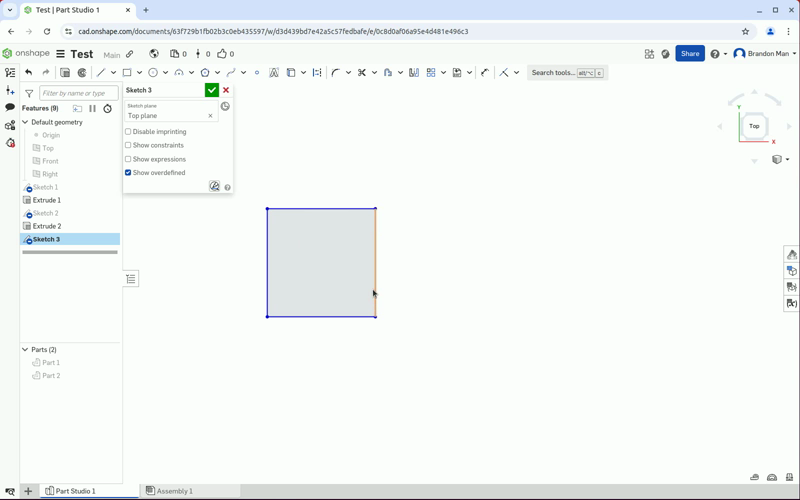
scroll(6)
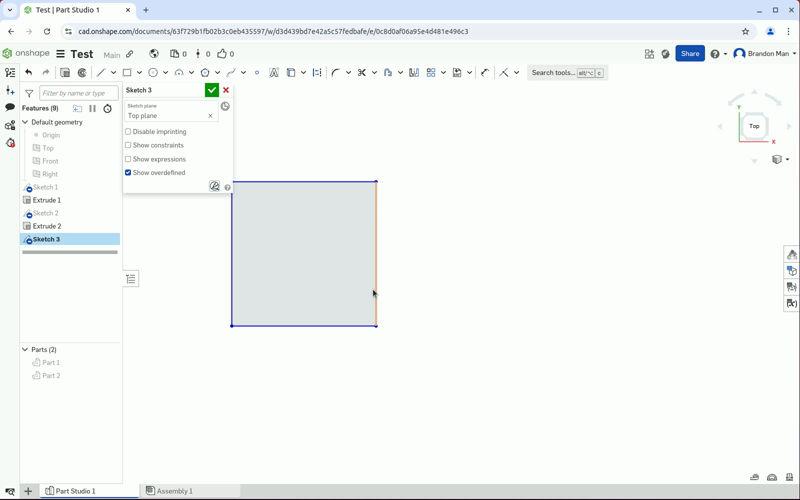
scroll(6)
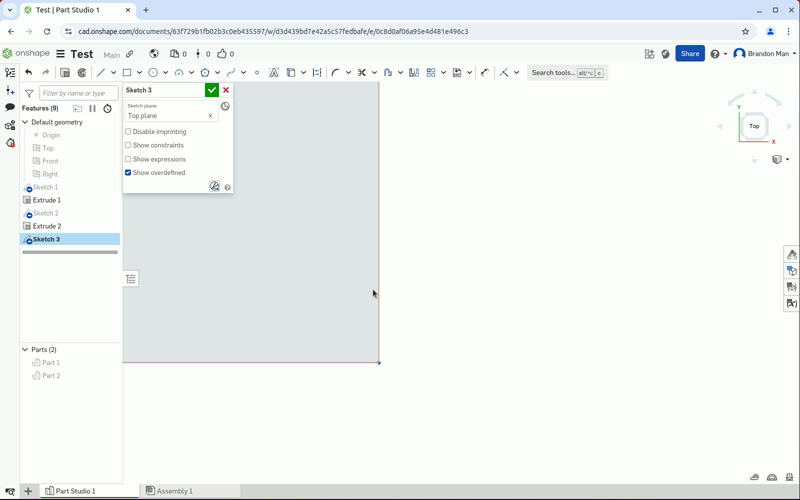
click(373, 289)
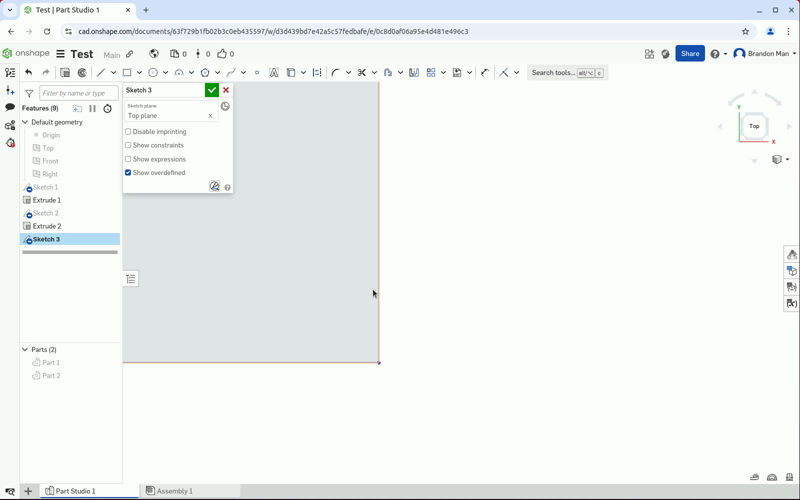
scroll(-6)
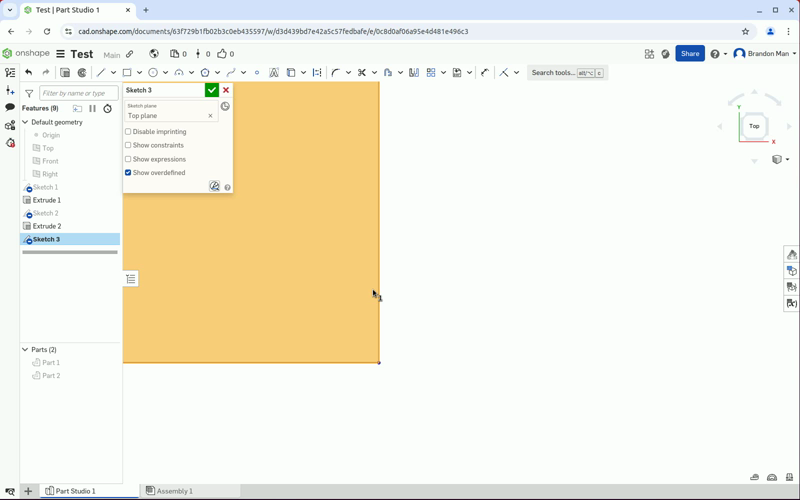
scroll(-6)
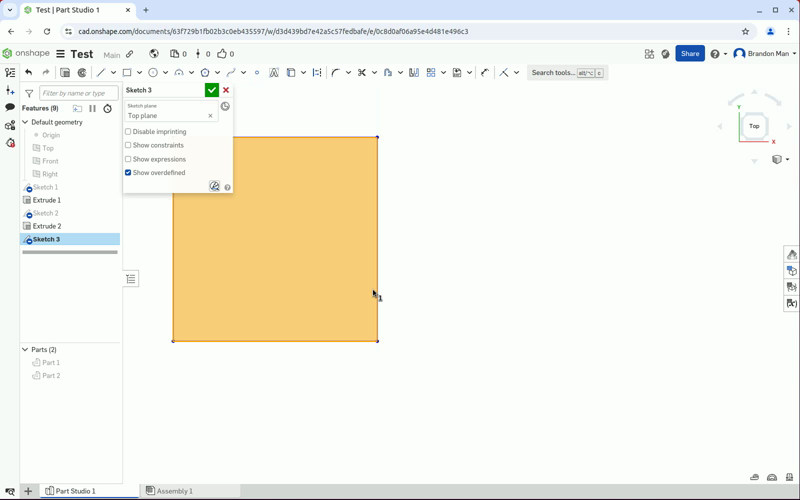
scroll(-6)
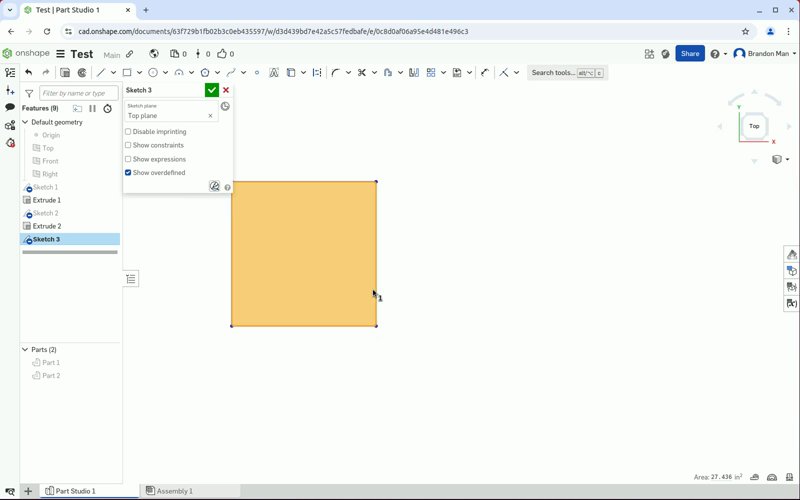
scroll(-6)
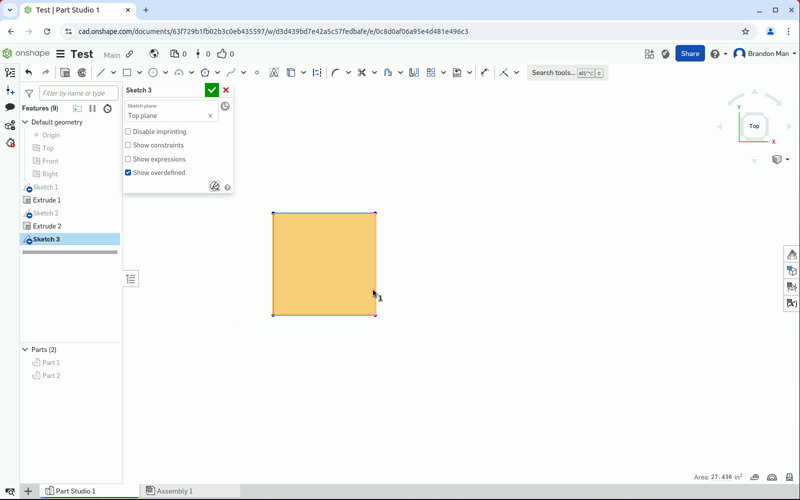
scroll(-6)
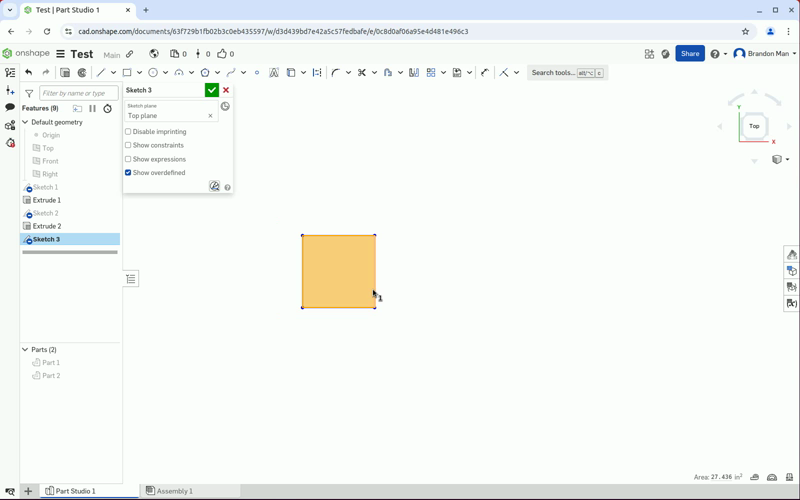
scroll(-6)
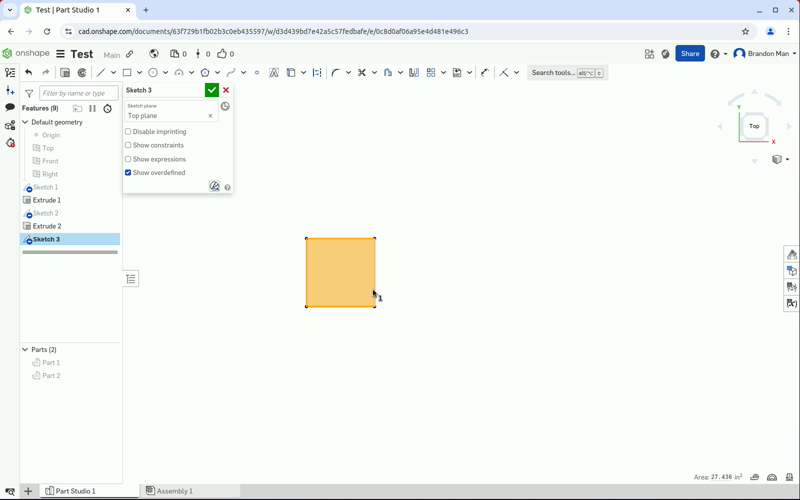
scroll(-6)
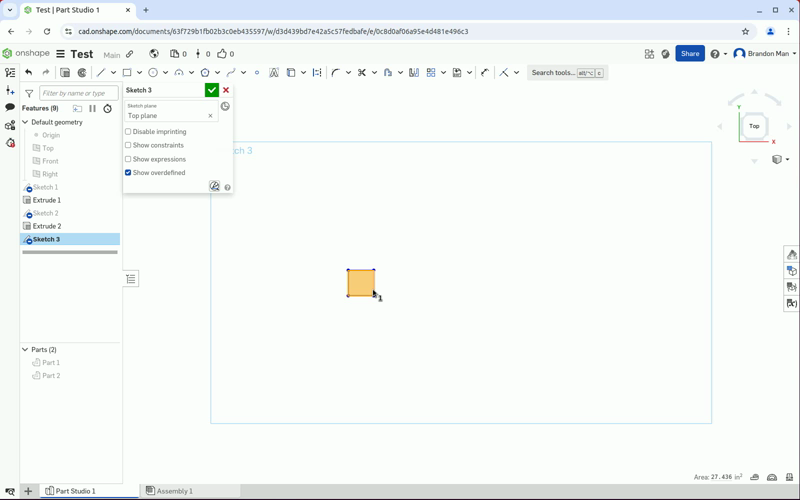
mouse_move(73, 352)
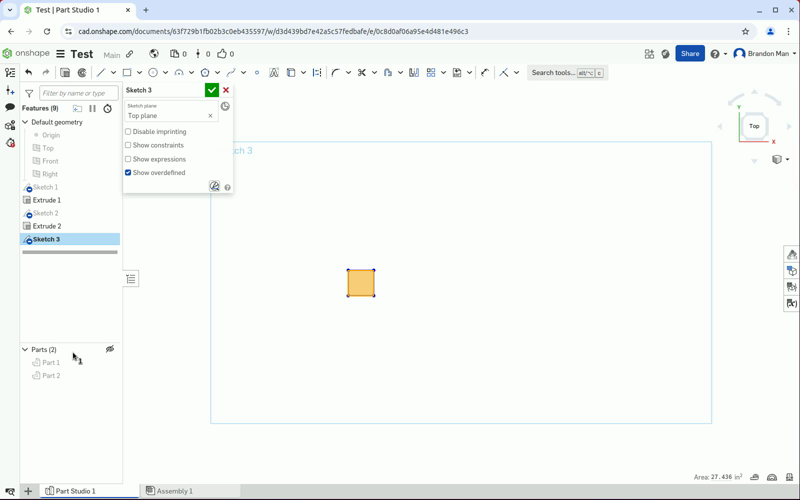
key(shift+y)
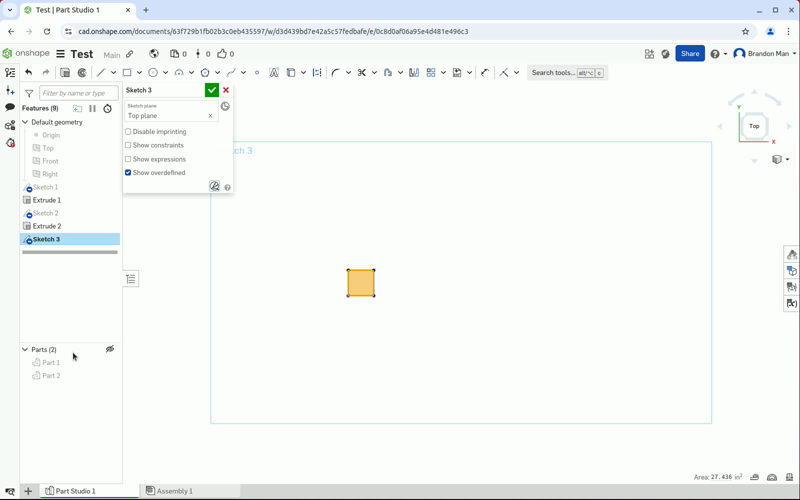
key(shift+e)
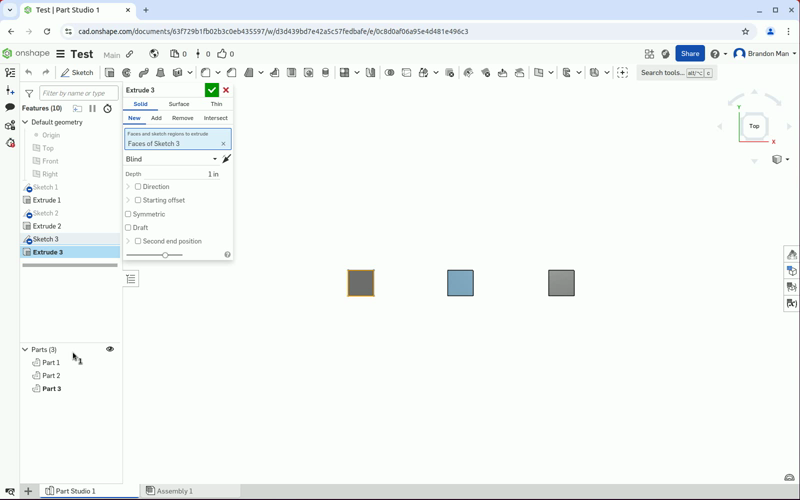
mouse_move(143, 106)
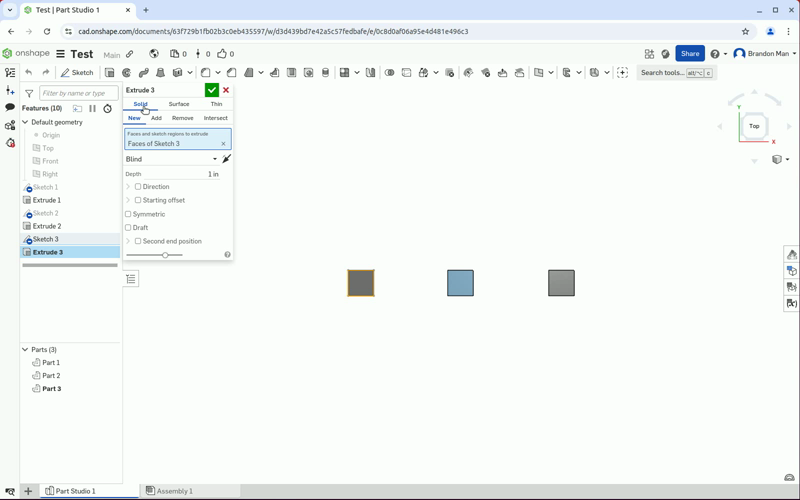
click(143, 106)
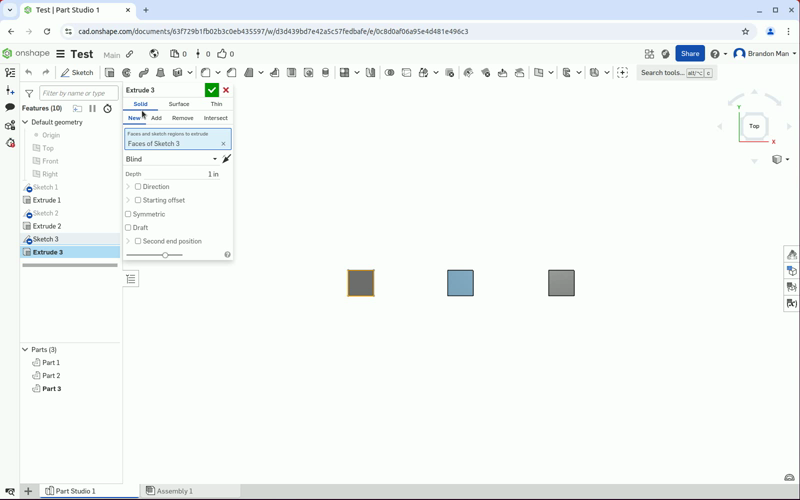
mouse_move(137, 120)
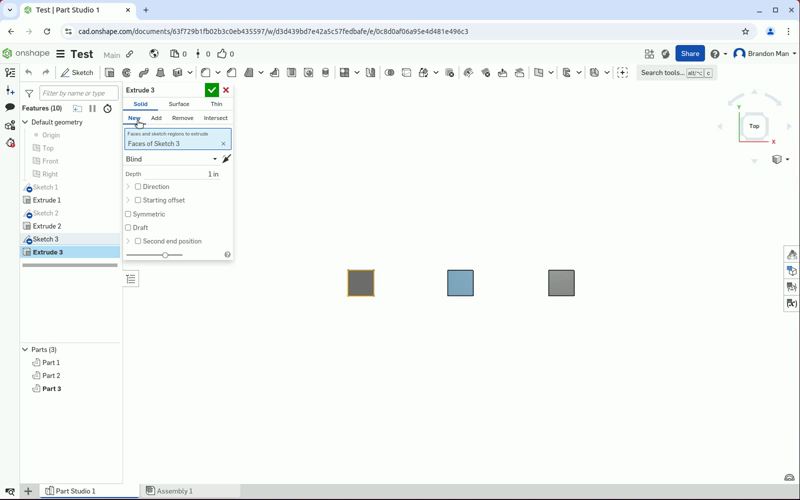
click(137, 120)
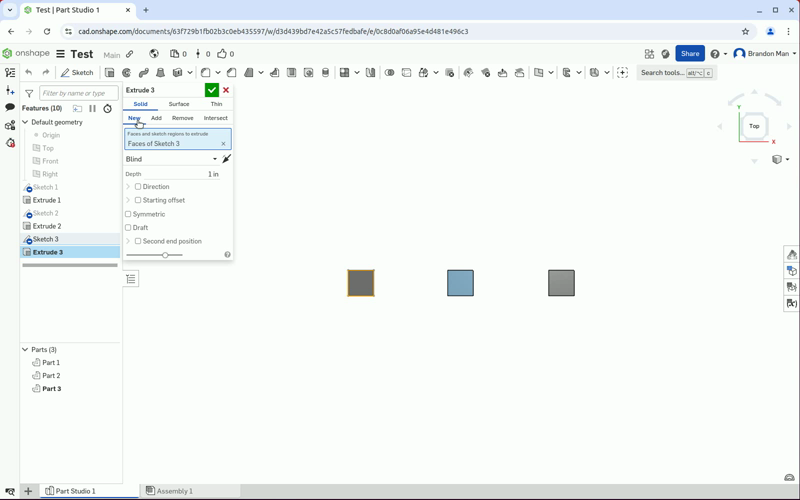
key(tab, 4)
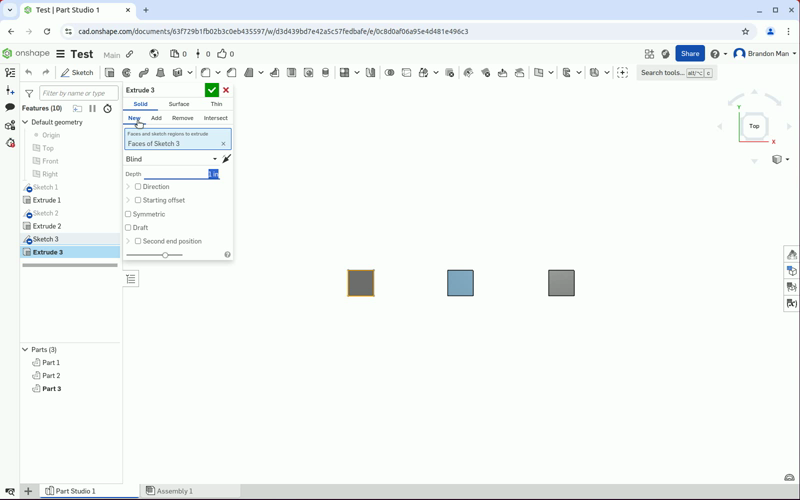
text(-0.241)
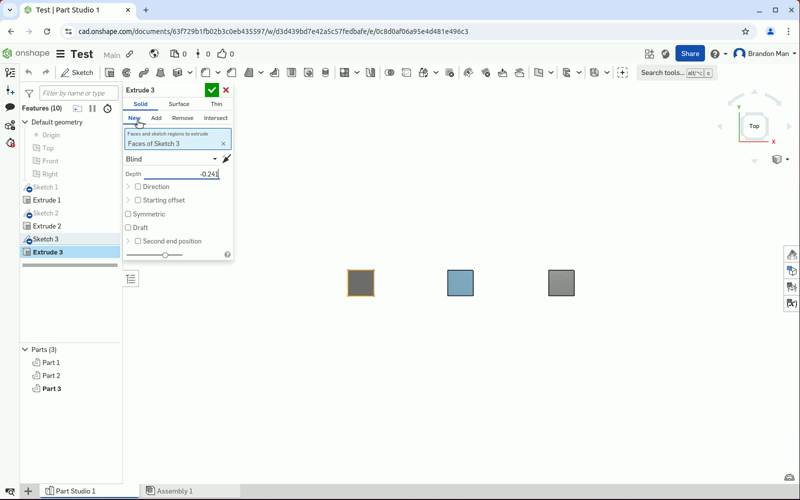
key(enter)
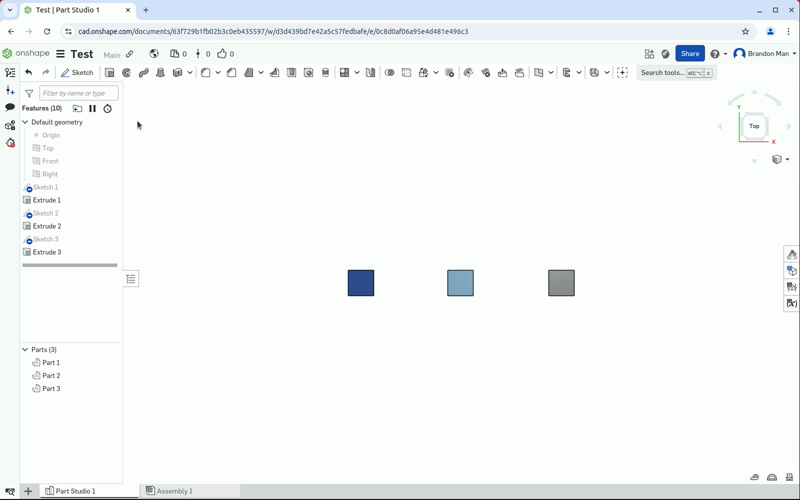
key(shift+h)
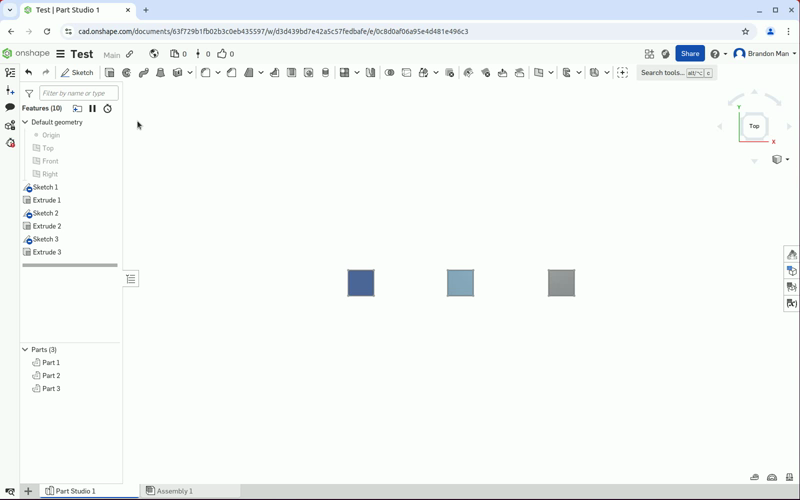
key(shift+h)
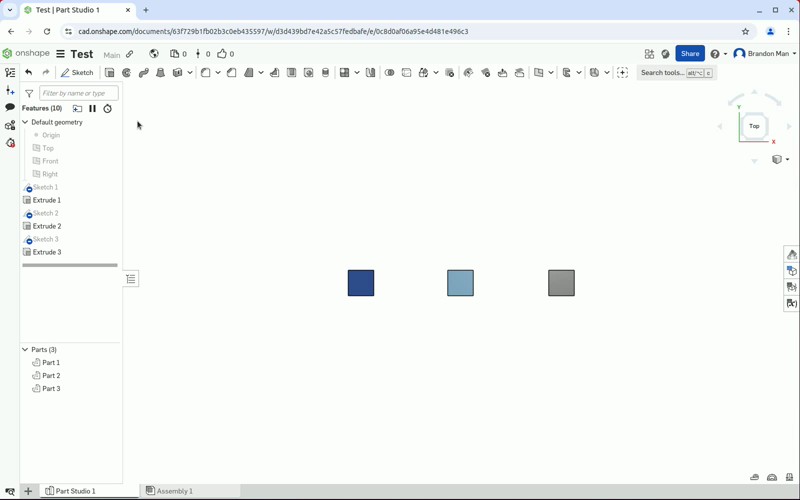
mouse_move(73, 189)
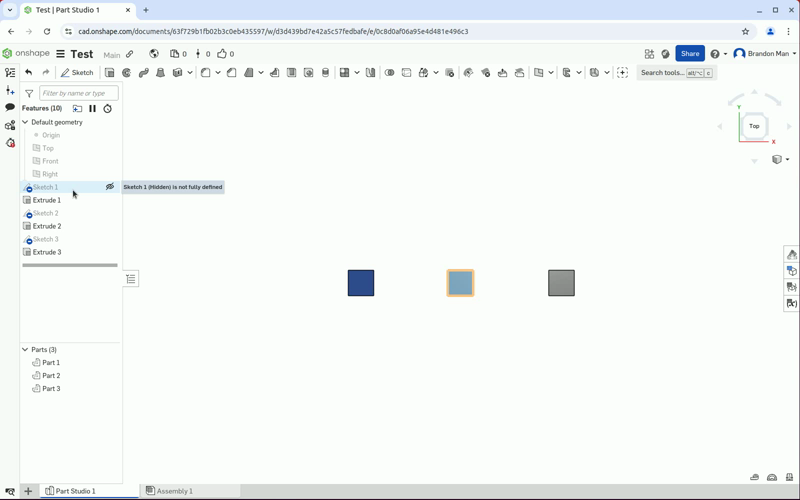
click(73, 189)
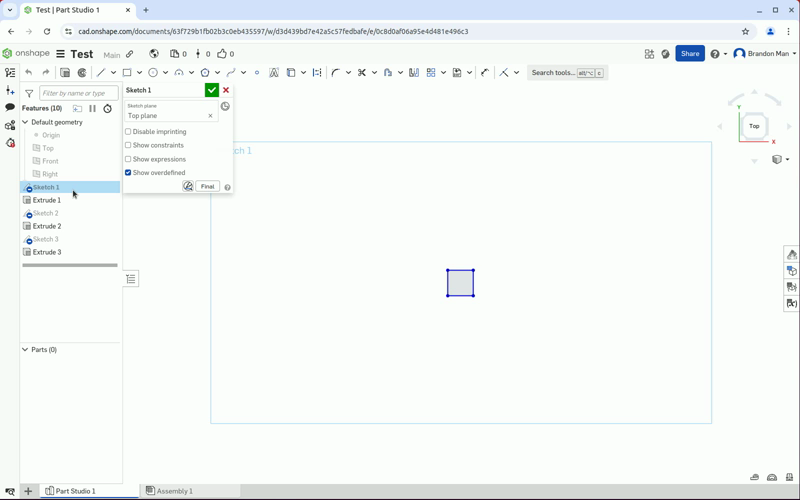
mouse_move(229, 92)
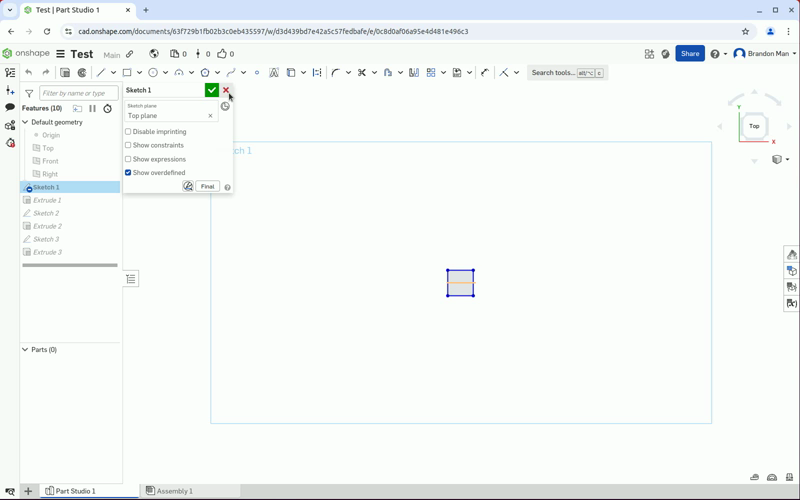
click(229, 92)
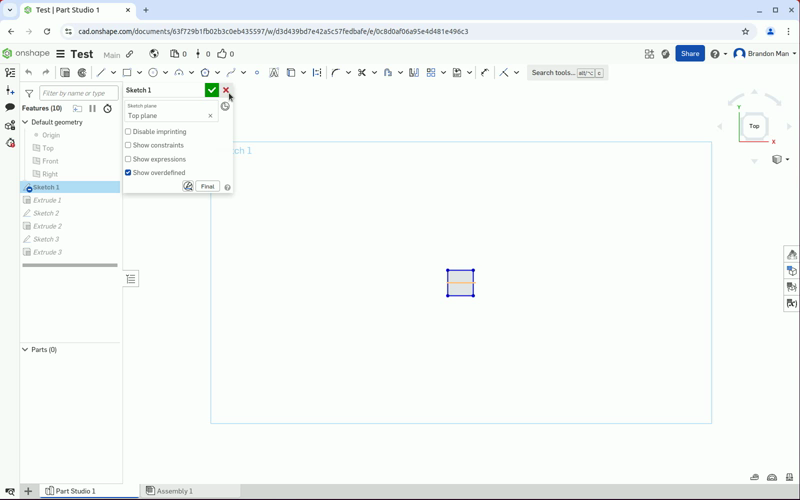
key(shift+s)
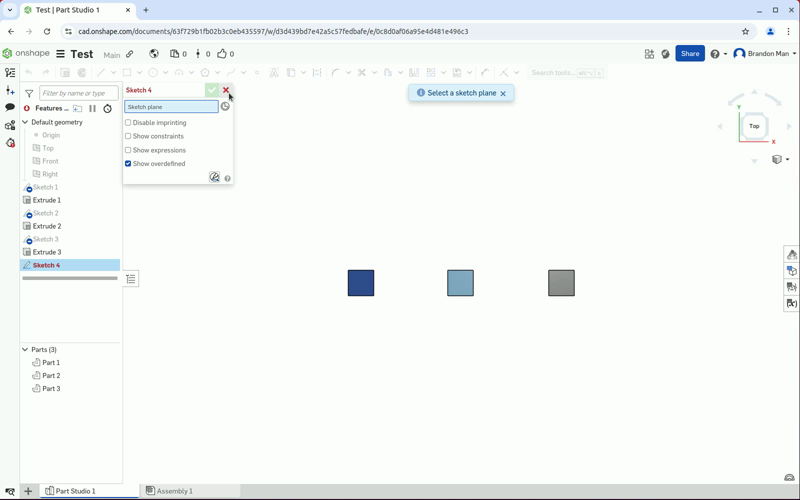
mouse_move(73, 150)
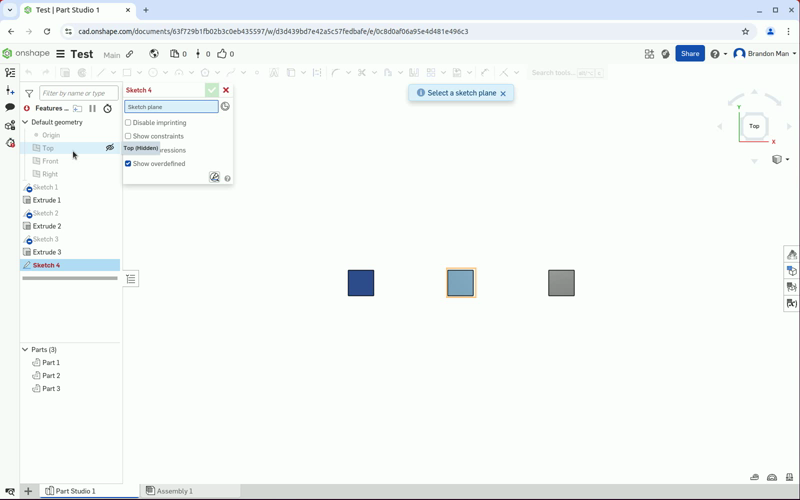
click(73, 150)
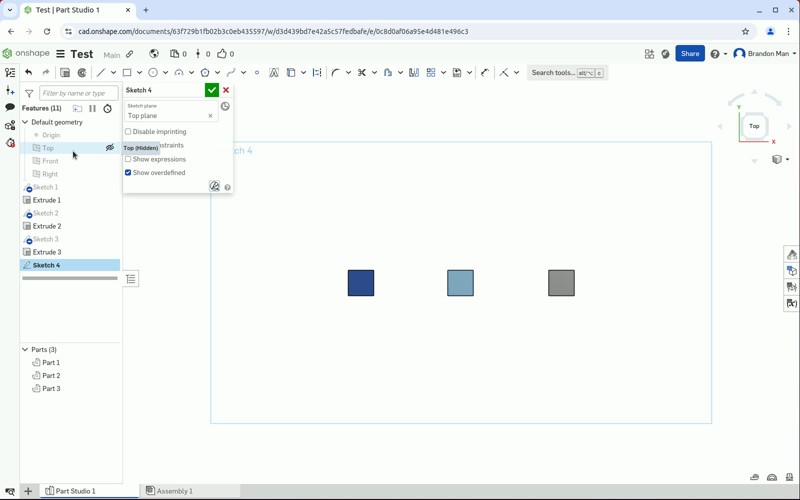
mouse_move(73, 352)
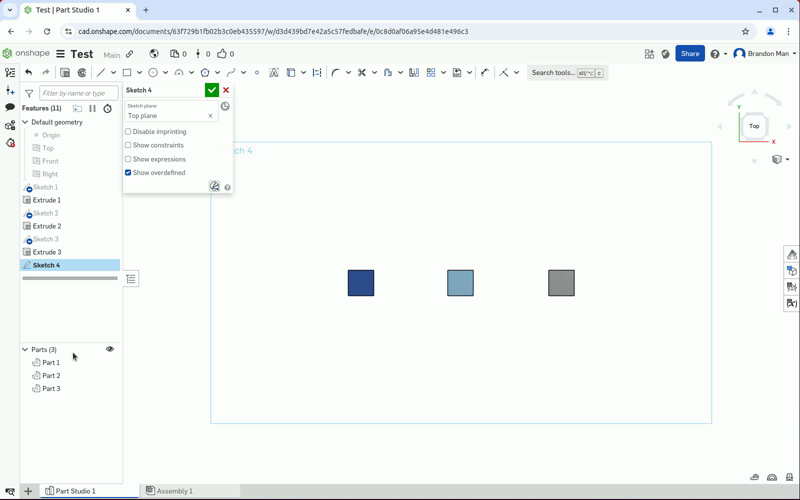
key(y)
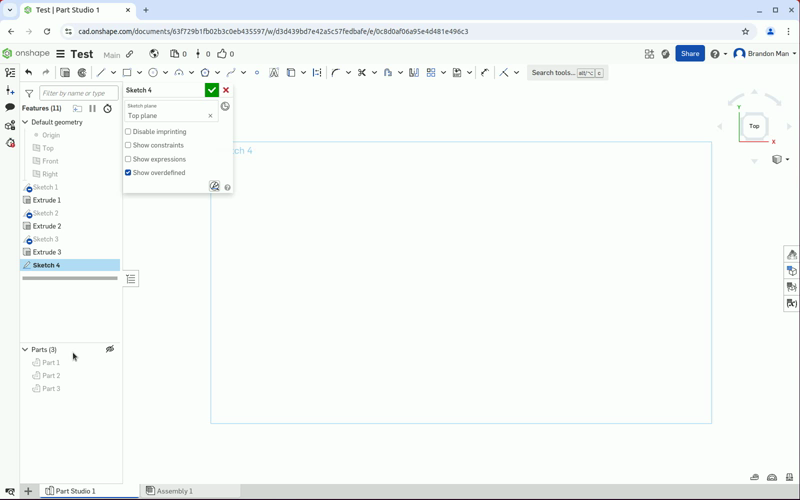
key(l)
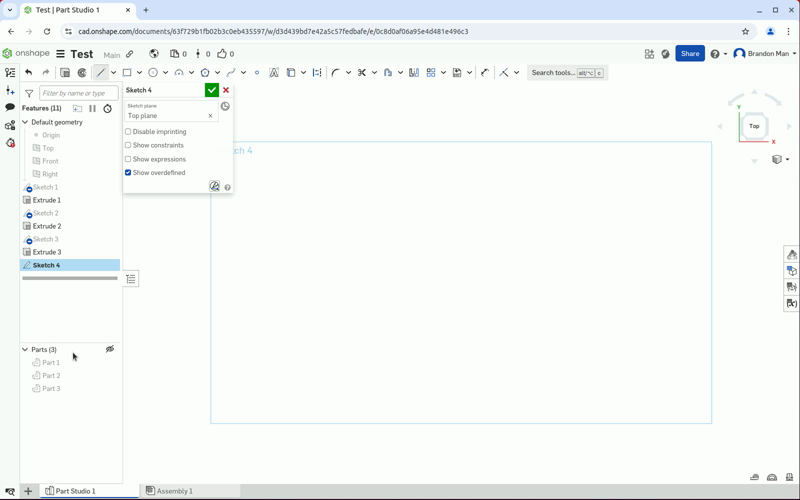
key_down(shift)
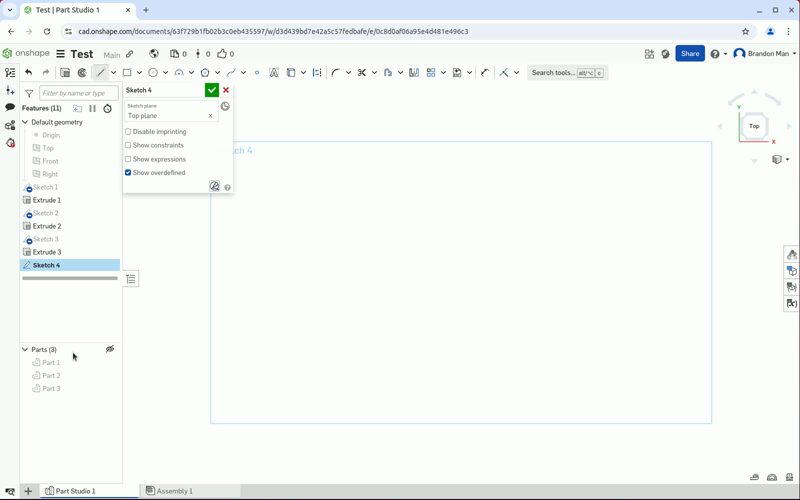
mouse_move(447, 210)
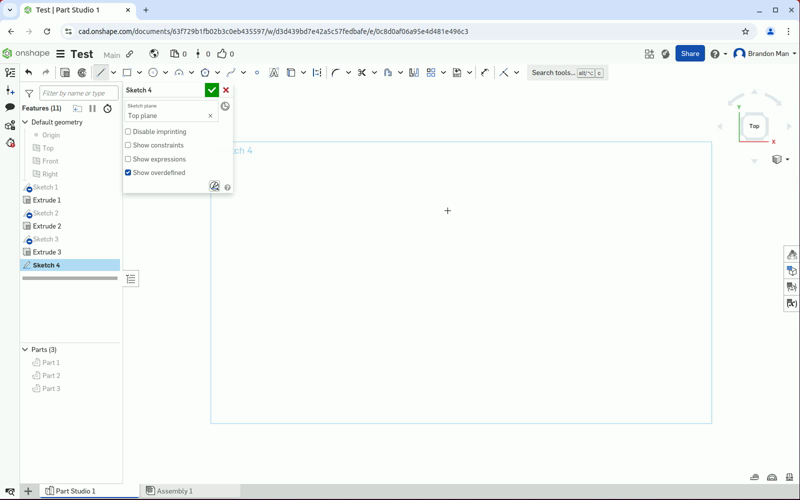
click(447, 210)
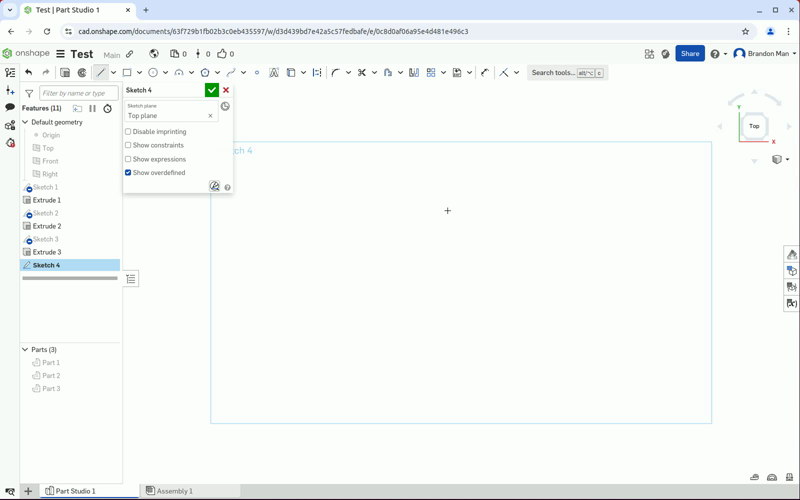
key_up(shift)
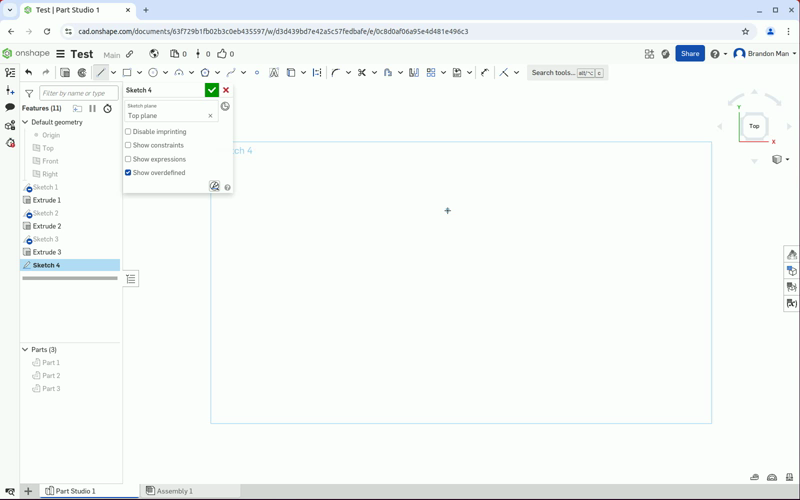
key_down(shift)
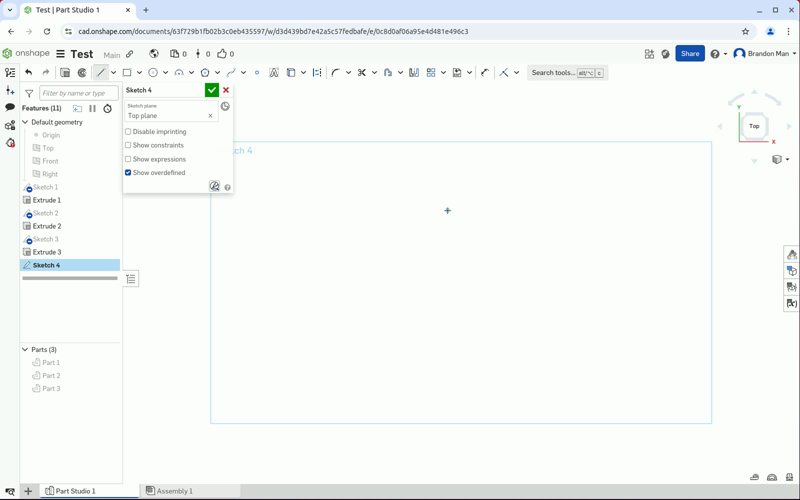
mouse_move(477, 210)
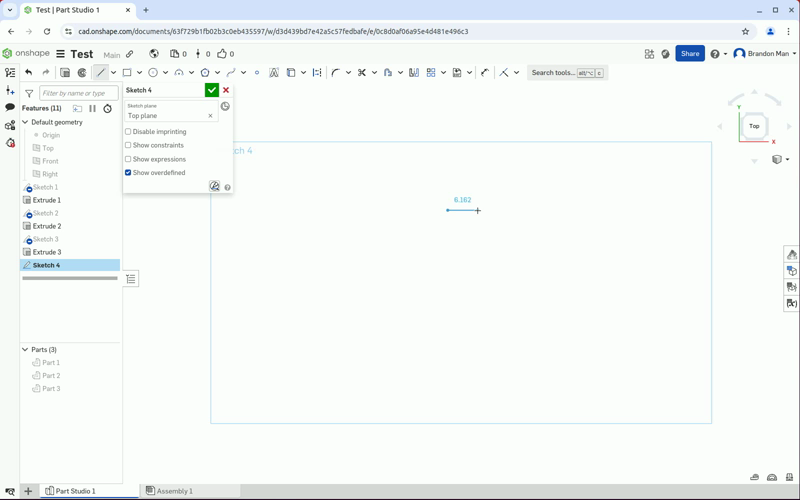
mouse_move(473, 210)
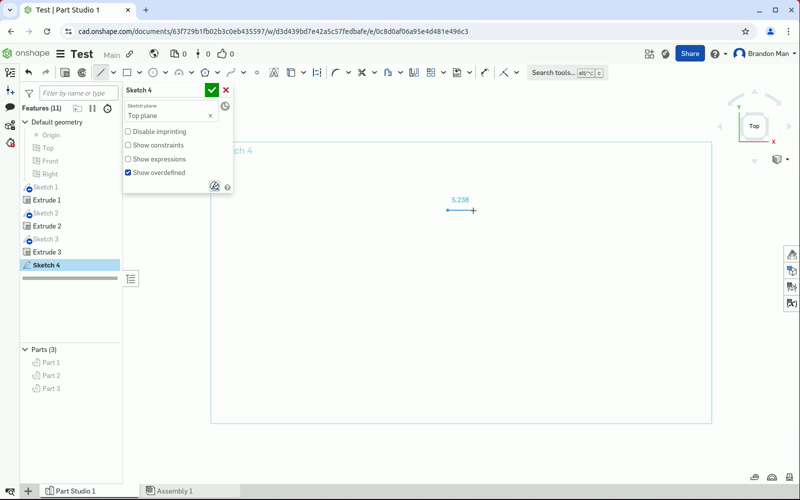
click(473, 210)
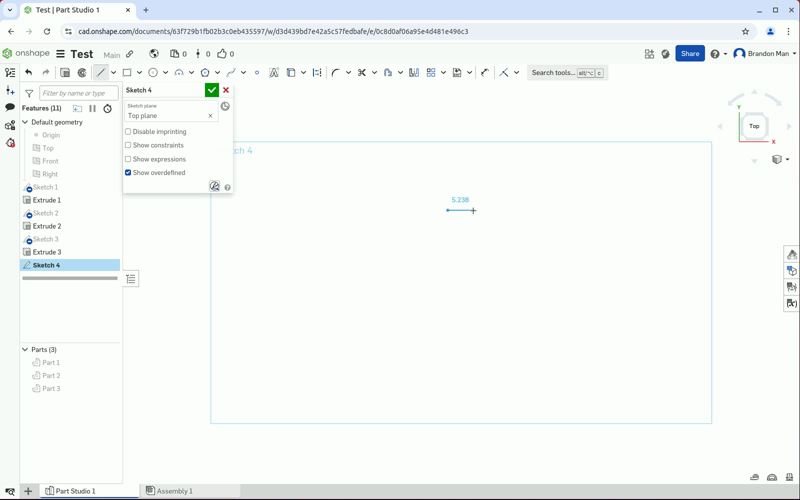
key_up(shift)
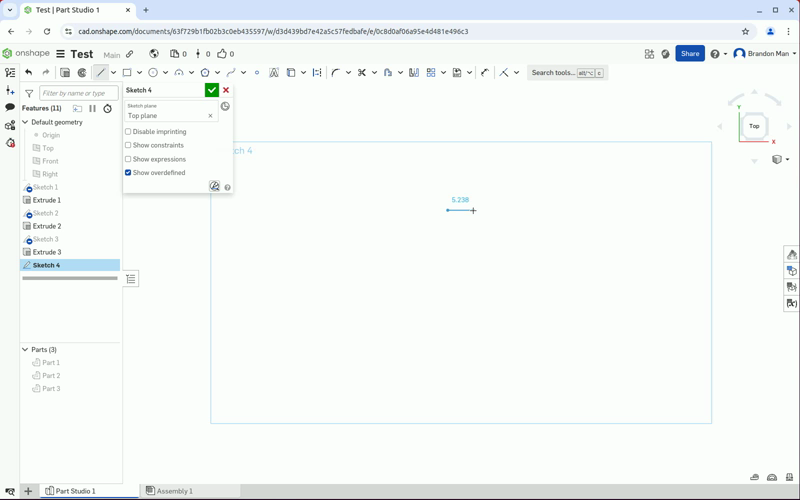
key_down(shift)
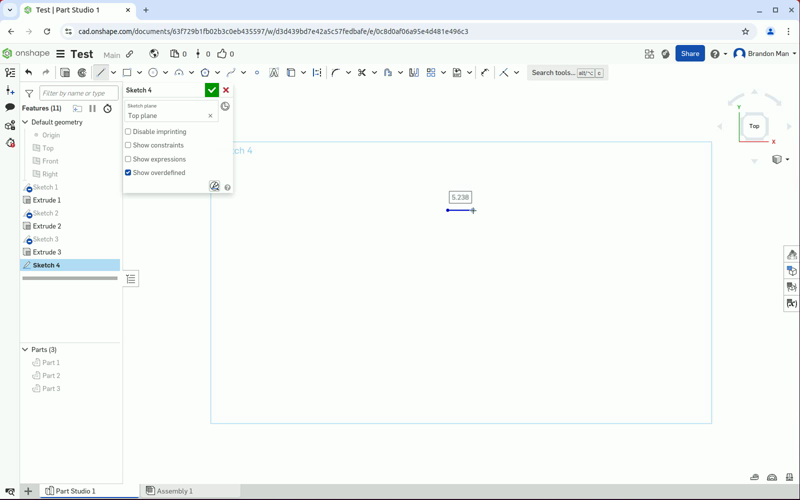
mouse_move(503, 210)
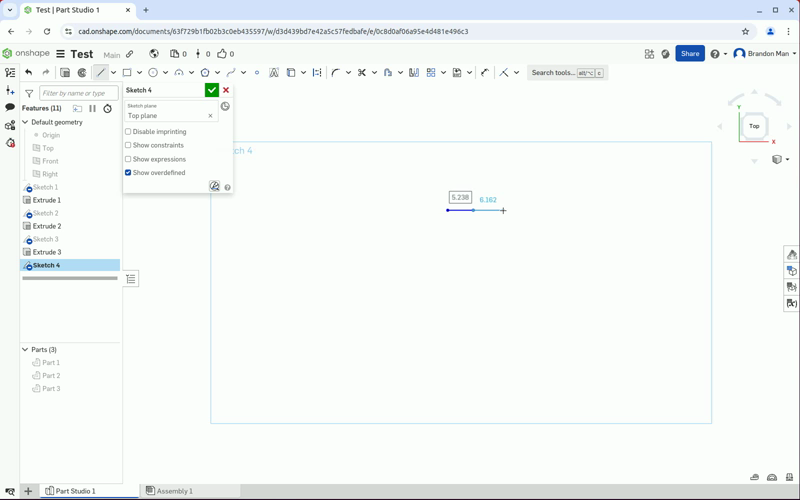
mouse_move(473, 184)
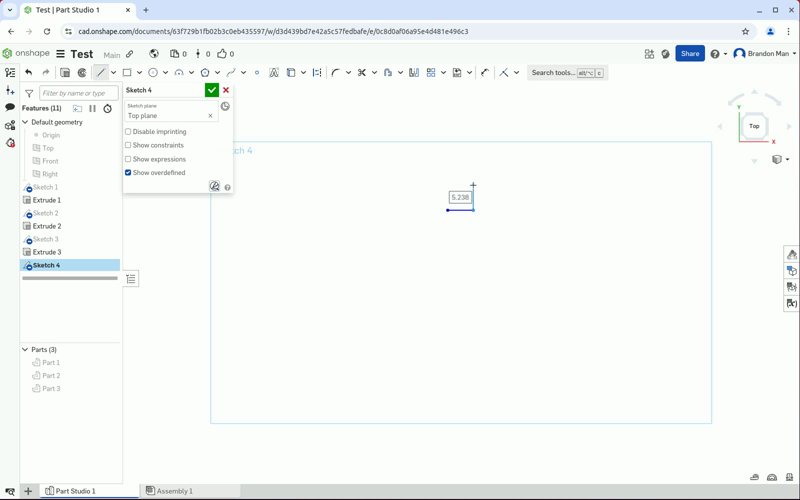
click(473, 184)
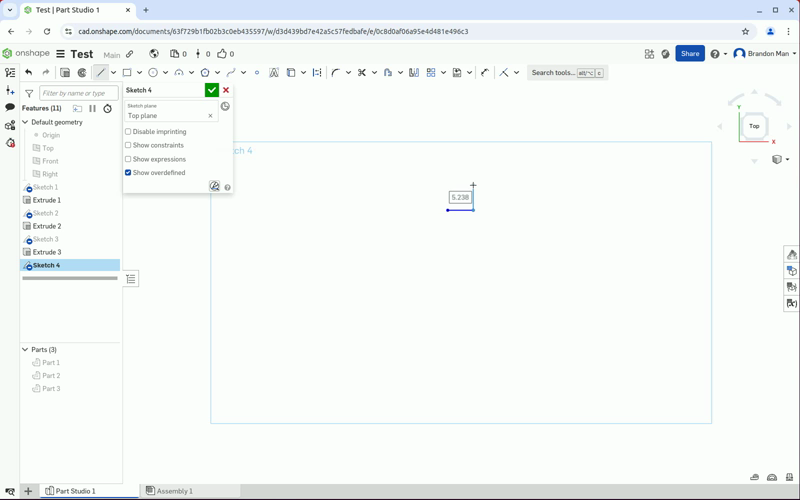
key_up(shift)
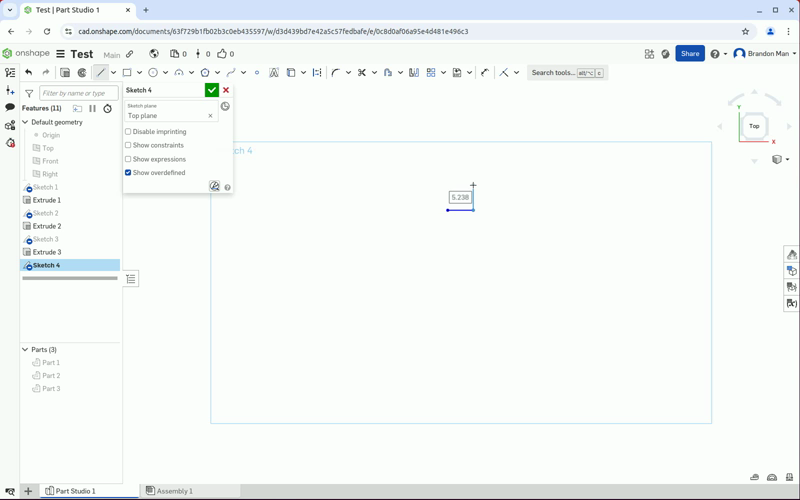
key_down(shift)
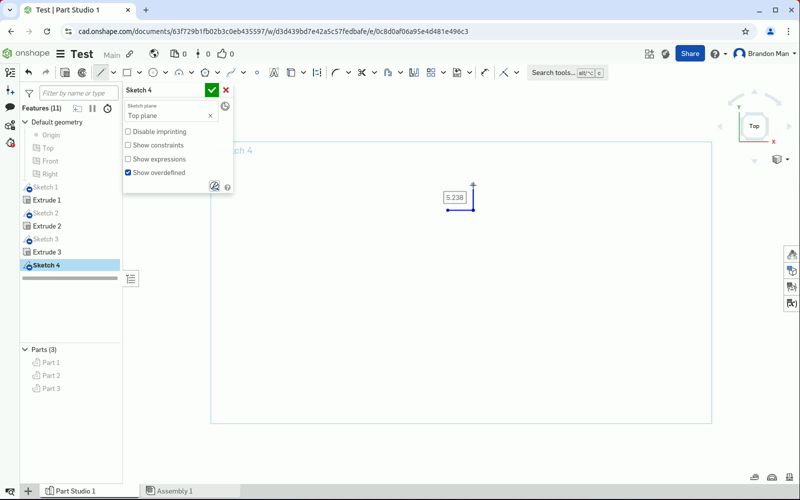
mouse_move(503, 184)
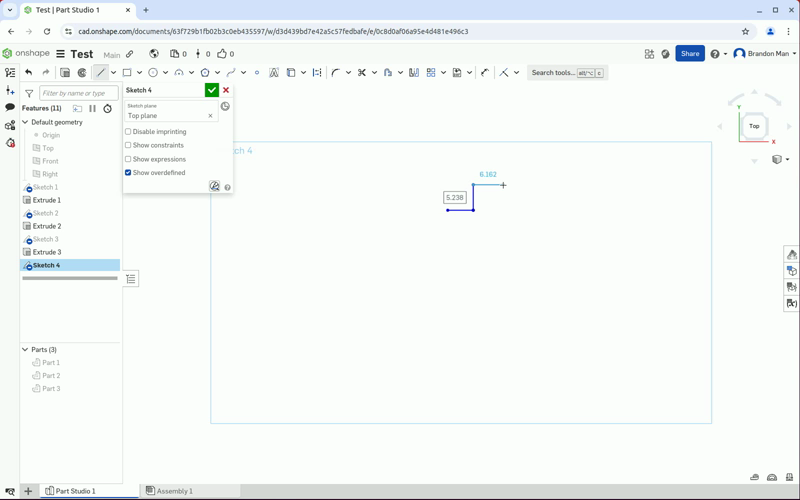
mouse_move(447, 184)
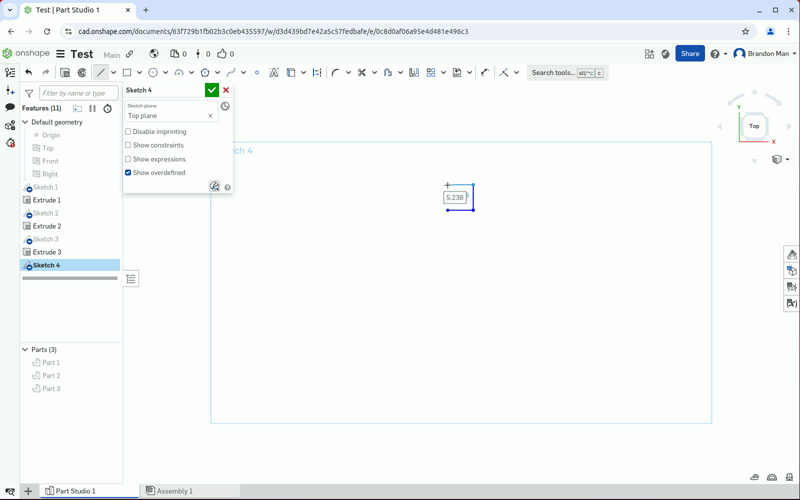
click(447, 184)
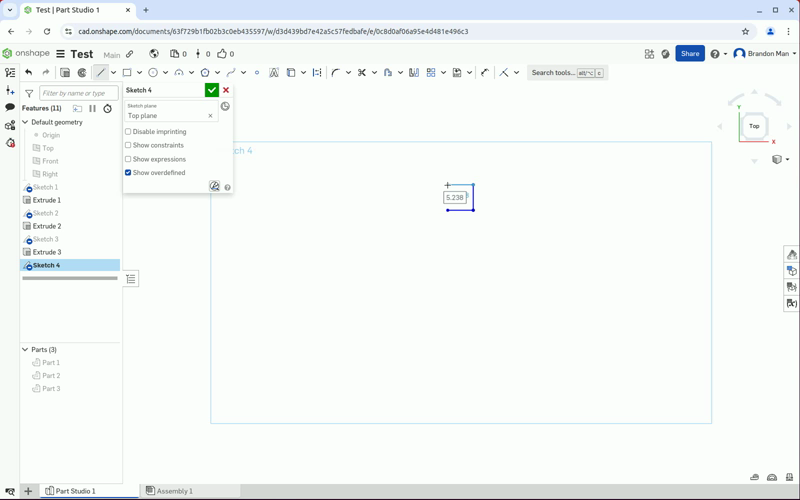
key_up(shift)
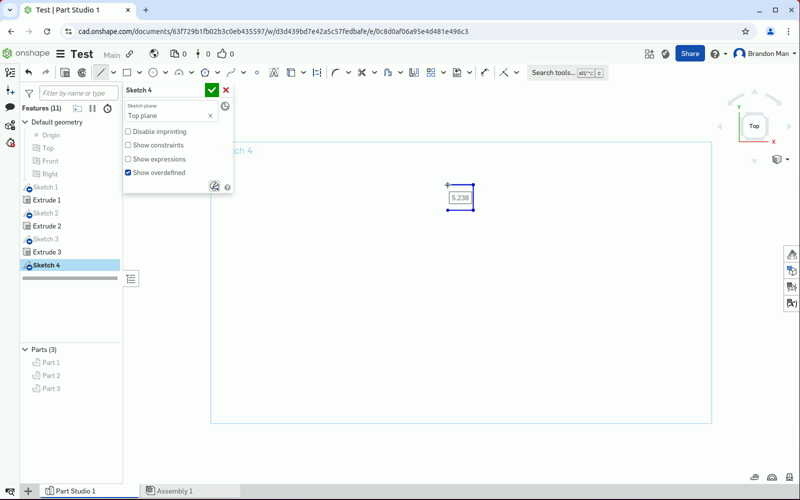
mouse_move(477, 184)
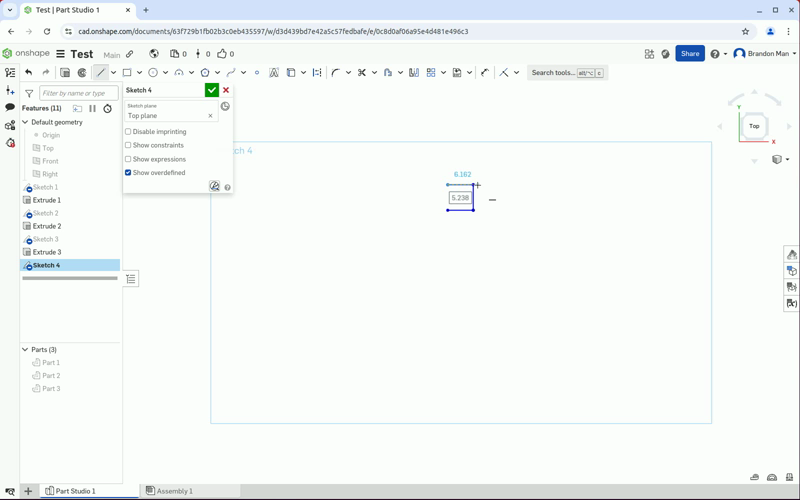
key_down(shift)
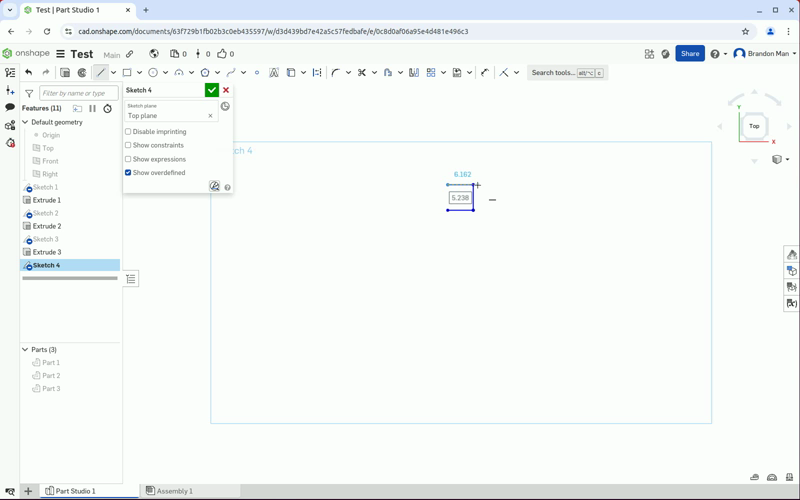
mouse_move(447, 210)
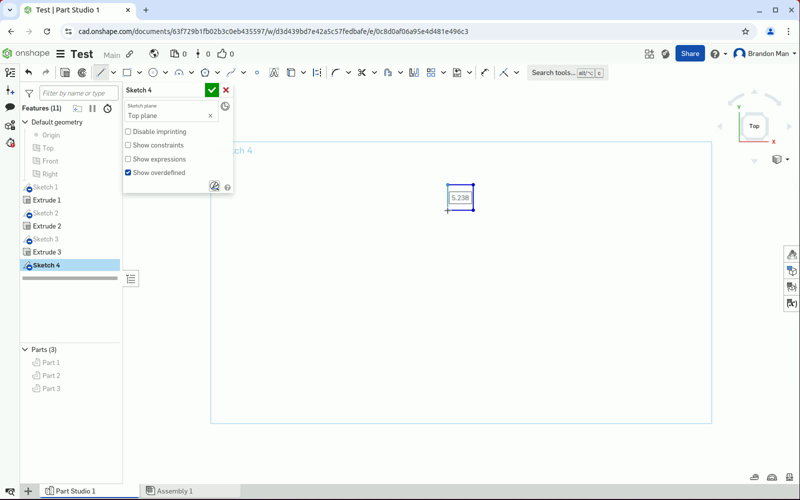
key_up(shift)
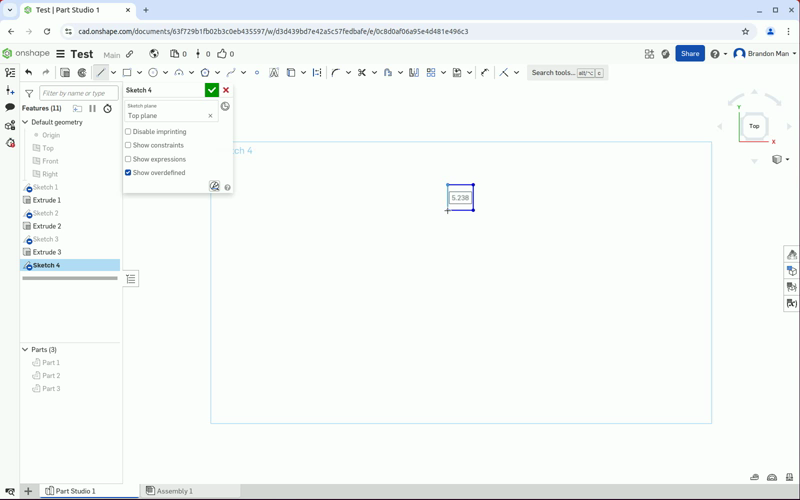
click(447, 210)
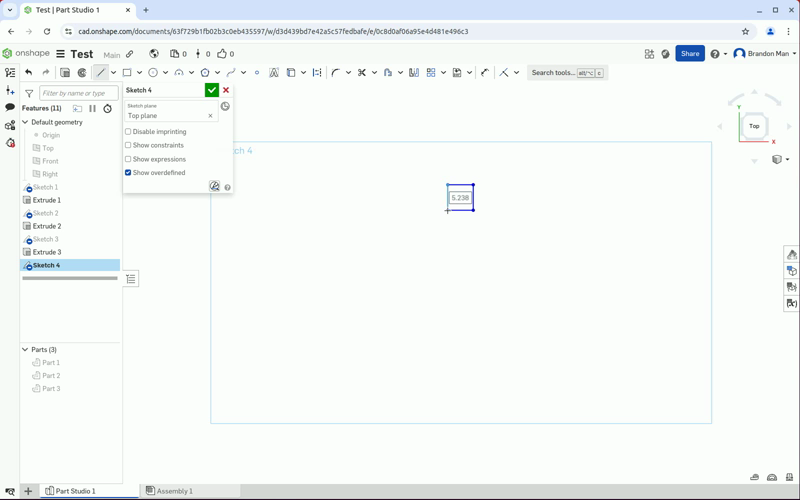
key(esc)
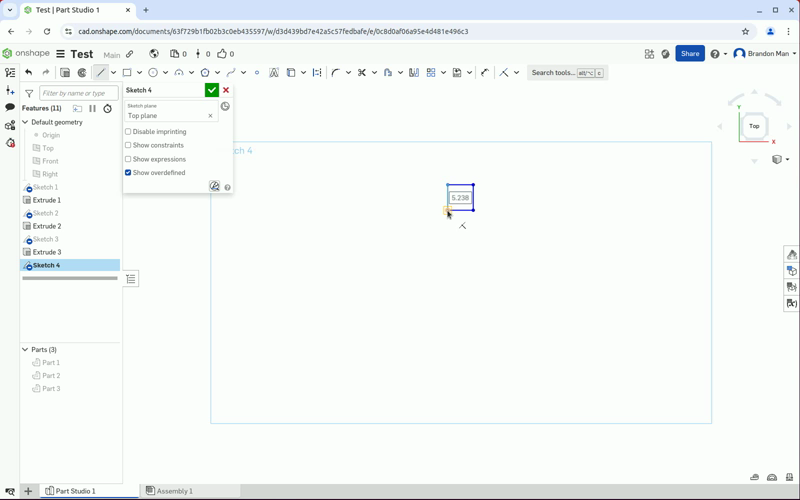
mouse_move(464, 186)
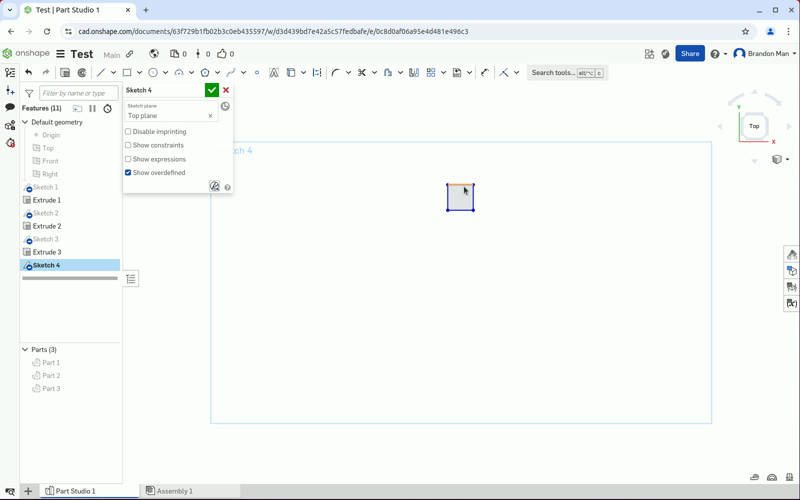
scroll(6)
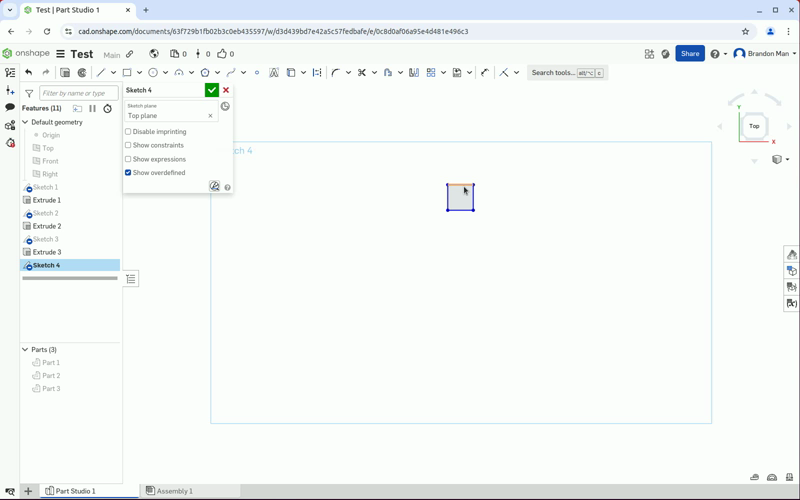
scroll(6)
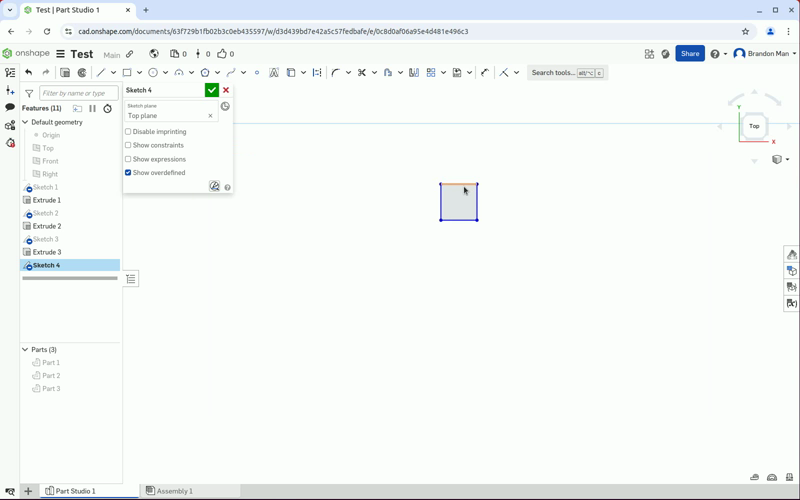
scroll(6)
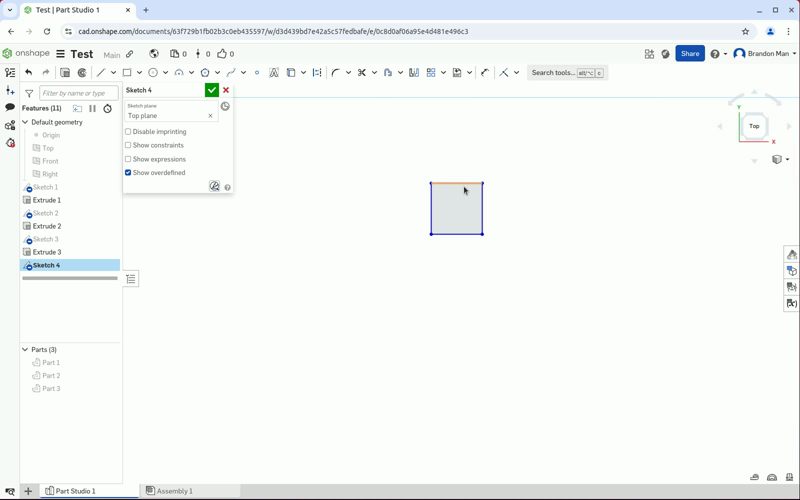
scroll(6)
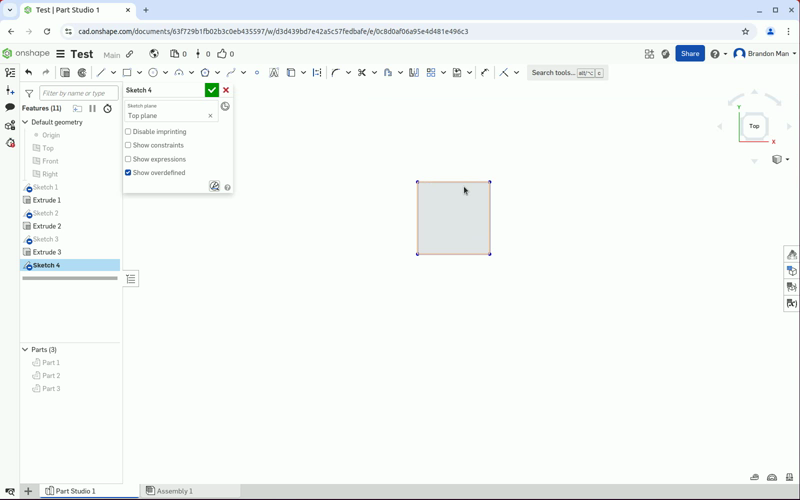
scroll(6)
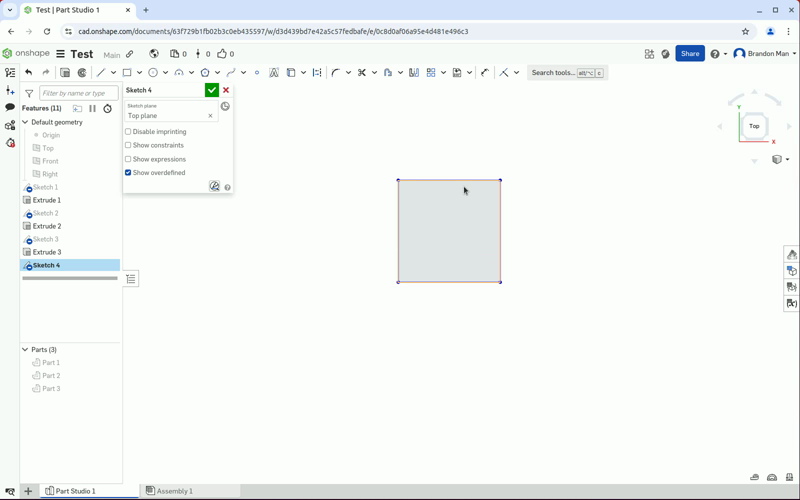
scroll(6)
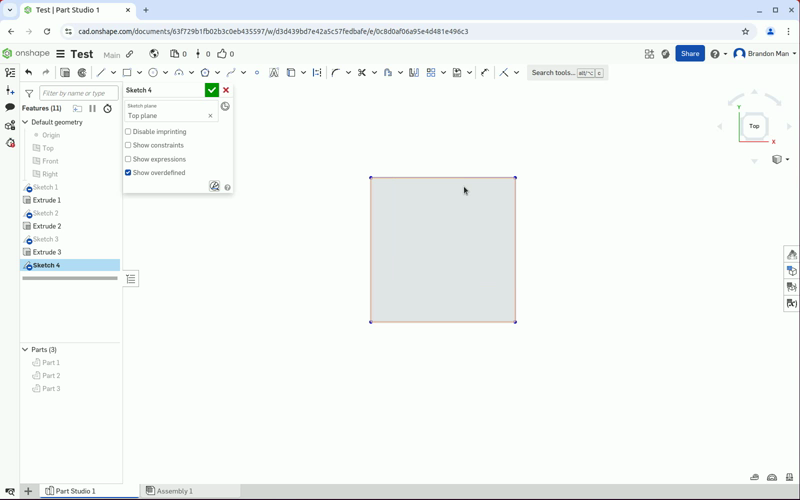
scroll(6)
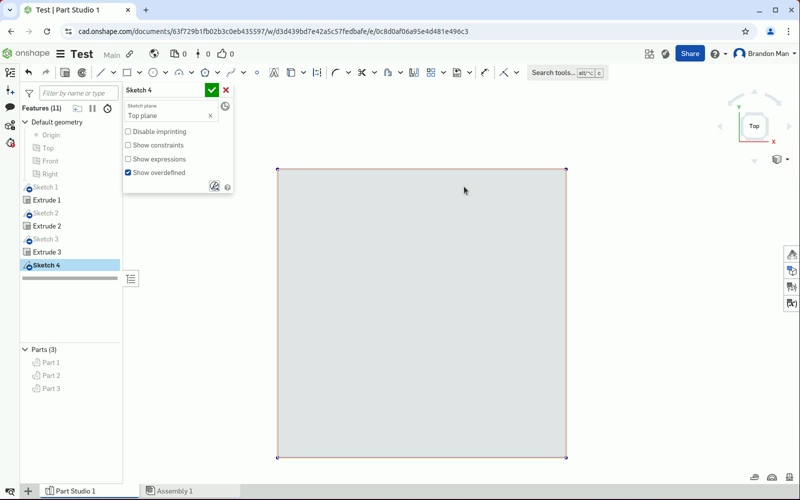
click(464, 186)
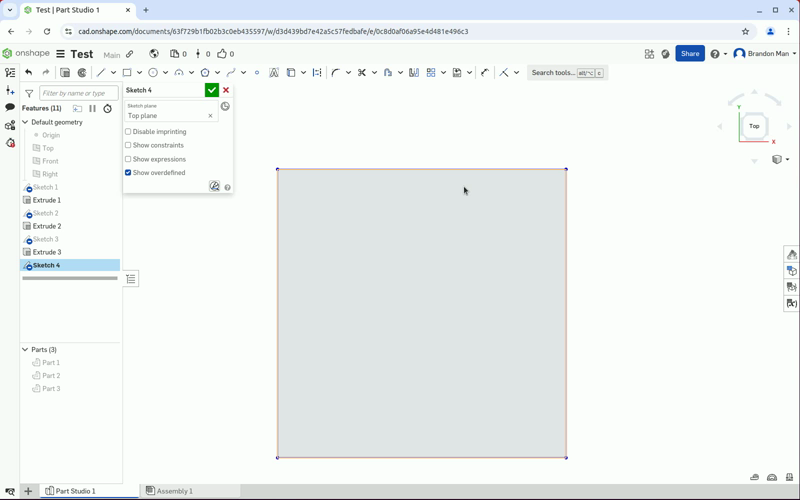
scroll(-6)
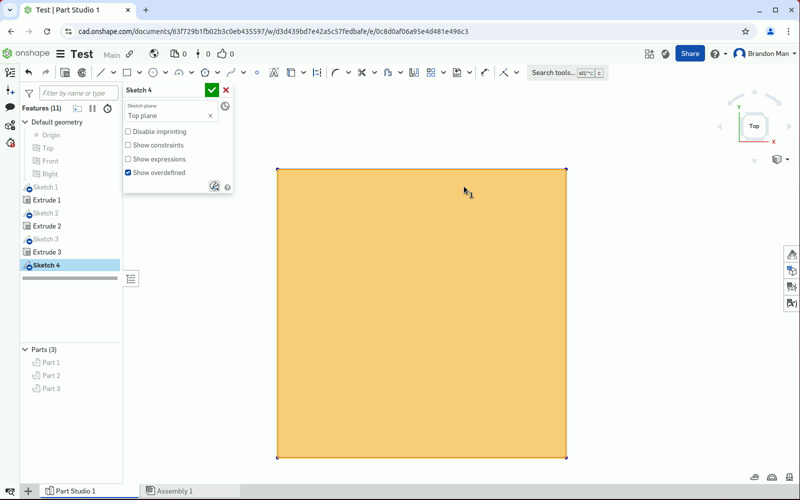
scroll(-6)
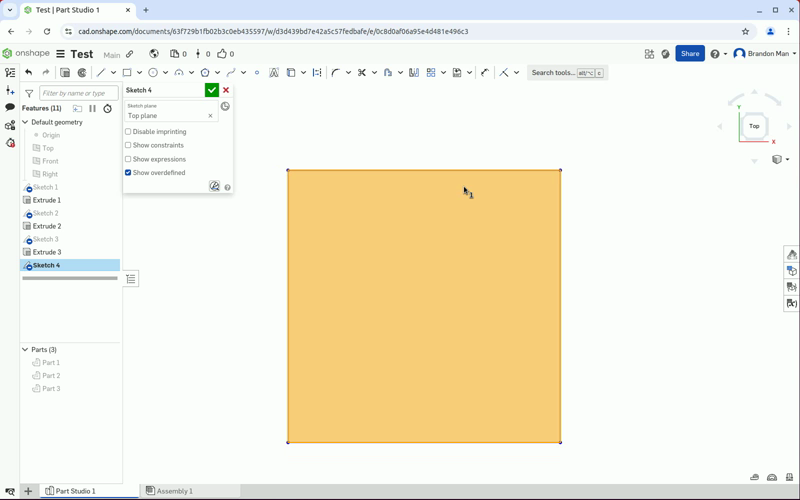
scroll(-6)
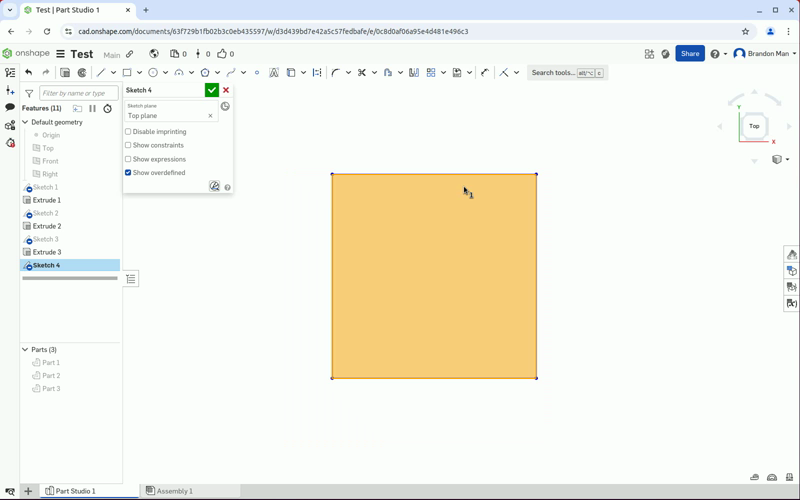
scroll(-6)
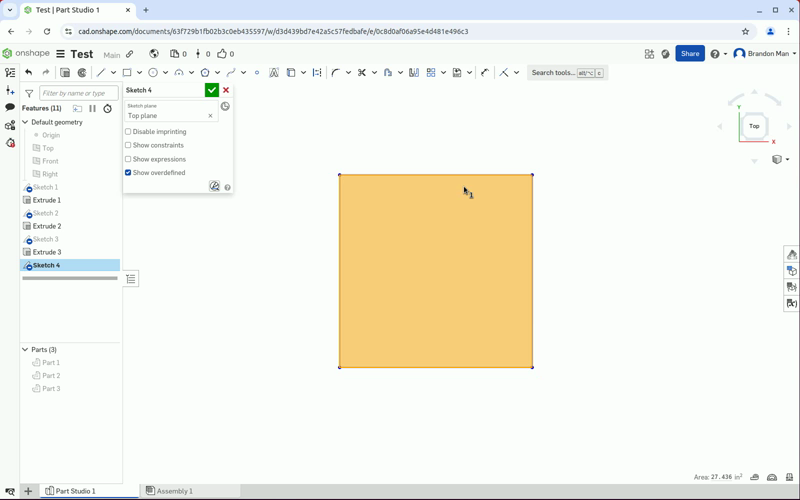
scroll(-6)
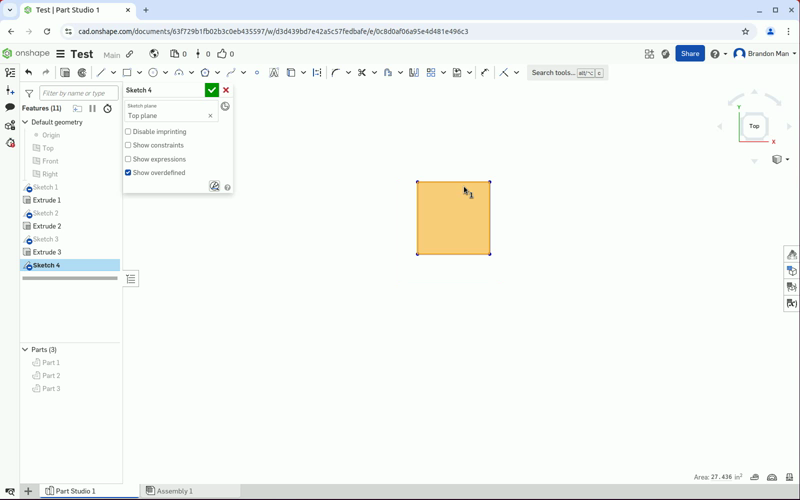
scroll(-6)
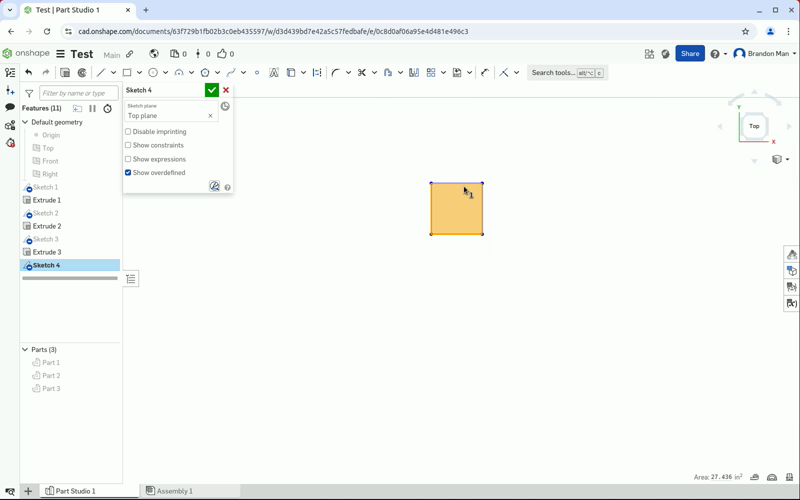
scroll(-6)
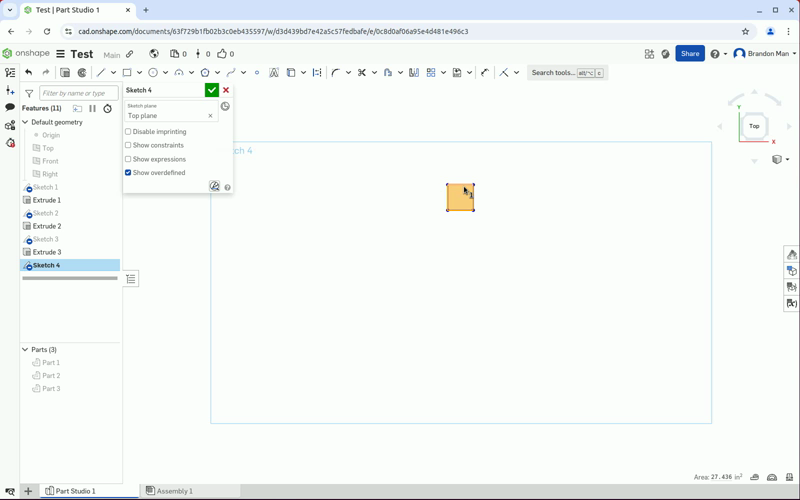
mouse_move(73, 352)
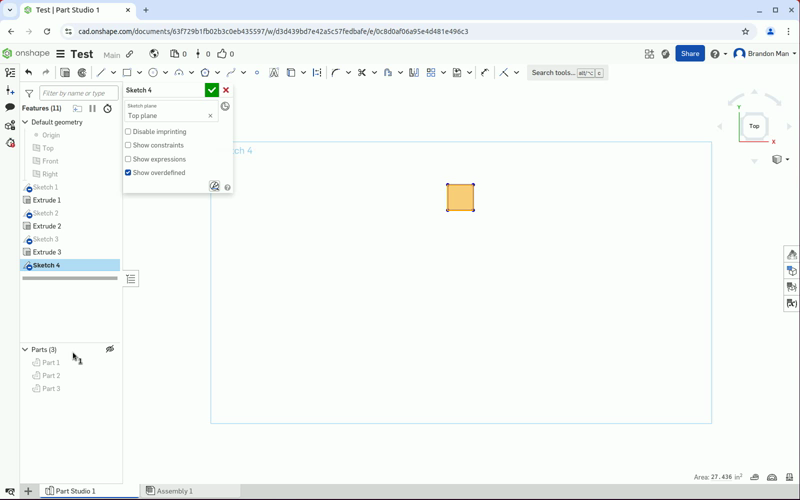
key(shift+y)
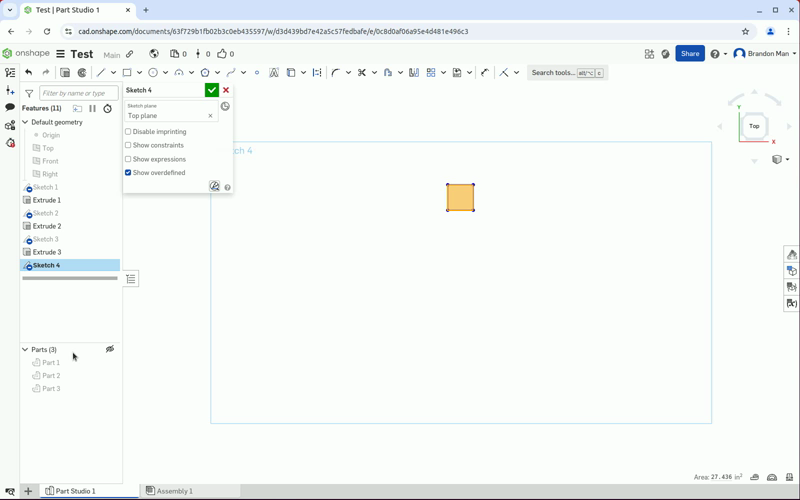
key(shift+e)
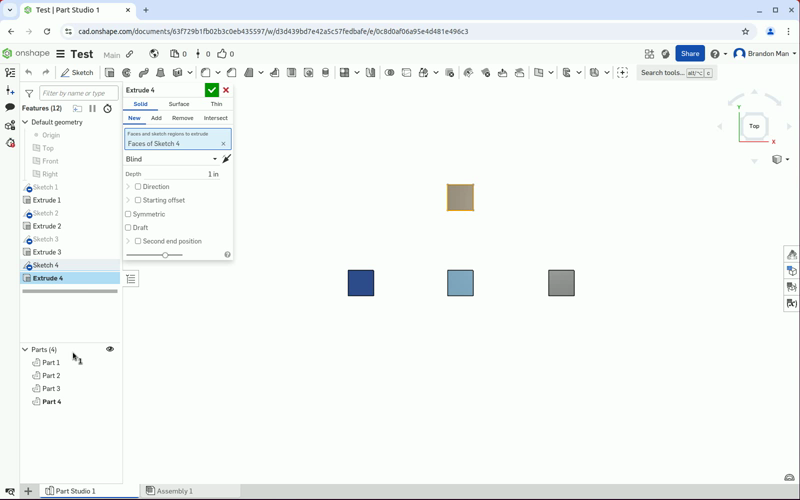
mouse_move(143, 106)
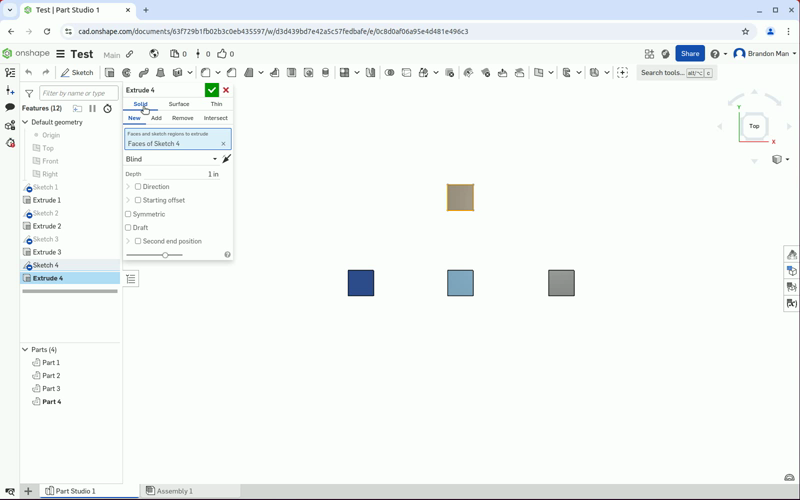
click(143, 106)
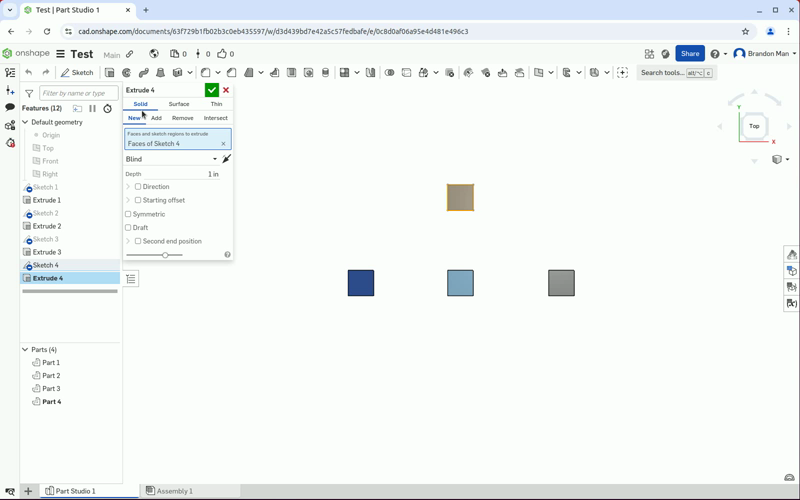
mouse_move(137, 120)
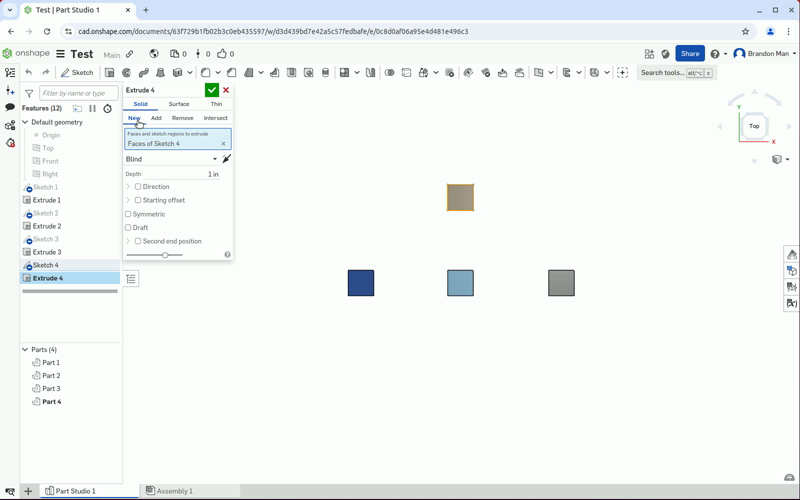
click(137, 120)
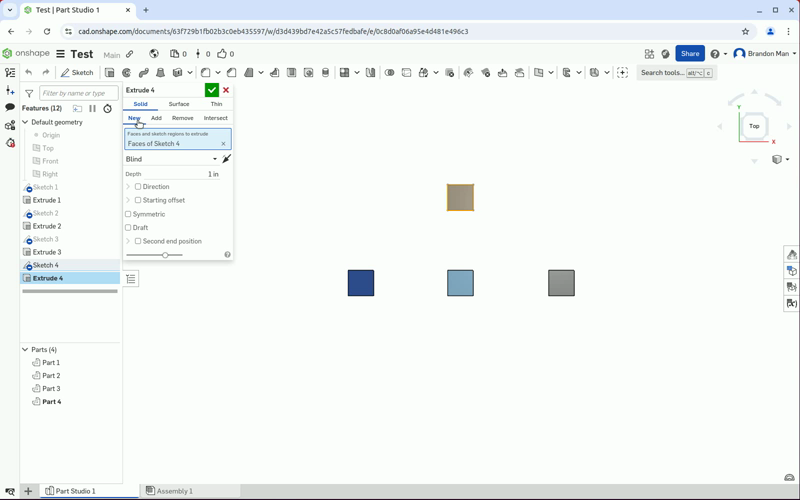
key(tab, 4)
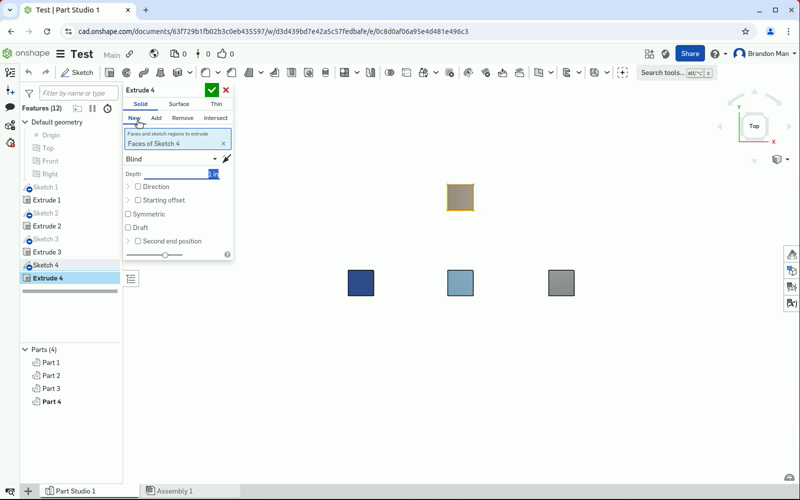
text(-0.241)
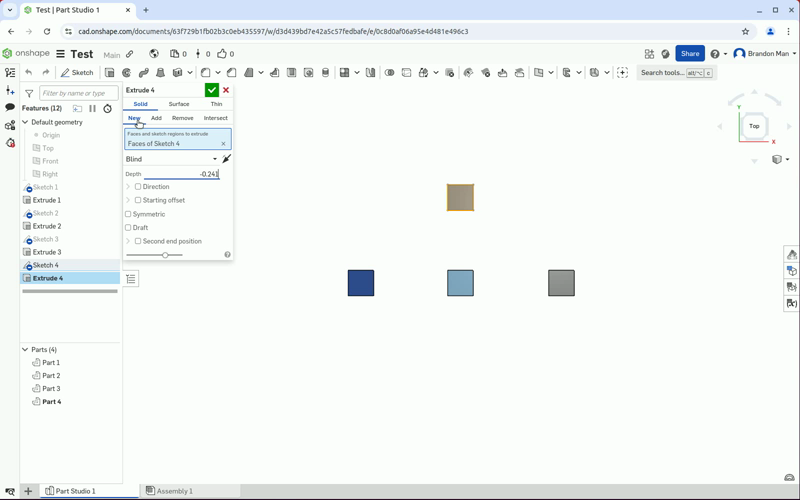
key(enter)
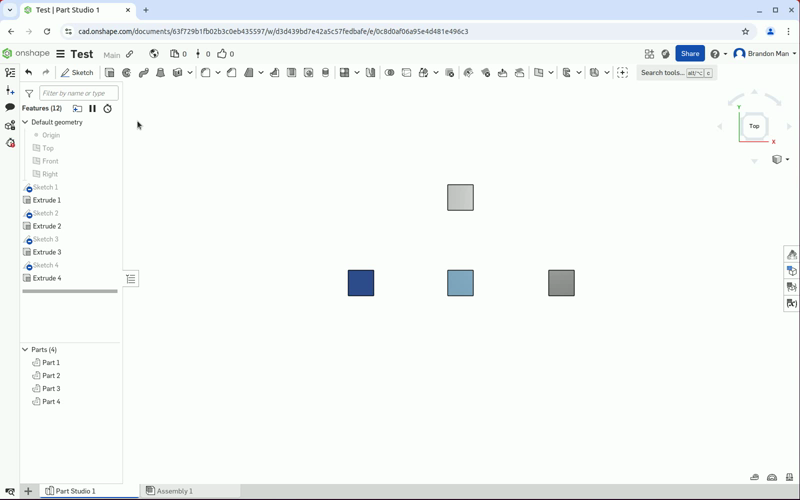
key(shift+h)
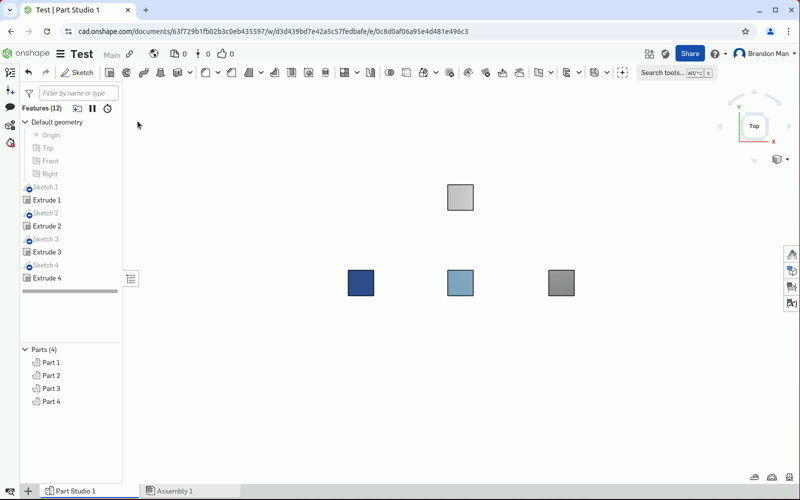
key(shift+h)
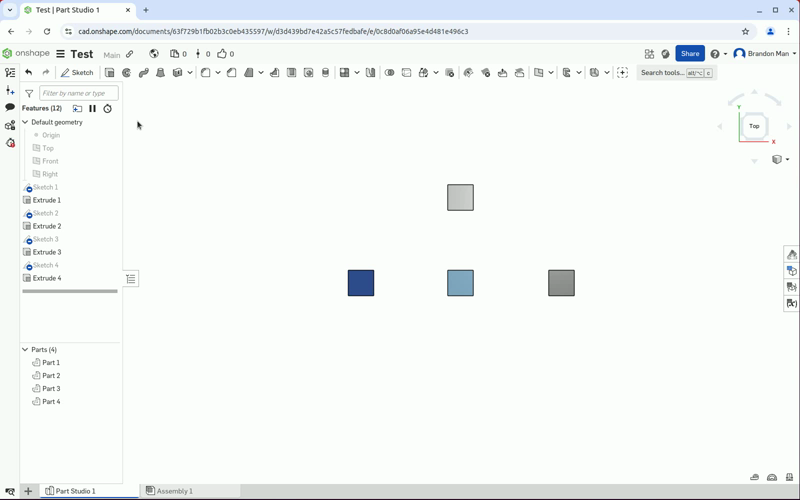
mouse_move(73, 189)
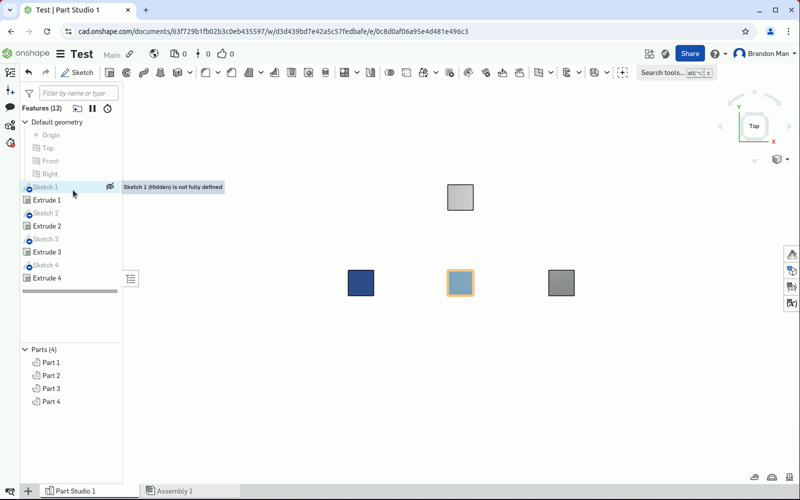
click(73, 189)
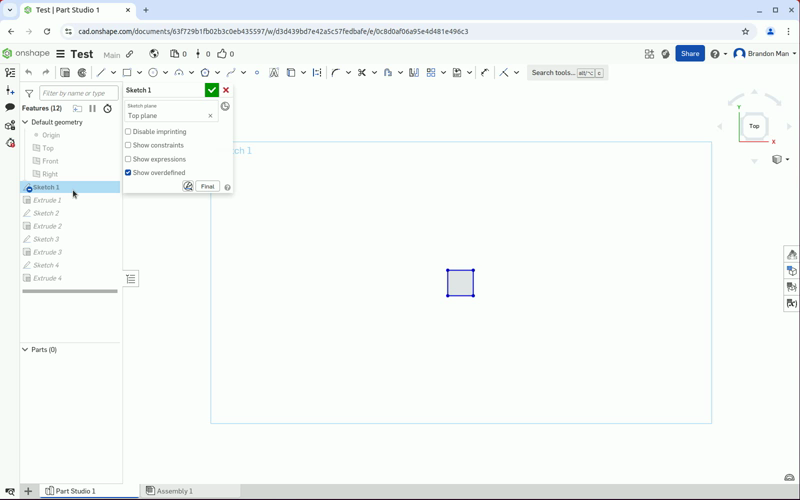
mouse_move(229, 92)
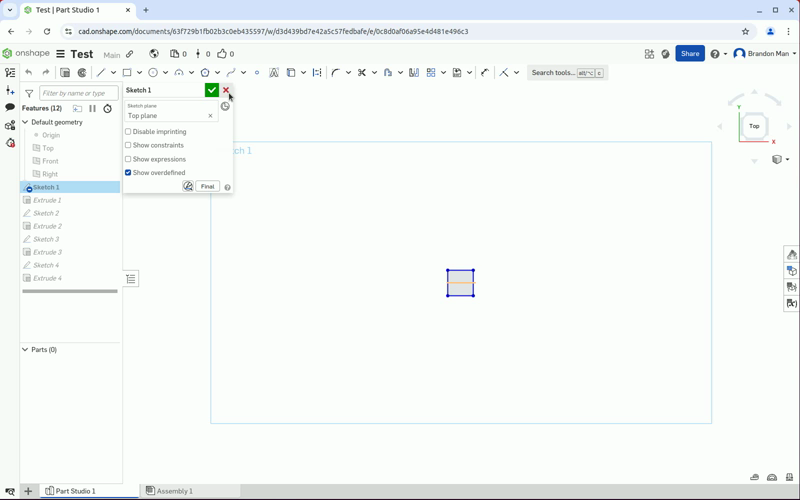
click(229, 92)
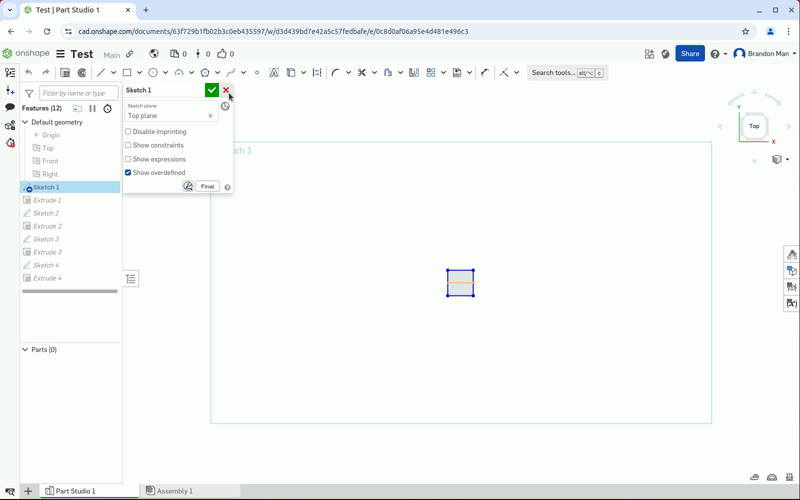
key(shift+s)
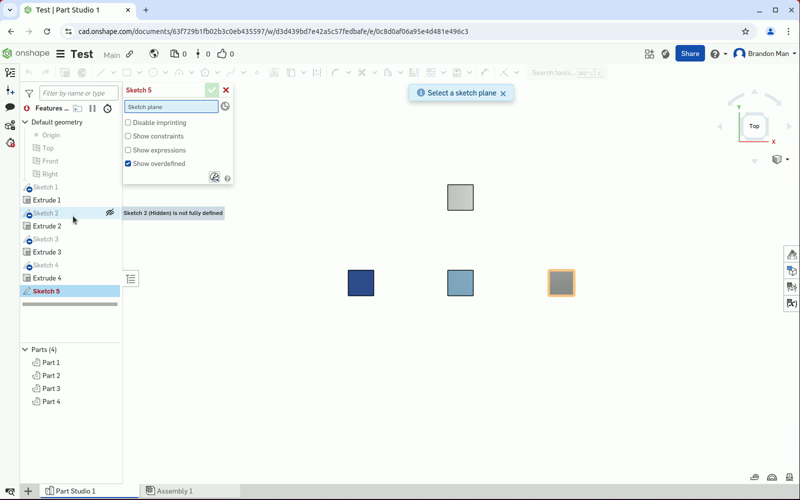
scroll(3)
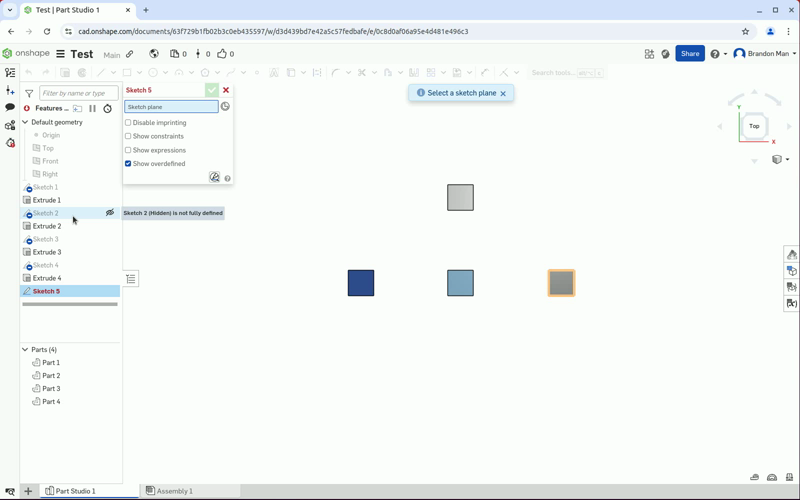
mouse_move(73, 150)
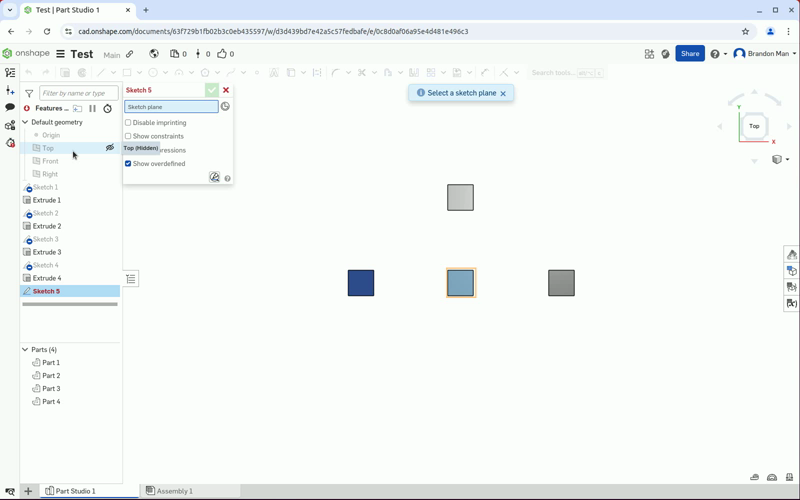
click(73, 150)
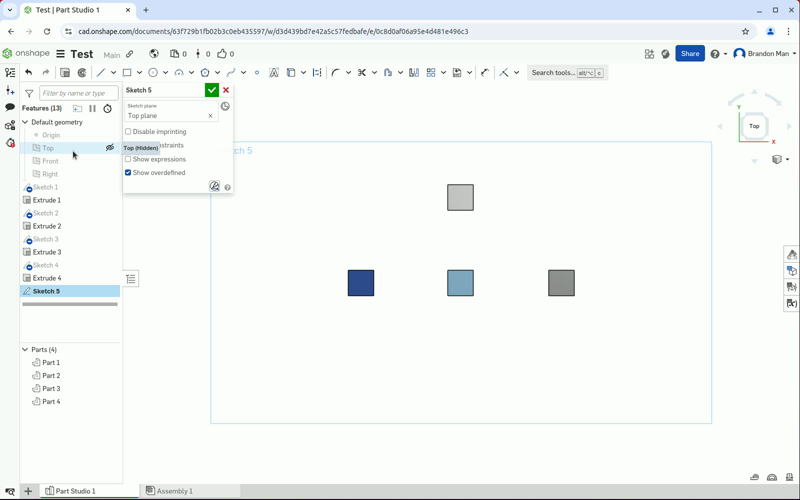
mouse_move(73, 352)
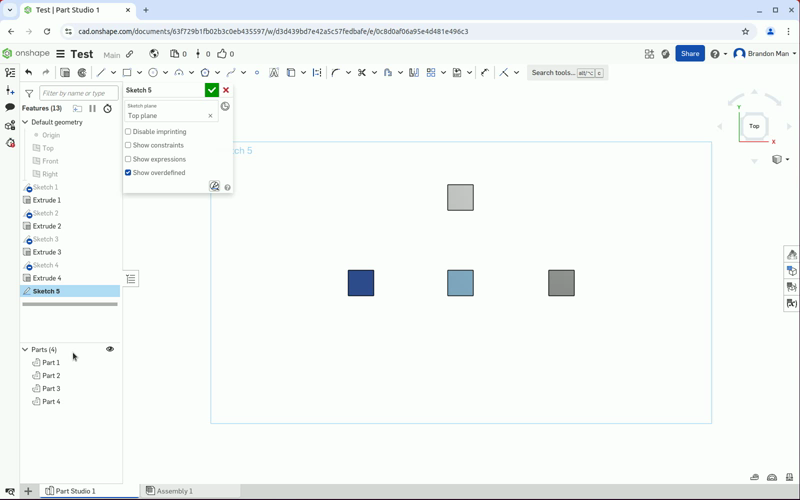
key(y)
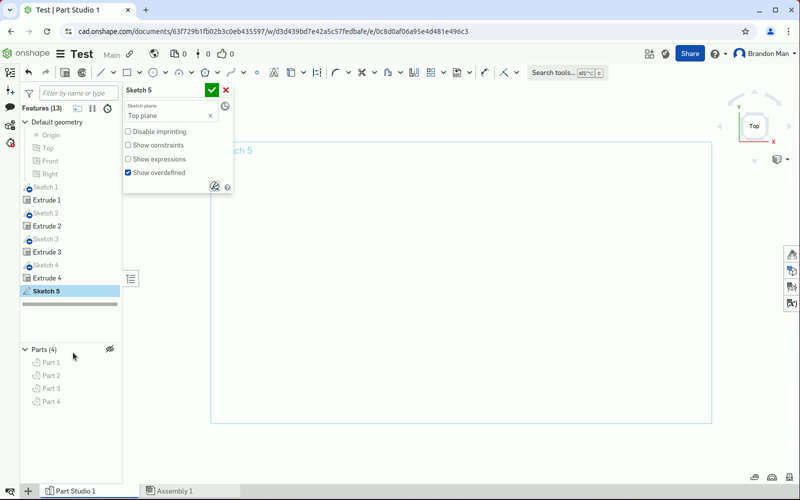
key(l)
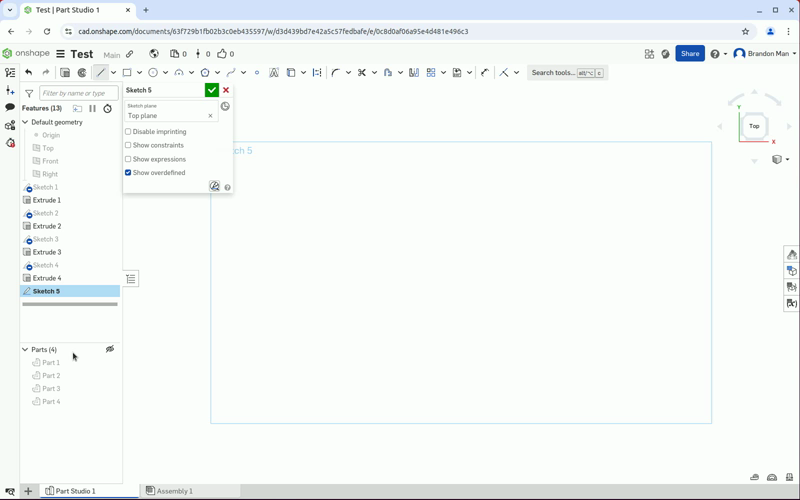
key_down(shift)
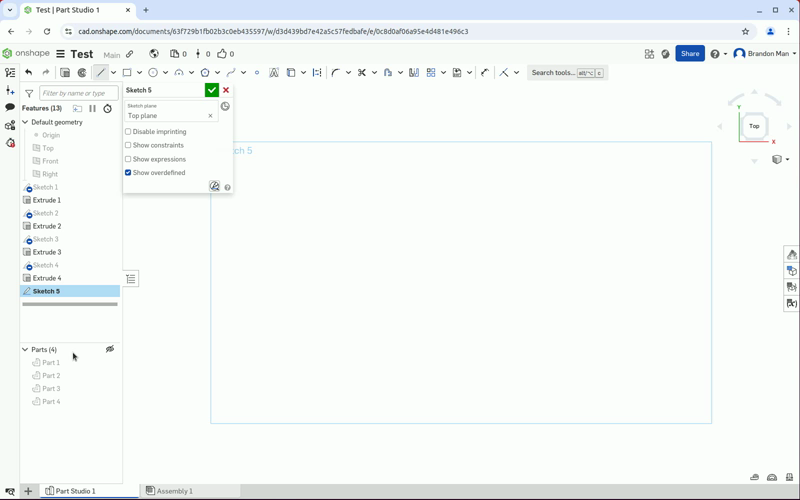
mouse_move(447, 380)
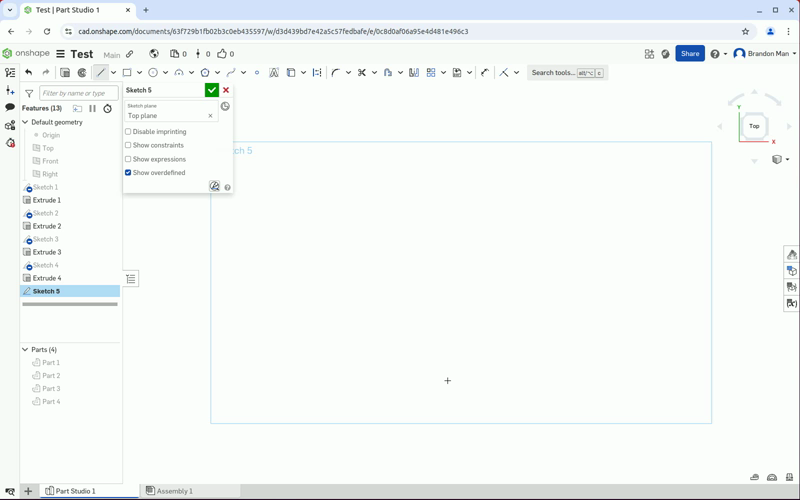
click(447, 380)
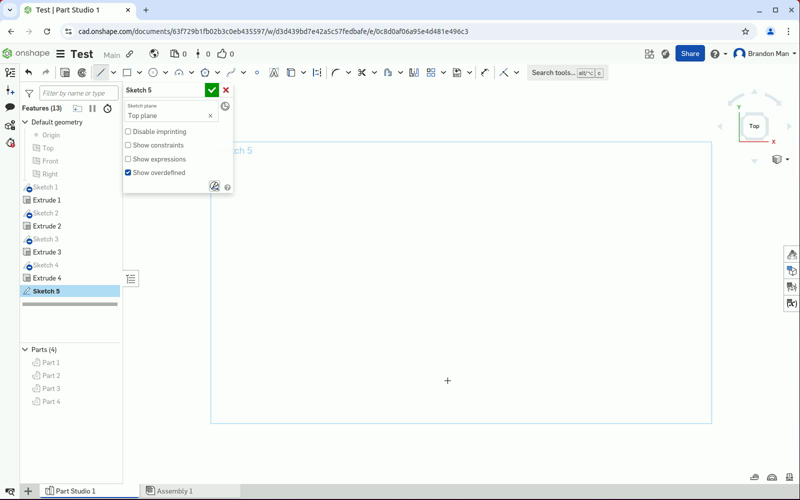
key_up(shift)
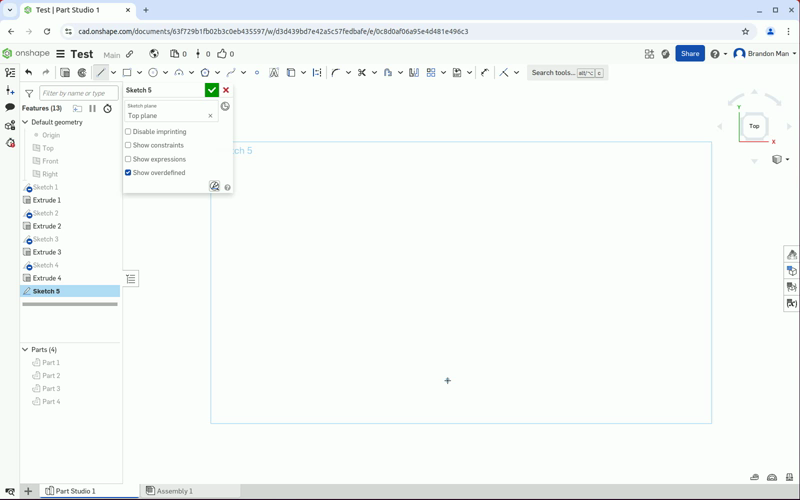
key_down(shift)
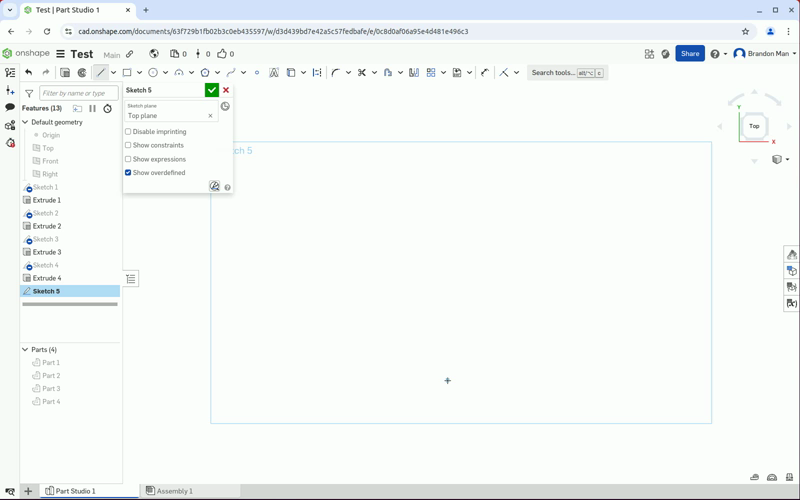
mouse_move(477, 380)
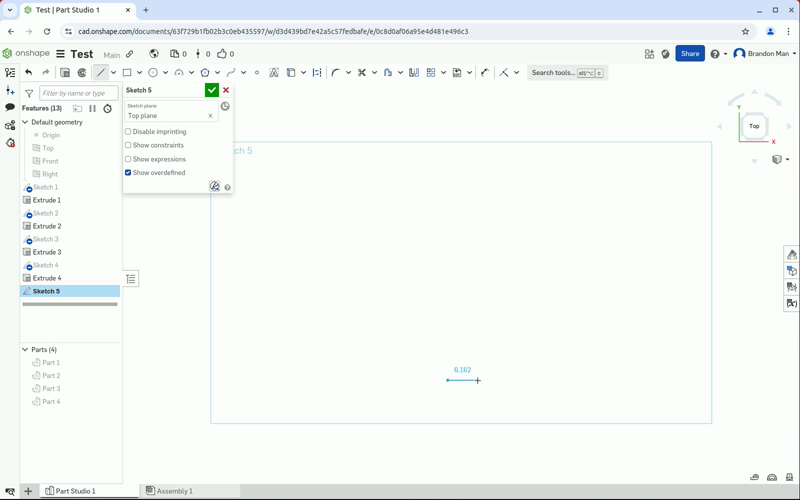
mouse_move(473, 380)
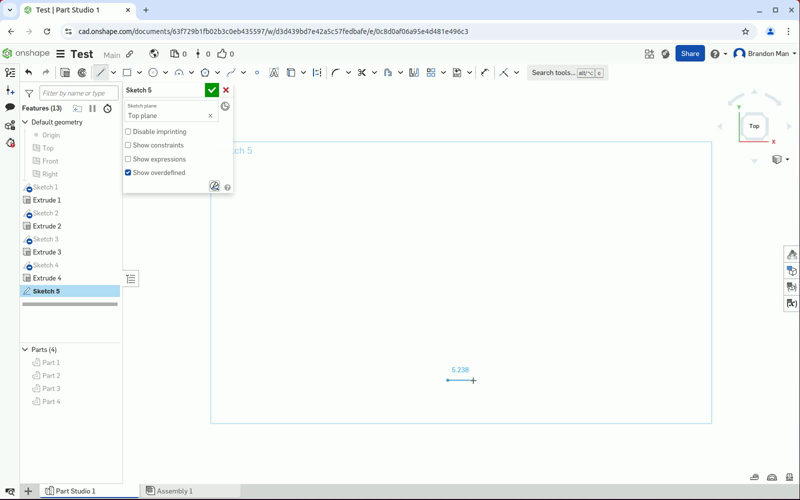
click(473, 380)
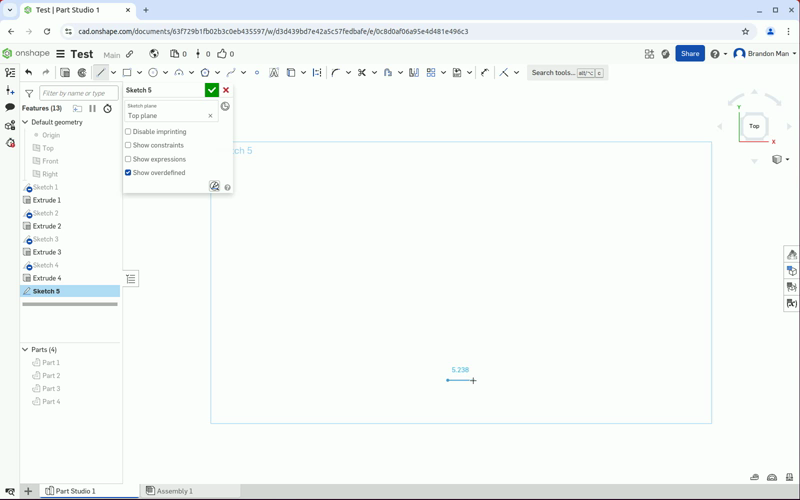
key_up(shift)
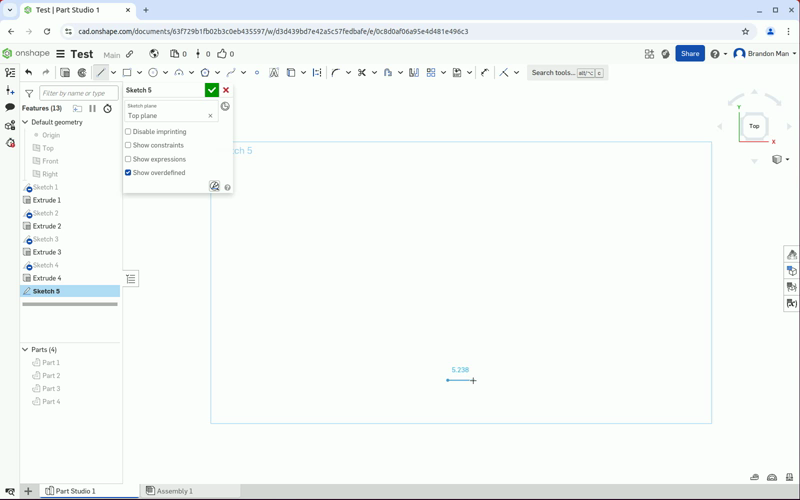
key_down(shift)
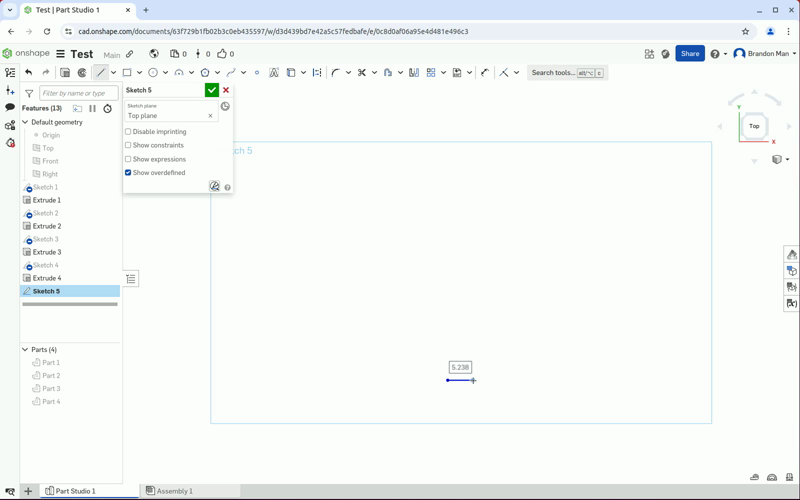
mouse_move(503, 380)
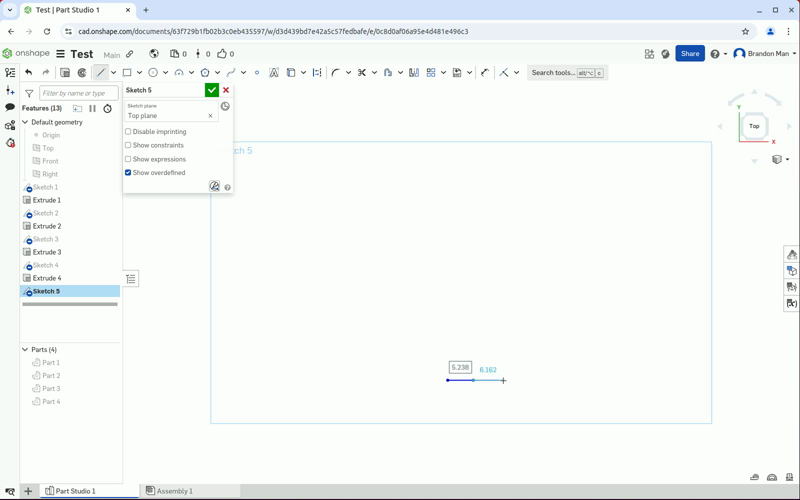
mouse_move(473, 354)
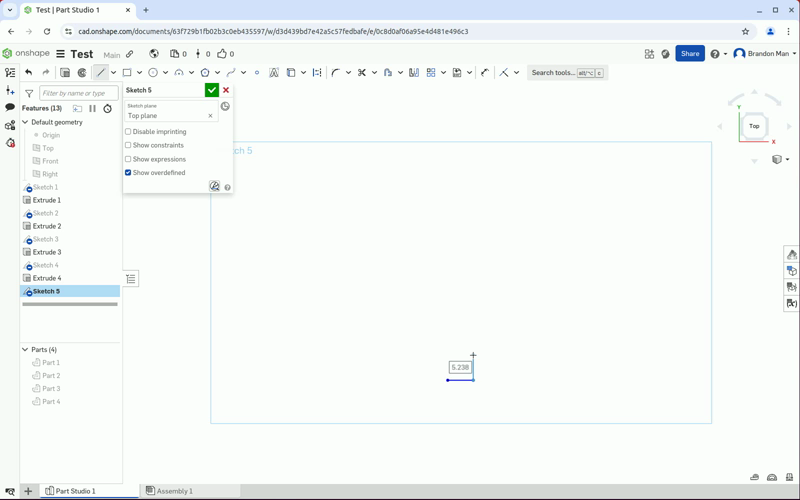
click(473, 354)
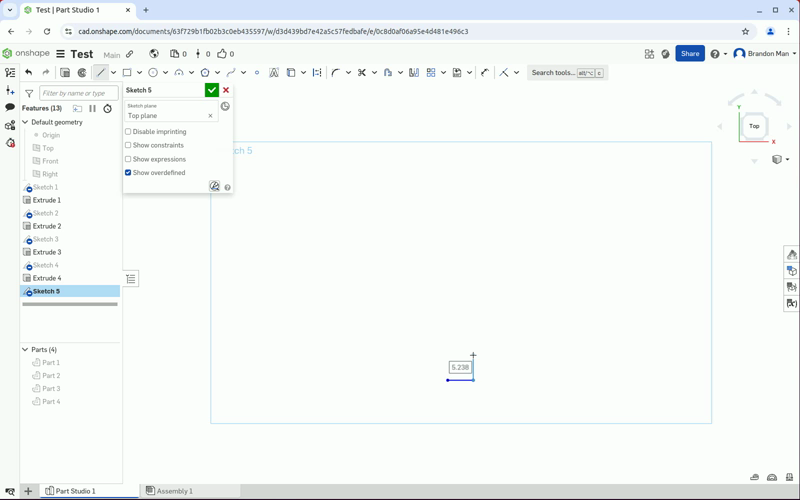
key_up(shift)
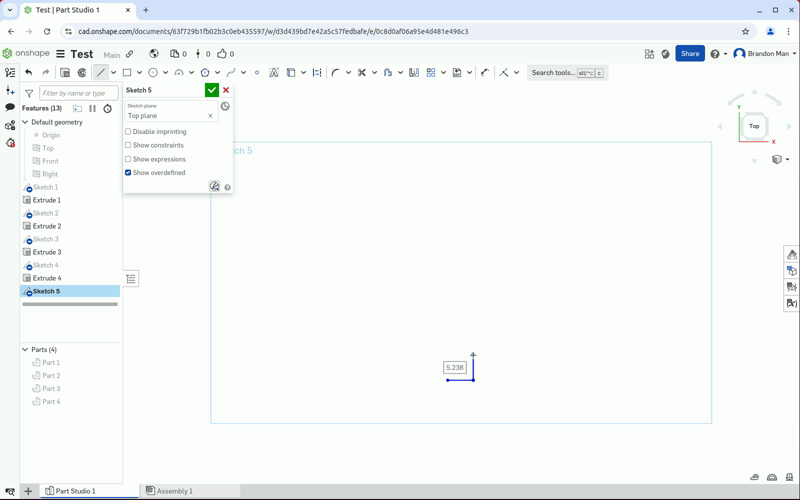
key_down(shift)
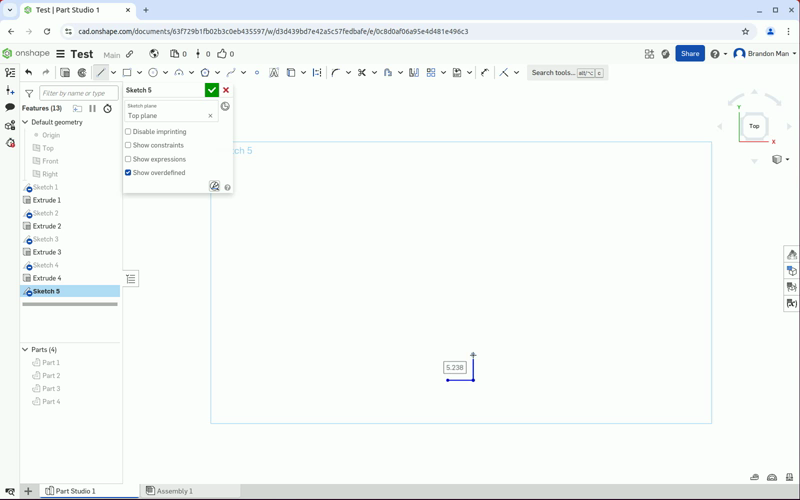
mouse_move(503, 354)
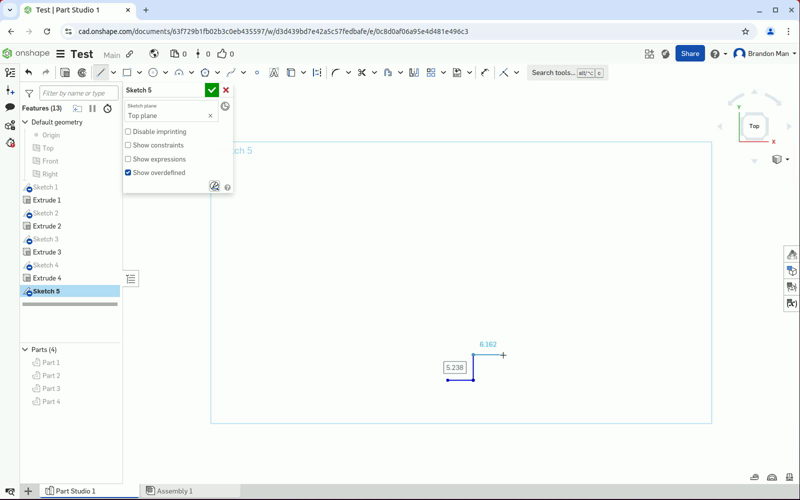
mouse_move(447, 354)
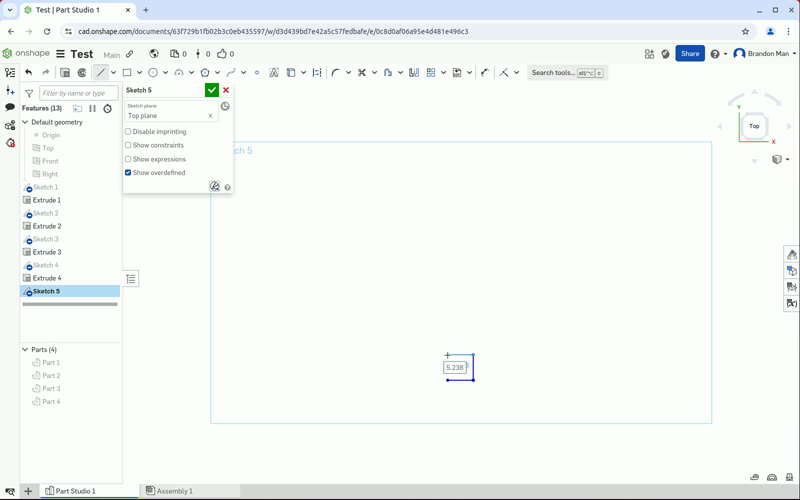
click(447, 354)
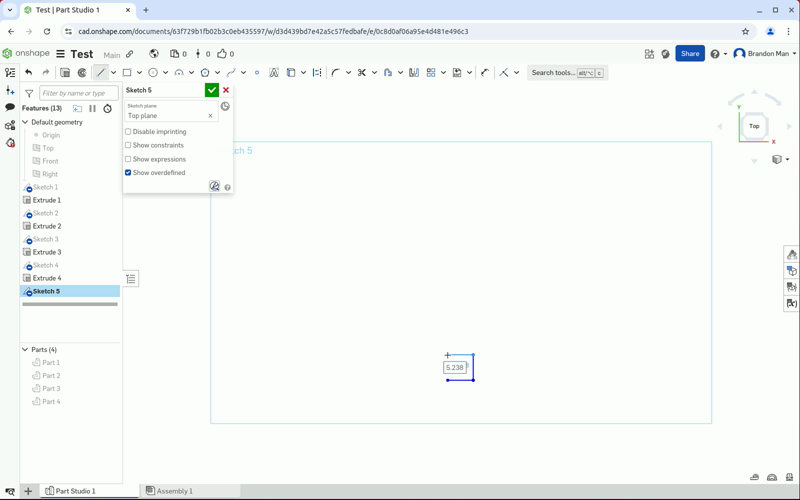
key_up(shift)
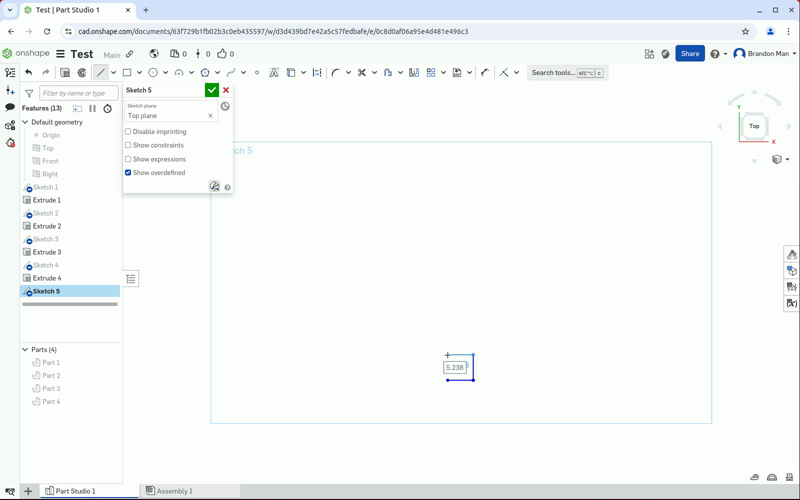
mouse_move(477, 354)
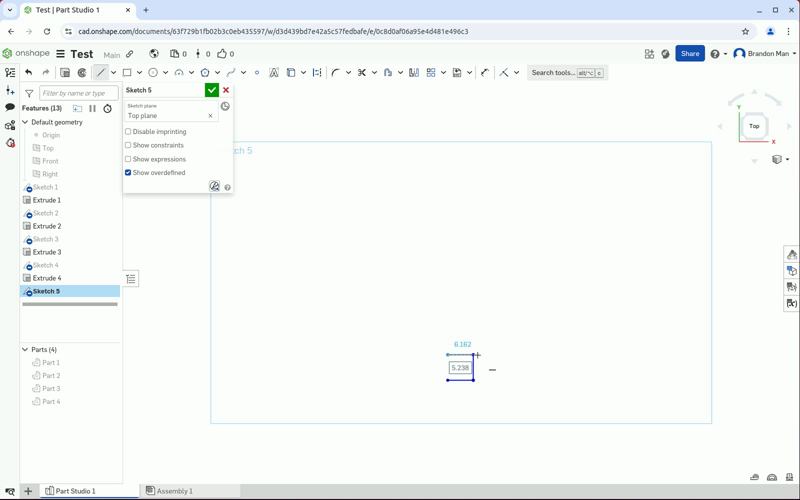
key_down(shift)
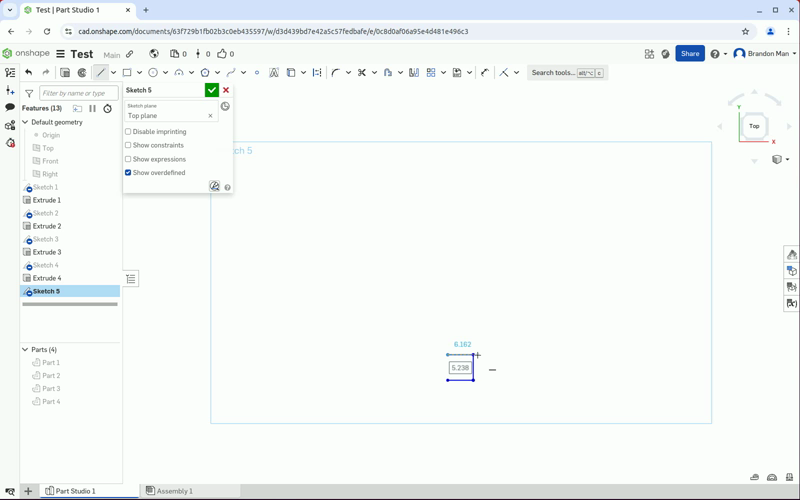
mouse_move(447, 380)
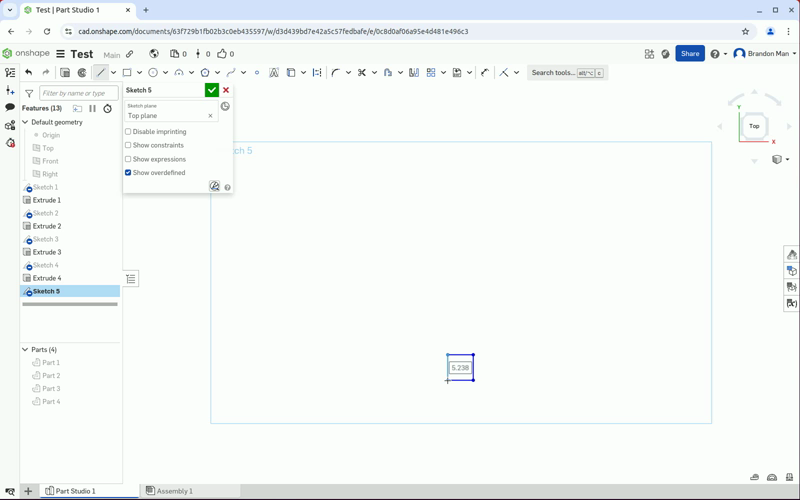
key_up(shift)
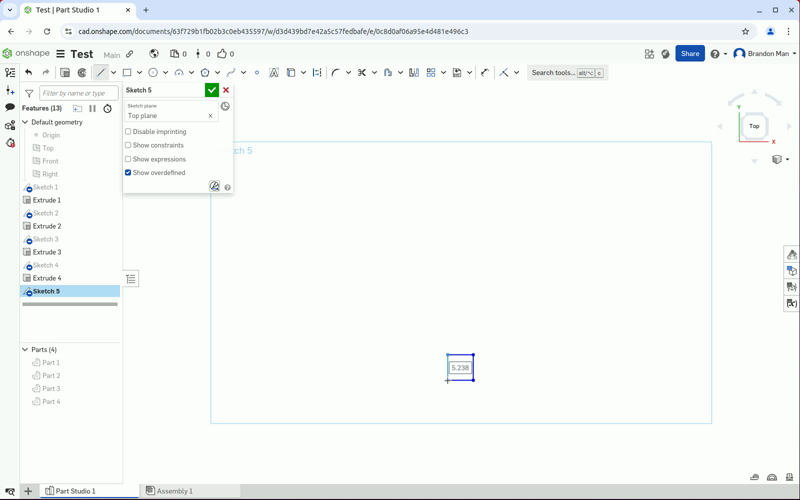
click(447, 380)
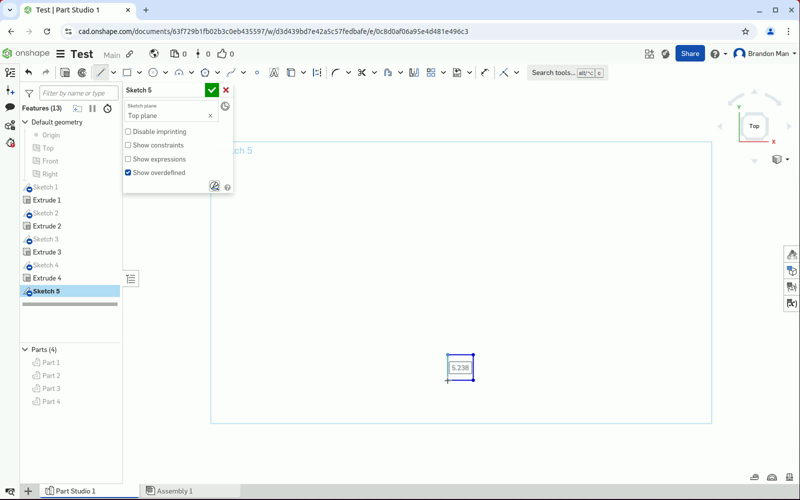
key(esc)
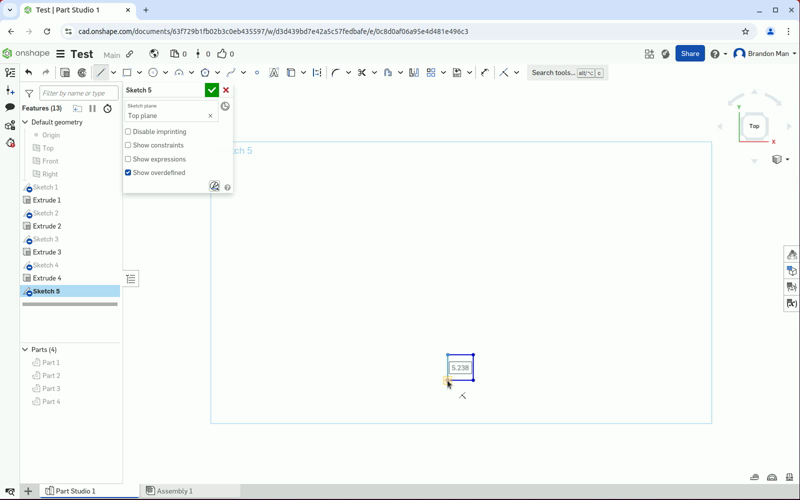
mouse_move(471, 366)
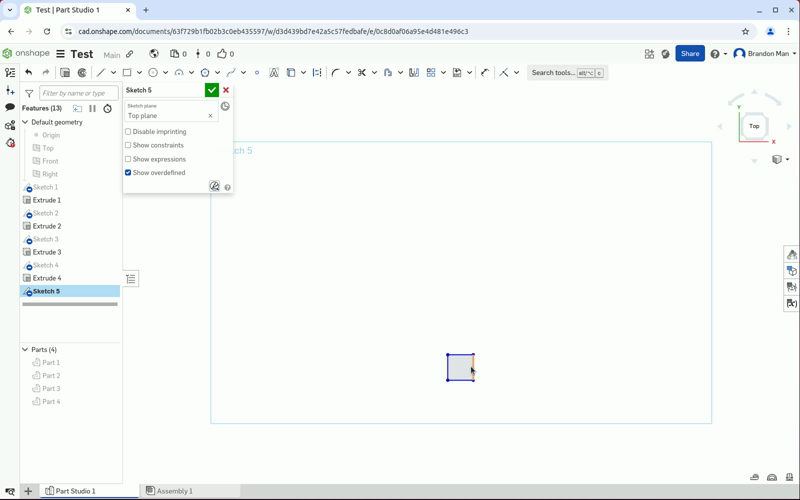
scroll(6)
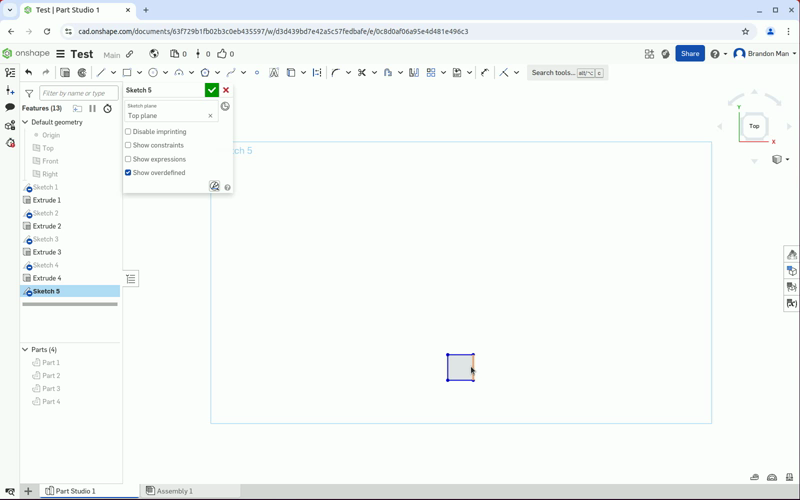
scroll(6)
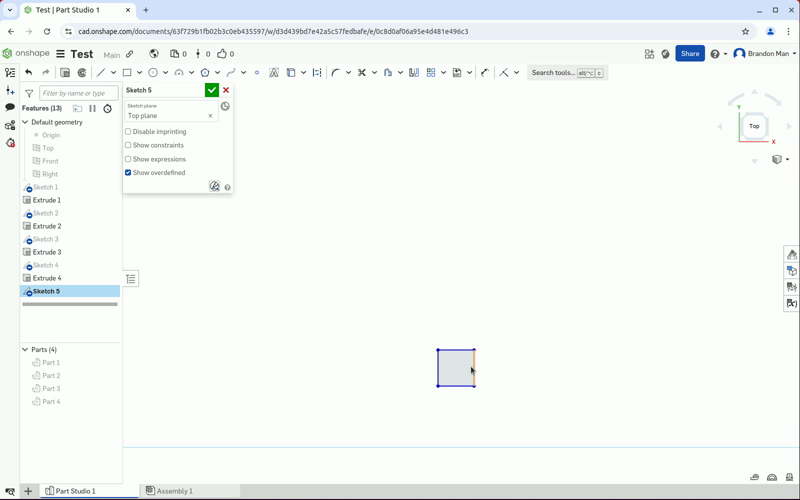
scroll(6)
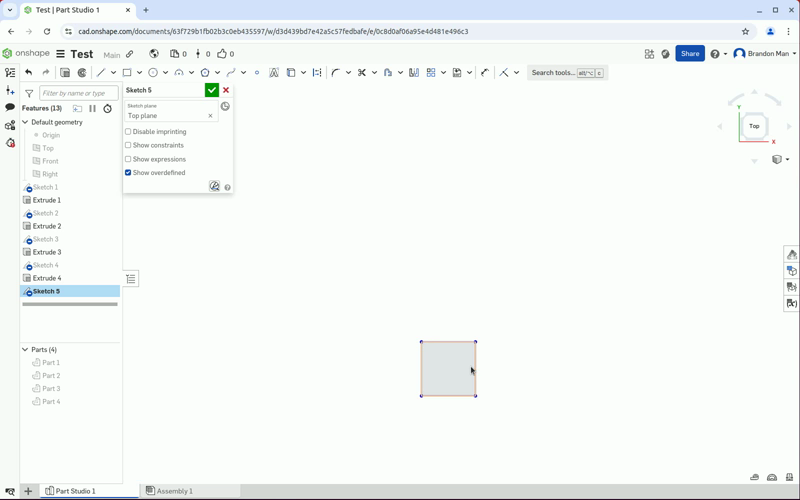
scroll(6)
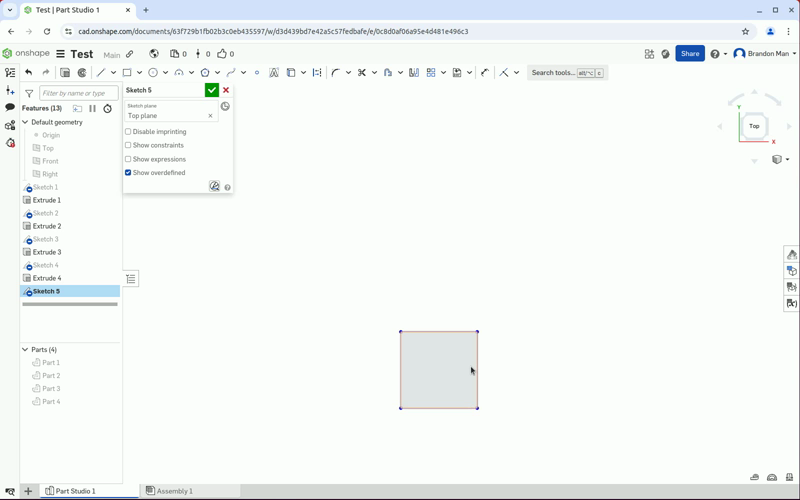
scroll(6)
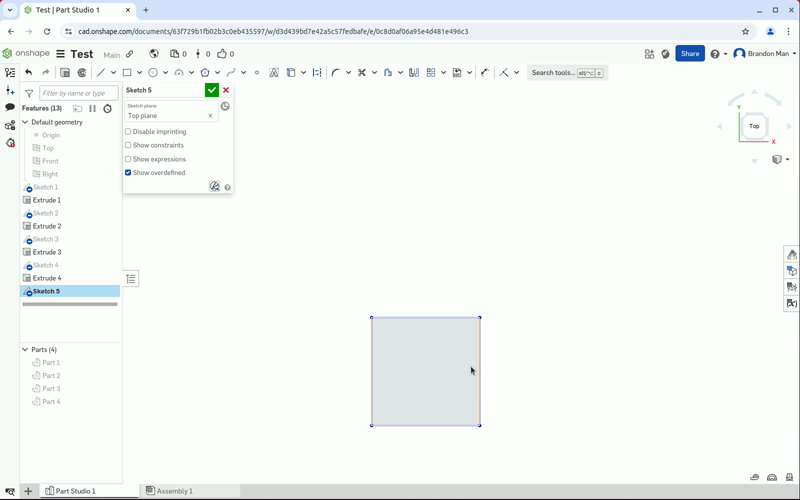
scroll(6)
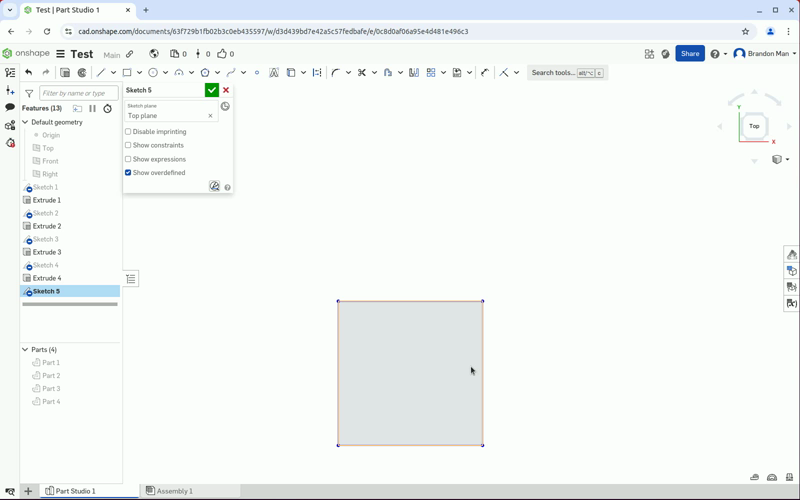
scroll(6)
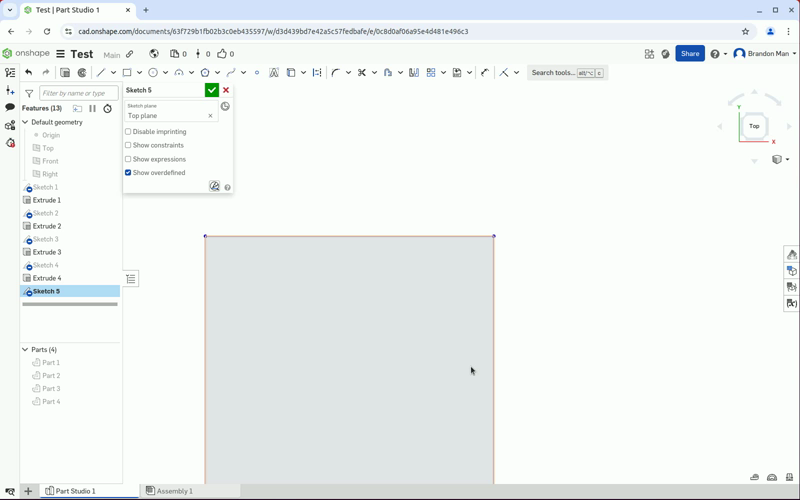
click(471, 366)
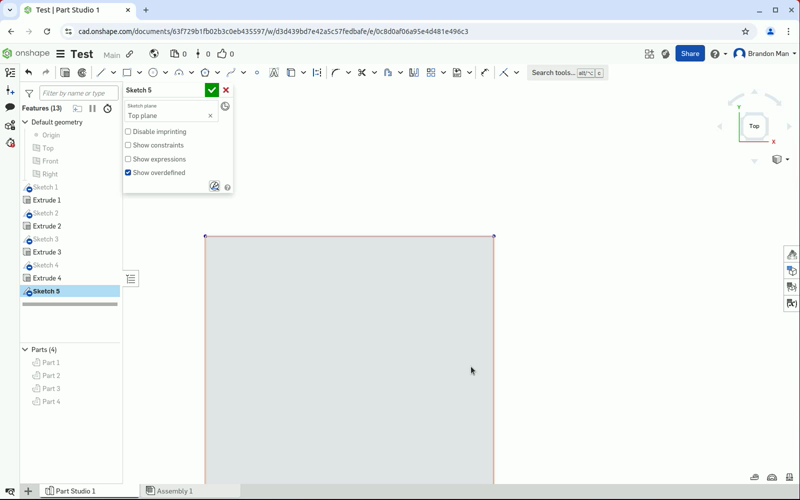
scroll(-6)
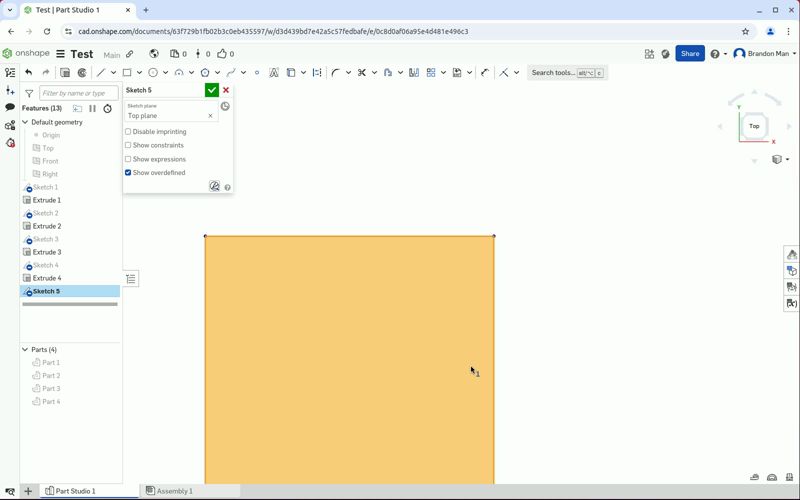
scroll(-6)
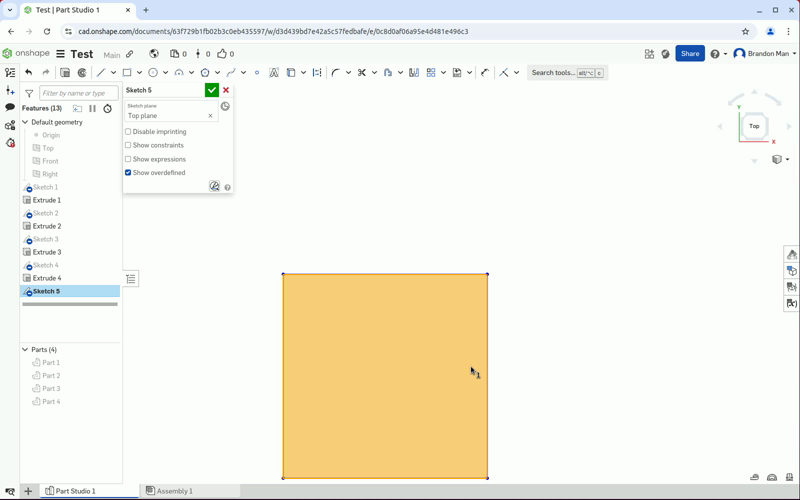
scroll(-6)
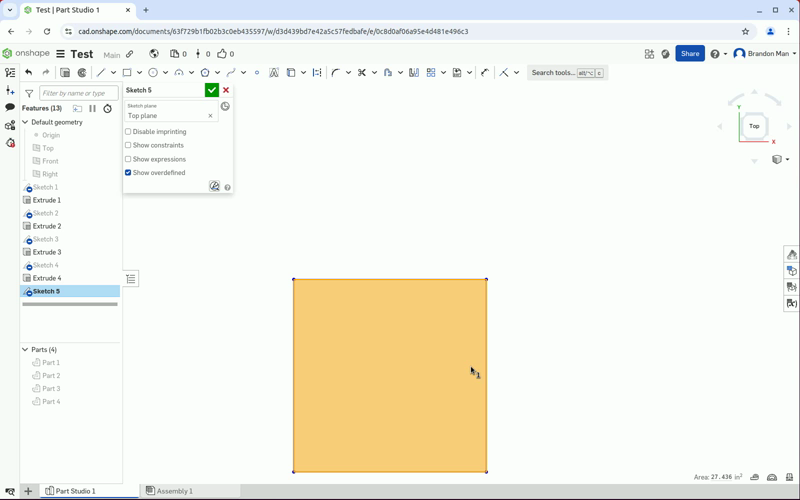
scroll(-6)
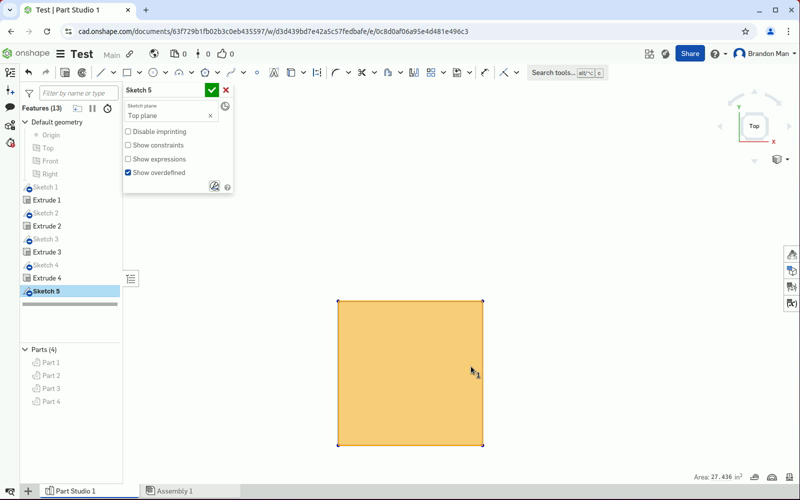
scroll(-6)
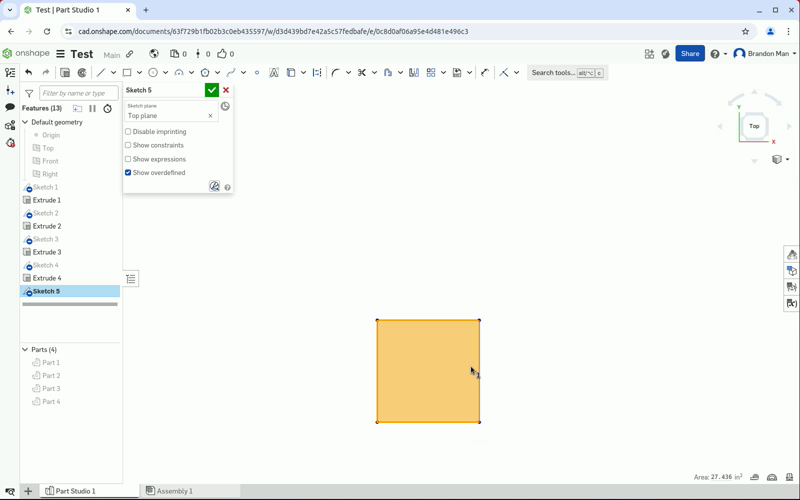
scroll(-6)
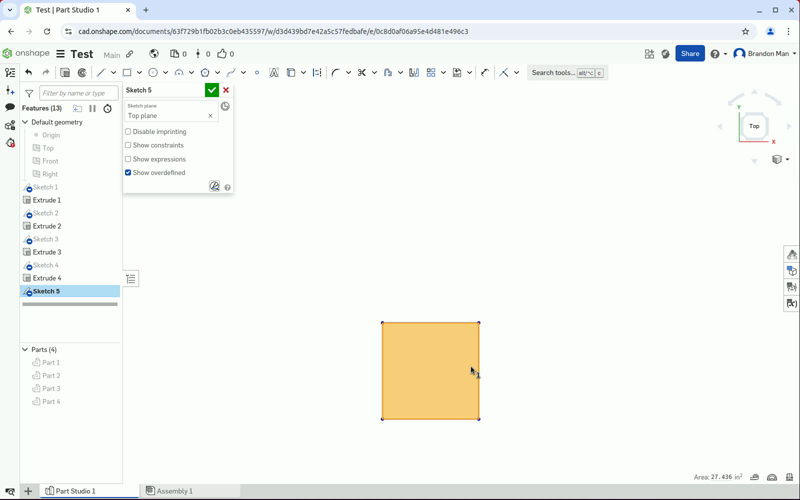
scroll(-6)
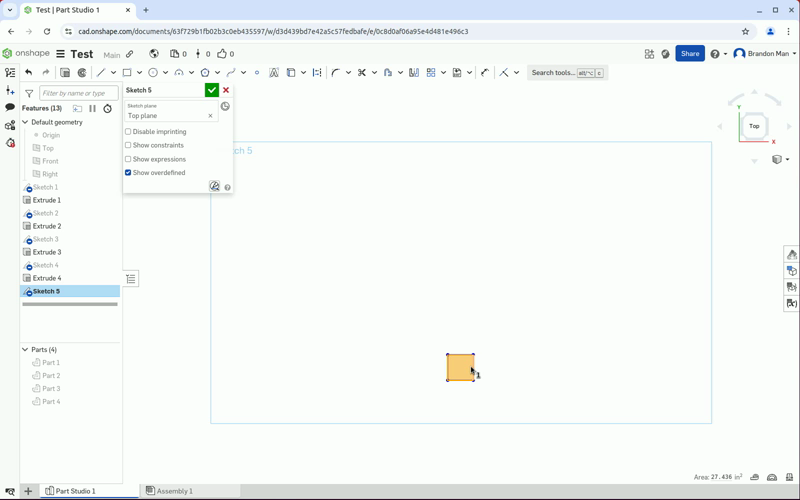
mouse_move(73, 352)
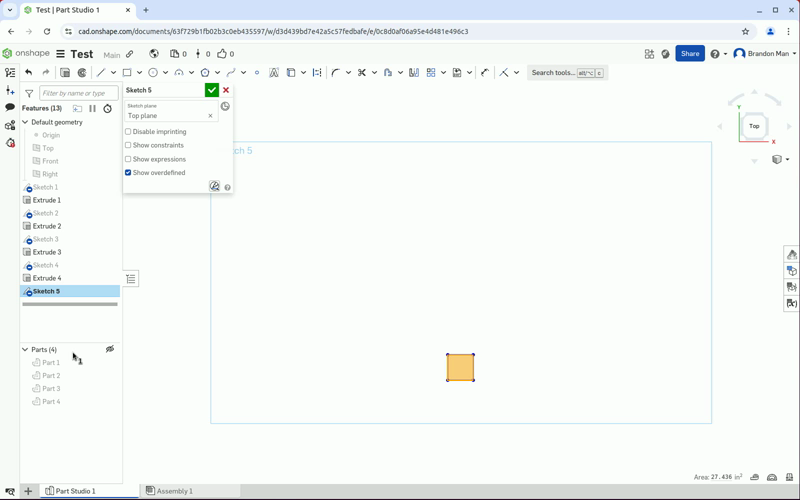
key(shift+y)
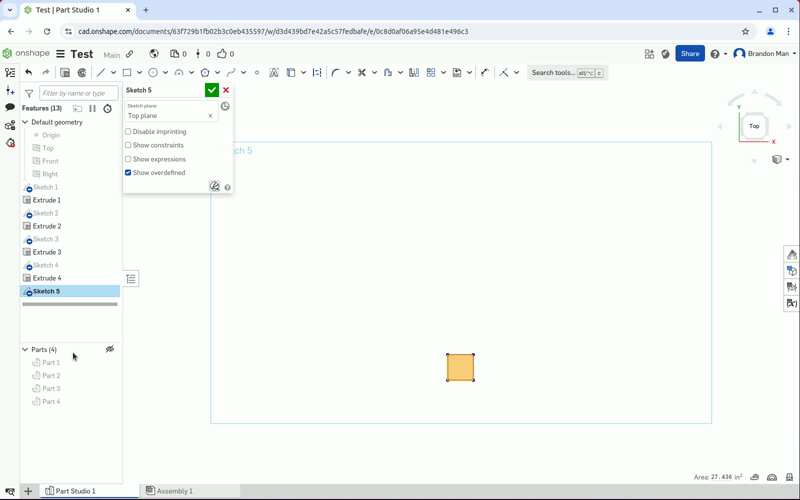
key(shift+e)
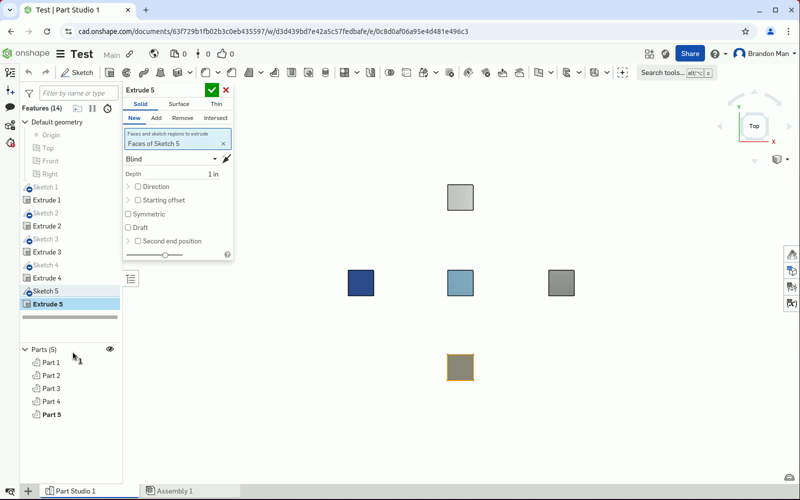
mouse_move(143, 106)
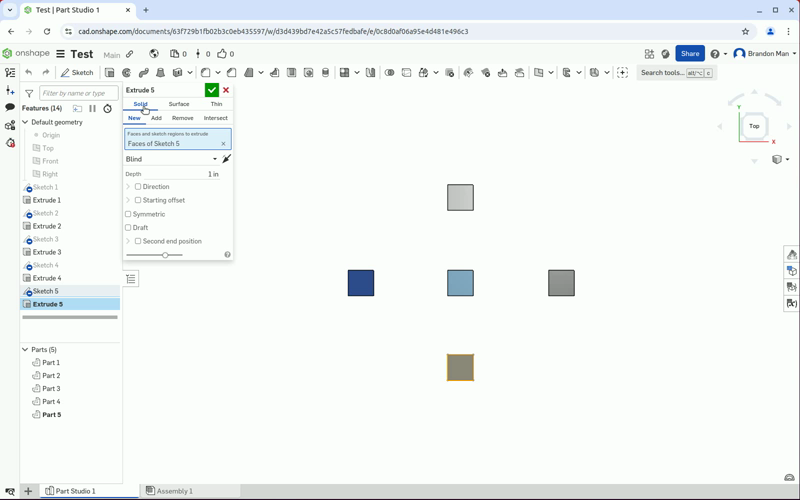
click(143, 106)
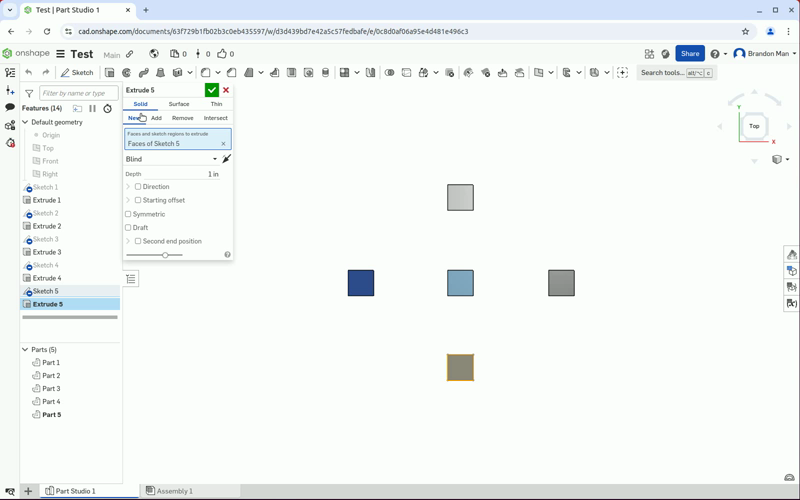
mouse_move(137, 120)
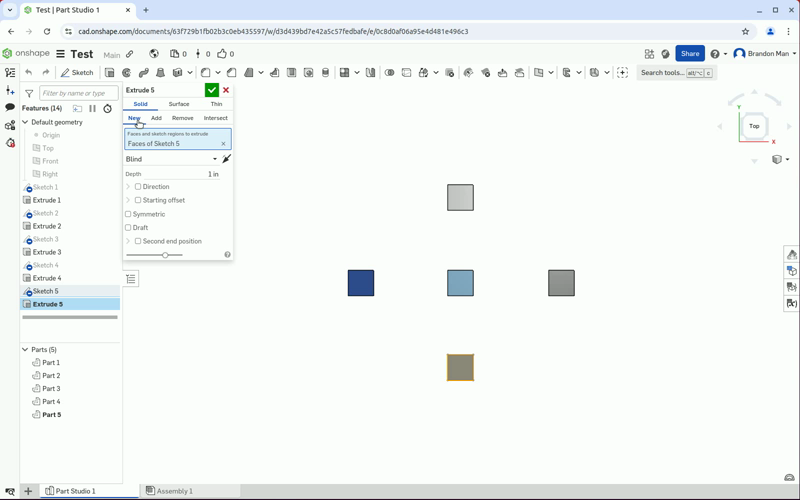
click(137, 120)
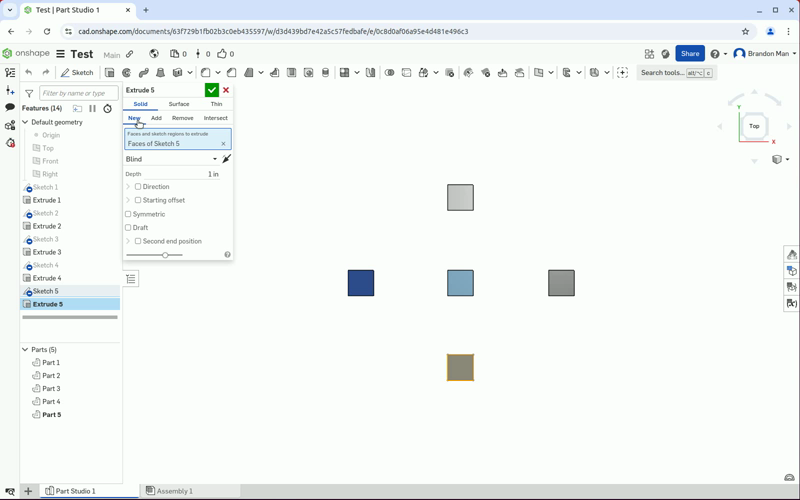
key(tab, 4)
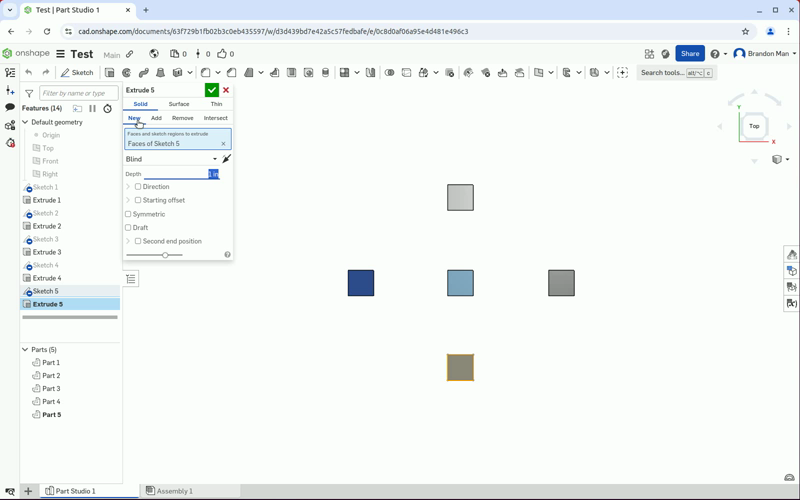
text(-0.241)
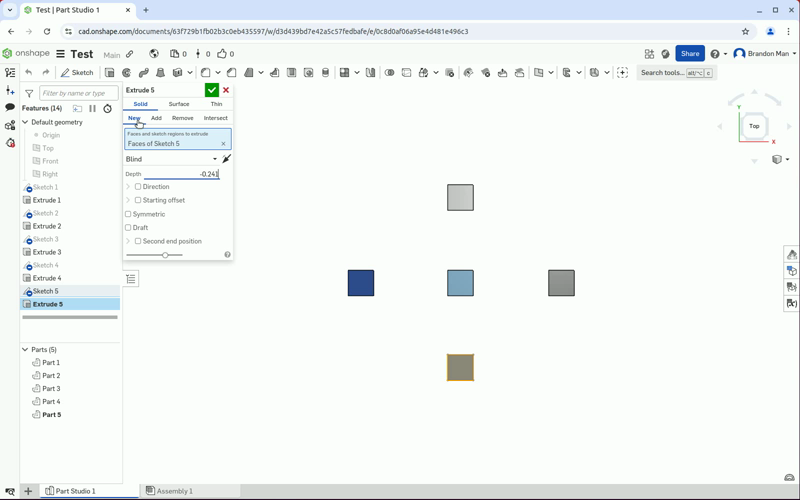
key(enter)
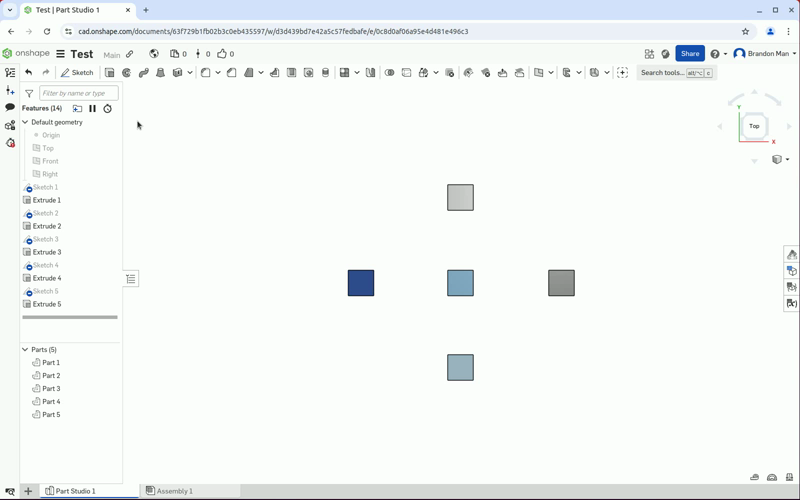
key(shift+h)
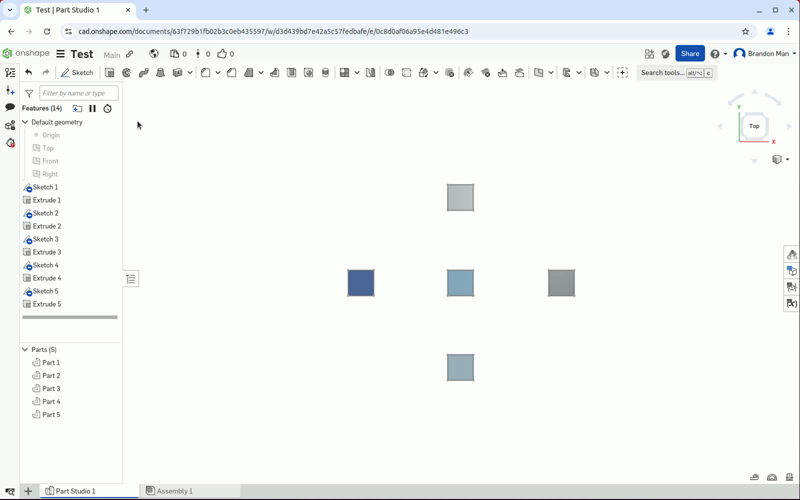
key(shift+h)
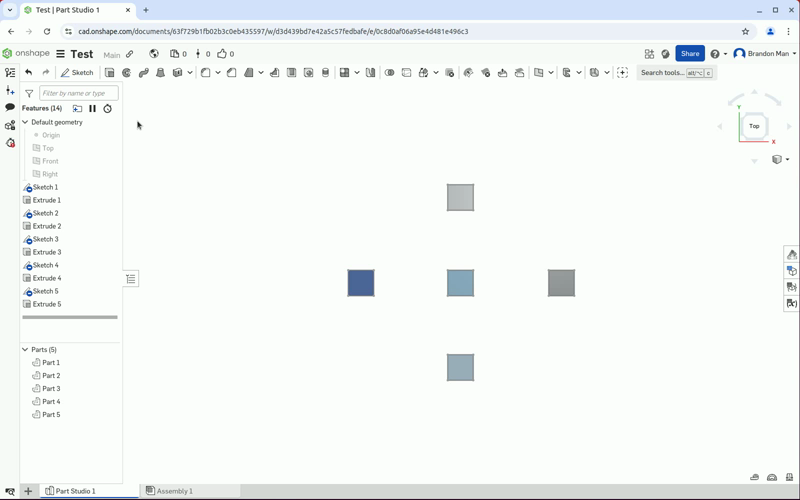
key(shift+7)
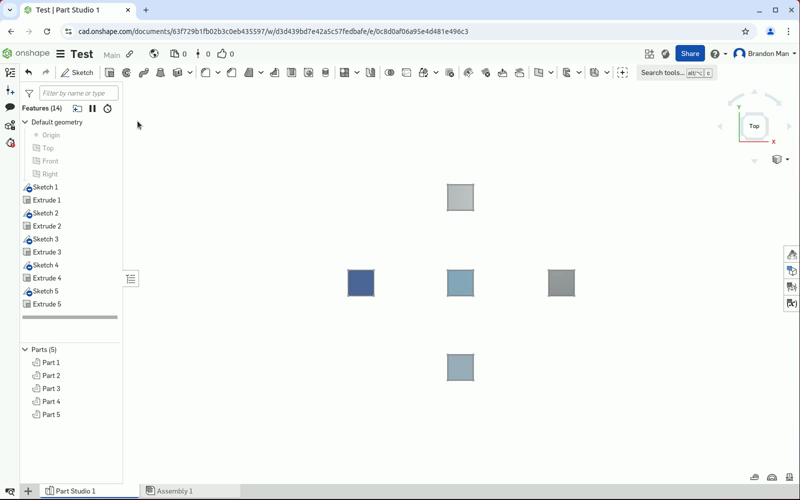
key(up, 3)
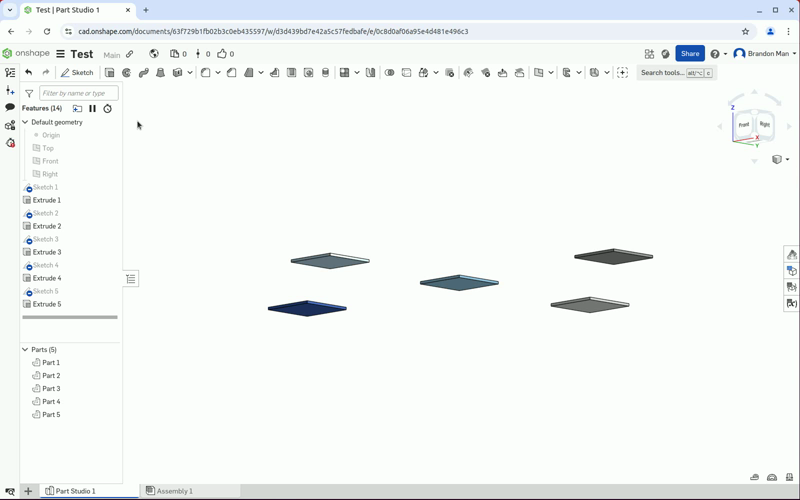
key(left, 3)
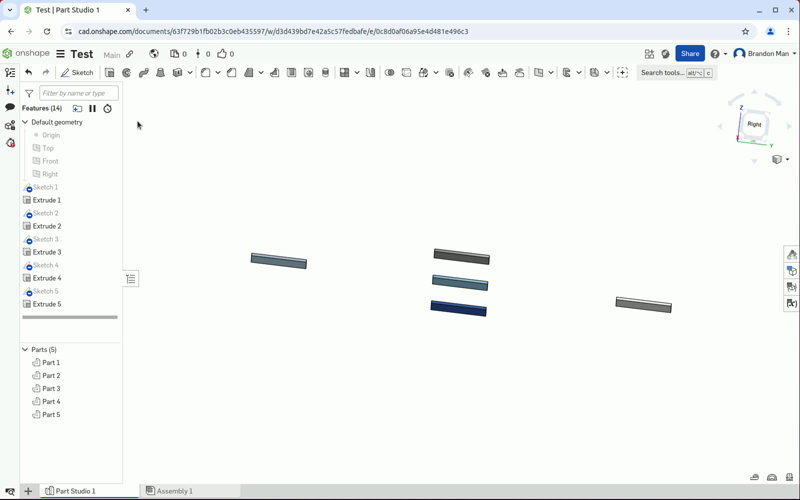
key(right, 3)
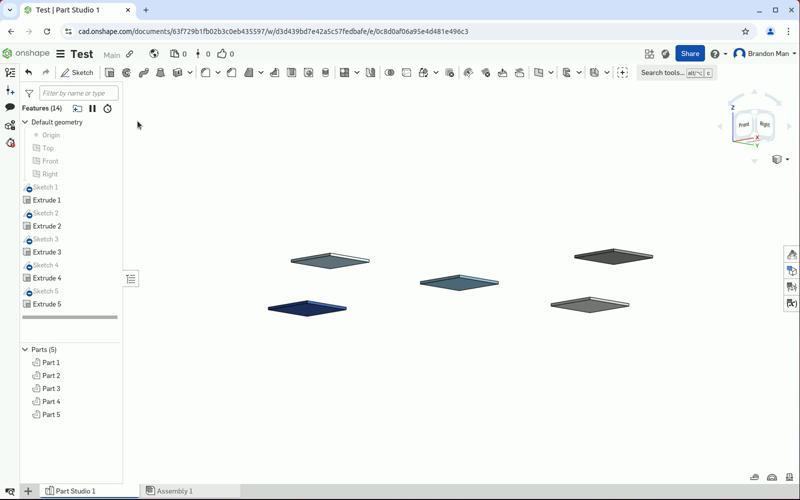
key(down, 3)
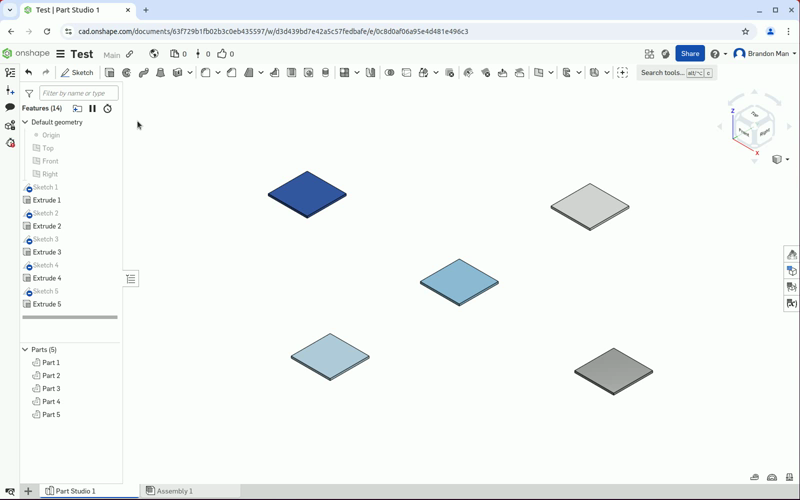
mouse_move(73, 189)
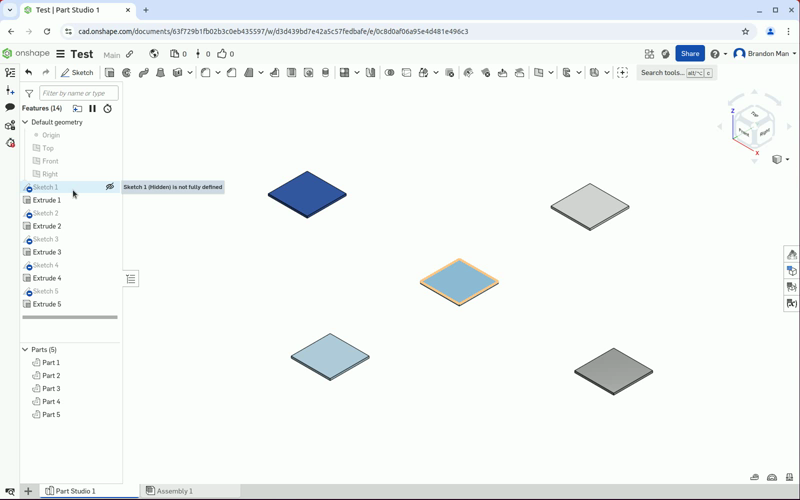
click(73, 189)